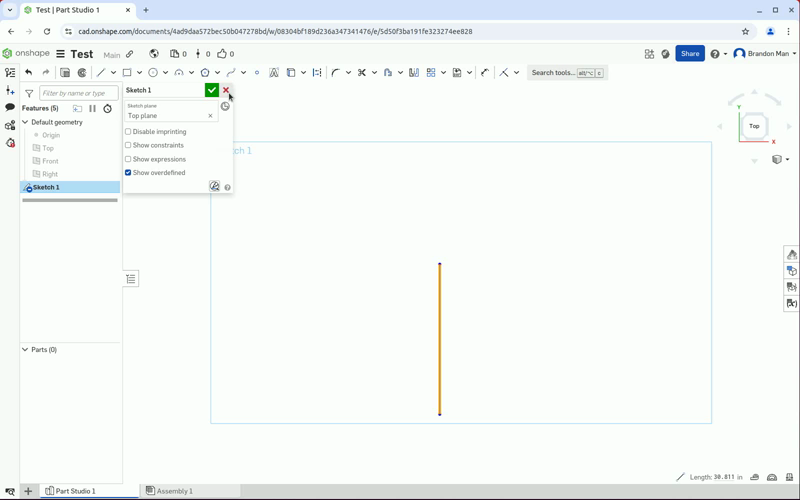
key(shift+h)
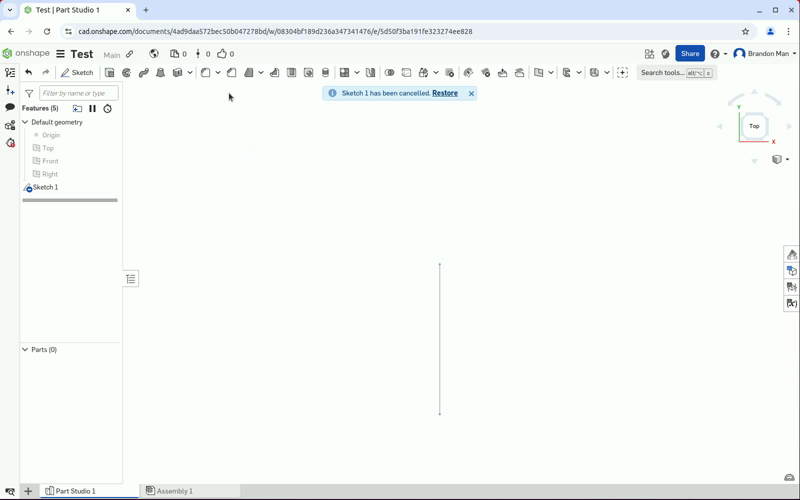
key(shift+s)
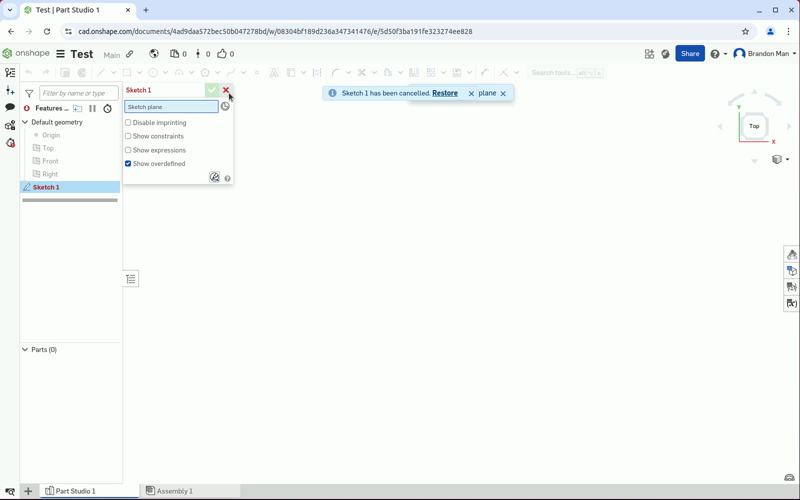
mouse_move(73, 150)
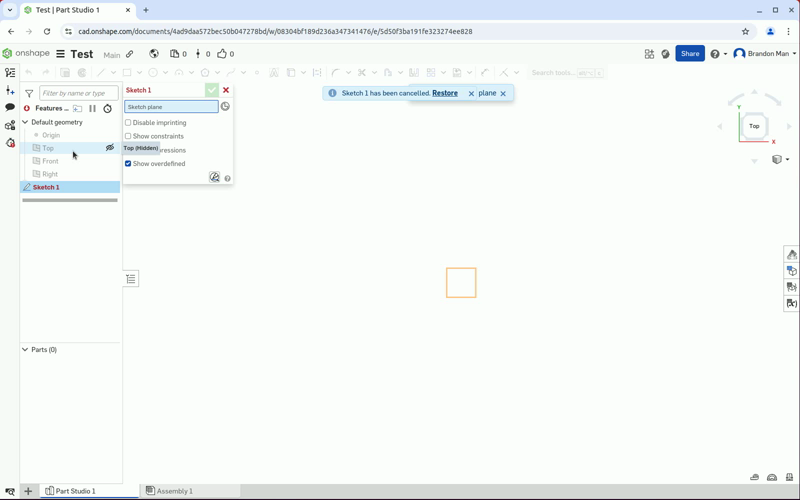
click(73, 150)
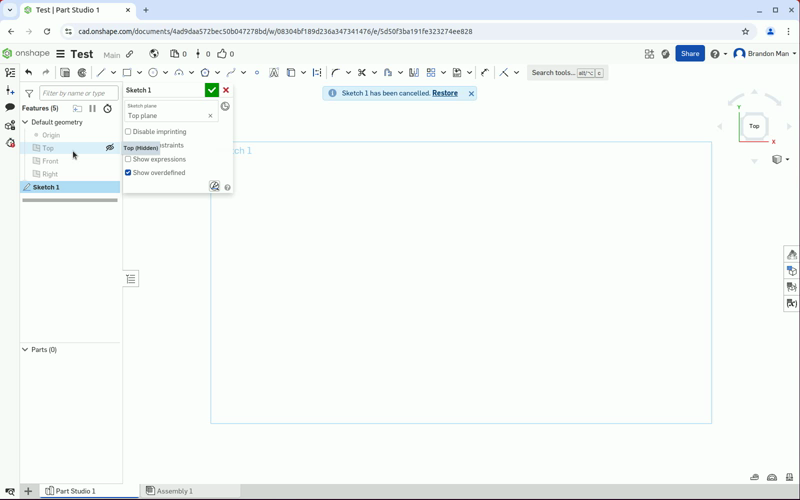
mouse_move(73, 352)
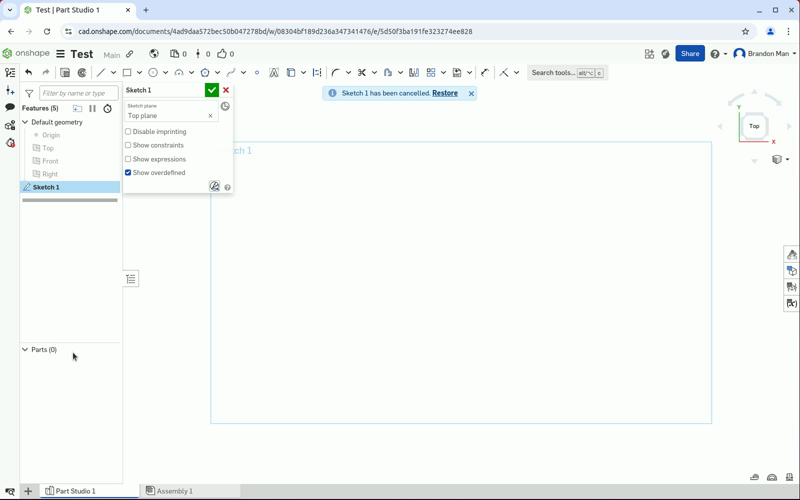
key(y)
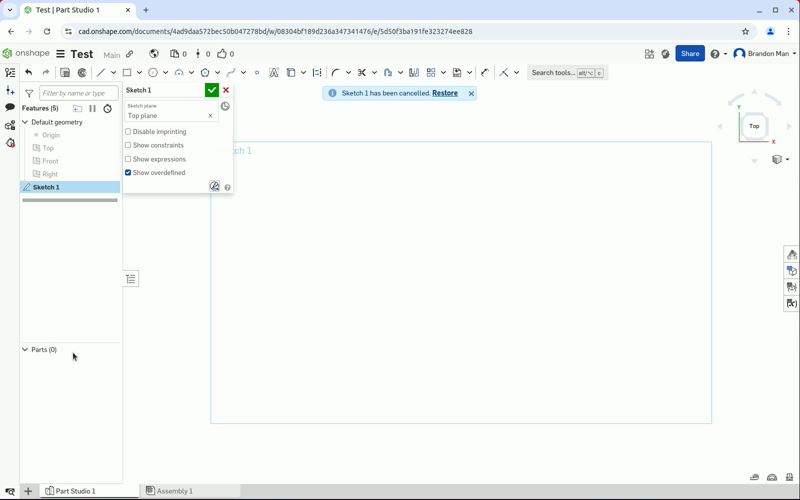
key(c)
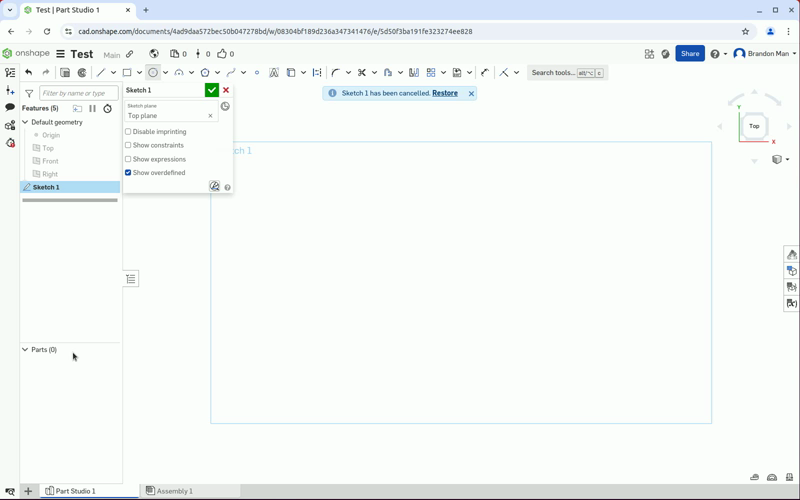
key_down(shift)
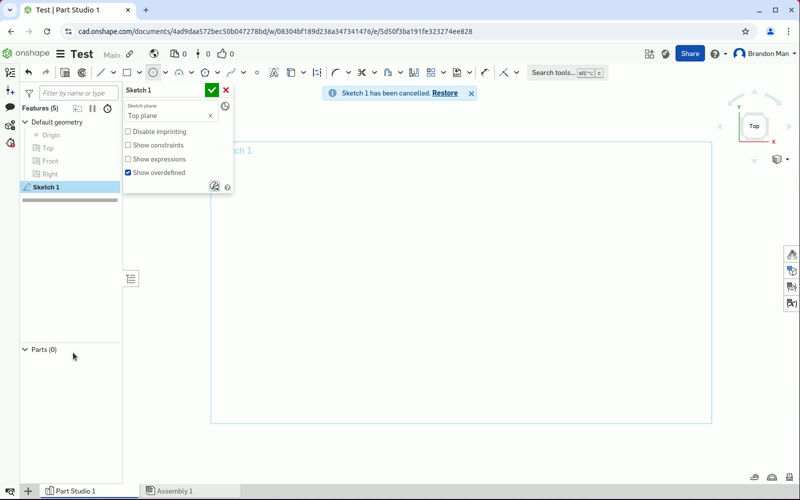
mouse_move(461, 282)
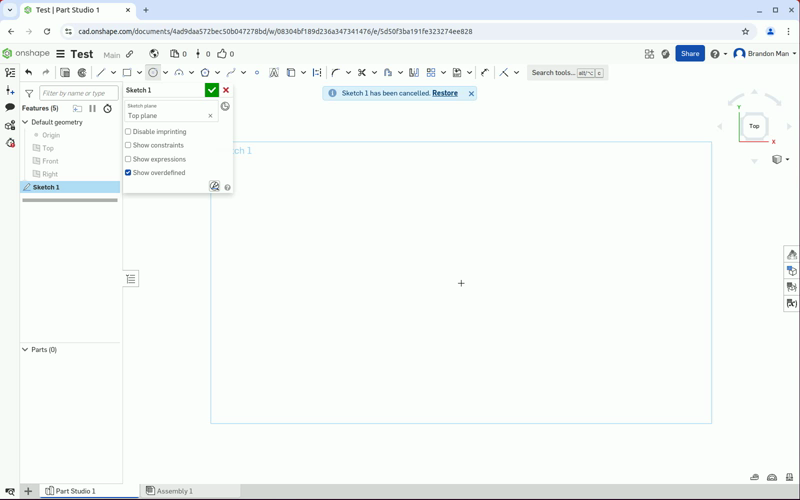
click(461, 282)
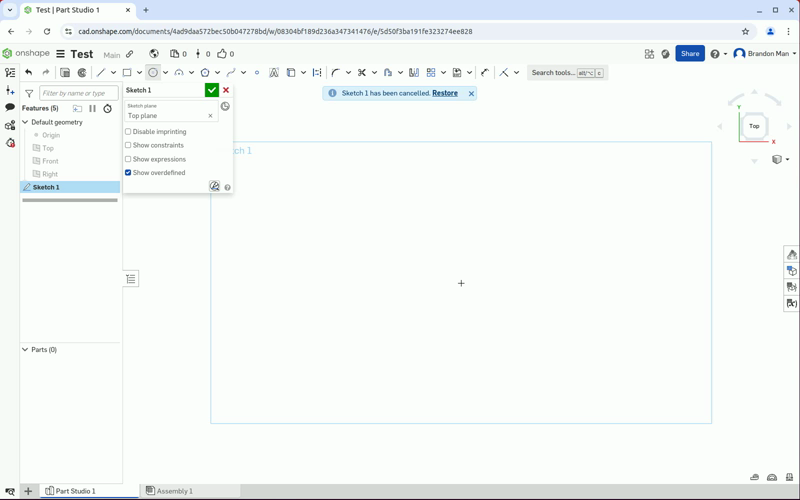
key_up(shift)
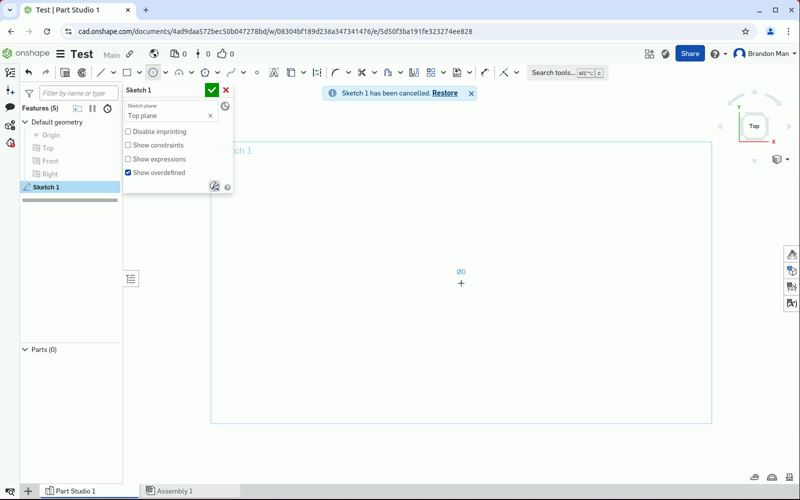
mouse_move(484, 282)
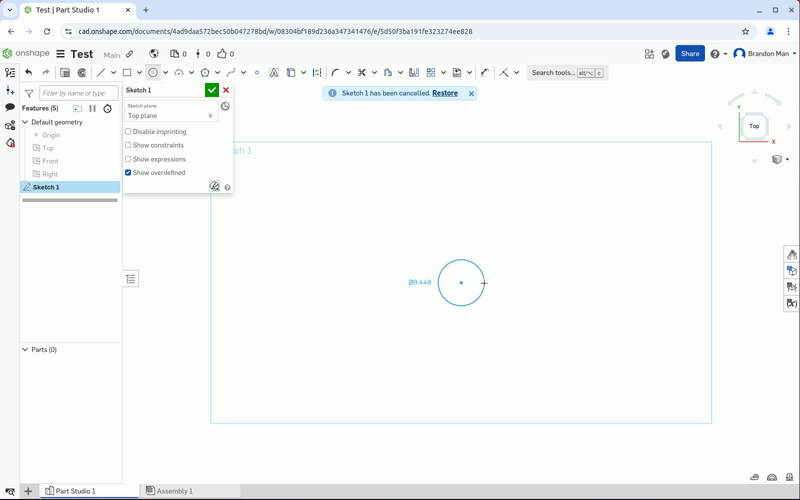
click(484, 282)
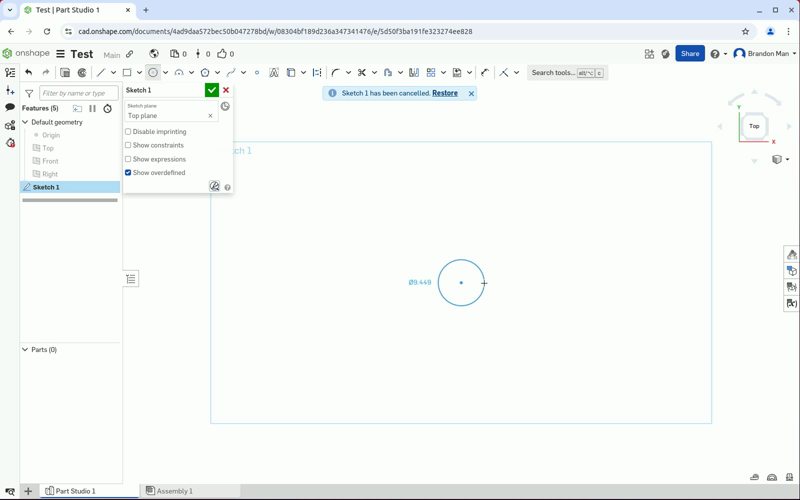
key(esc)
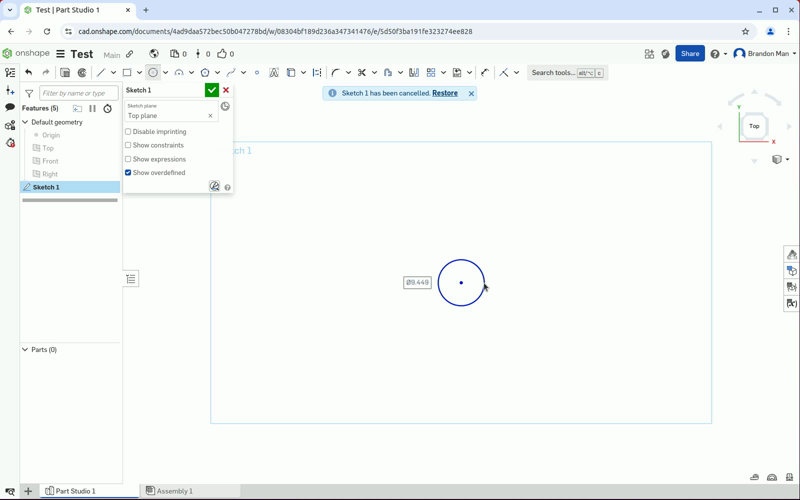
key(c)
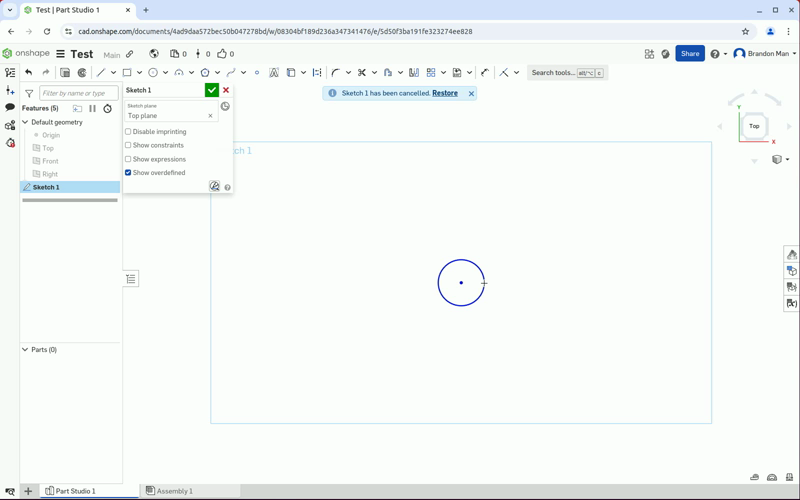
key_down(shift)
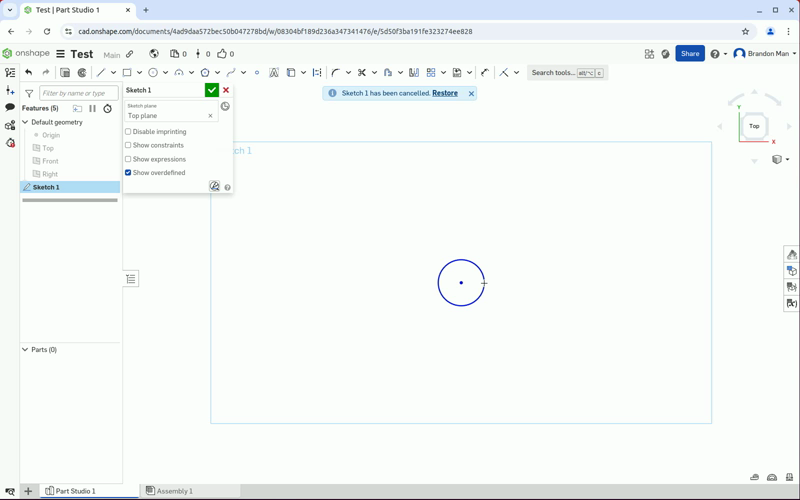
mouse_move(461, 282)
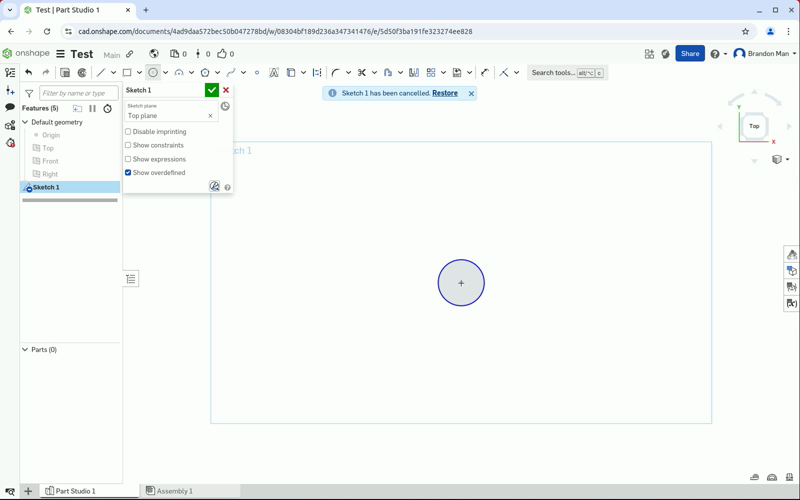
click(461, 282)
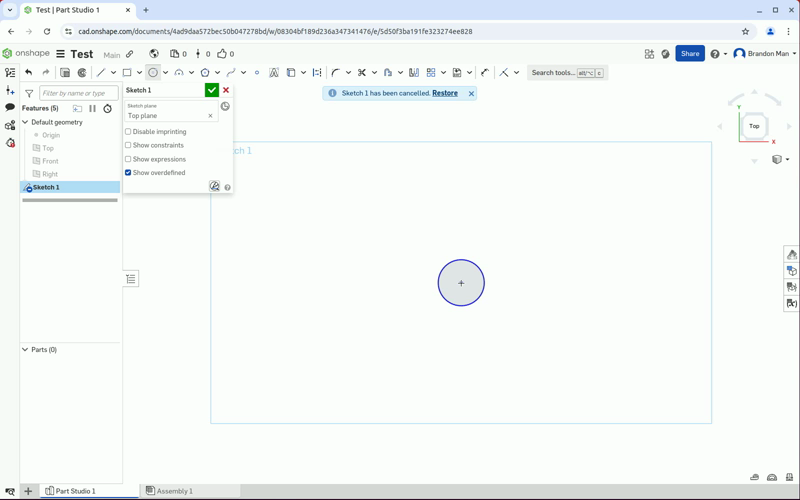
key_up(shift)
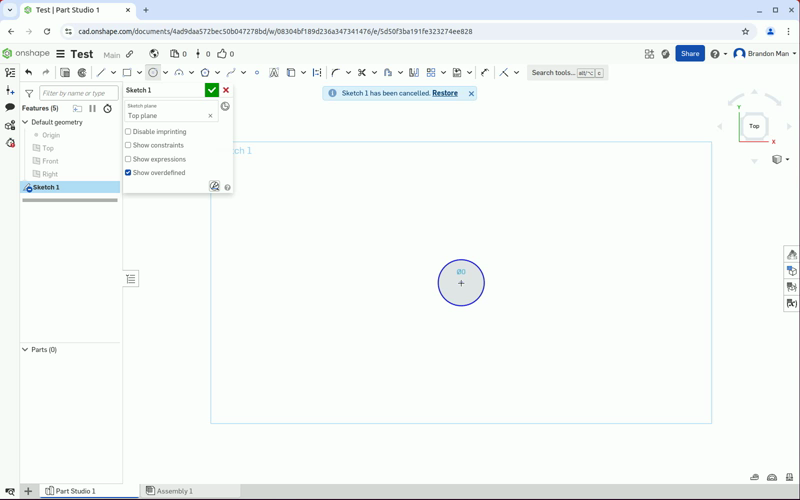
mouse_move(470, 282)
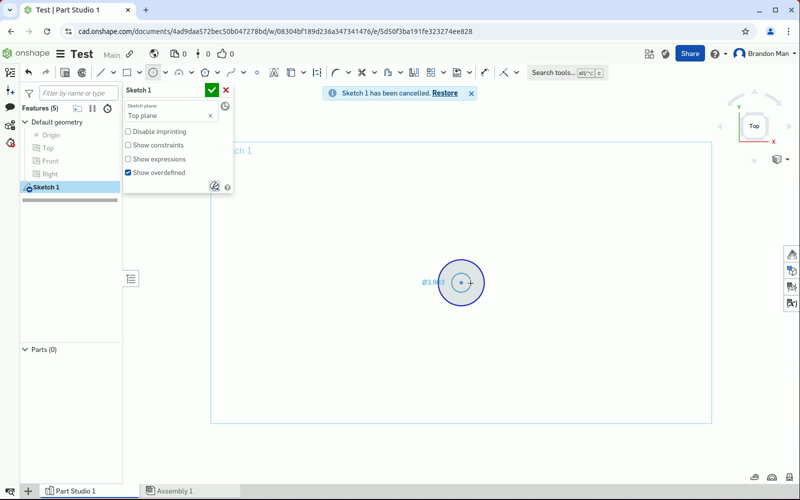
click(470, 282)
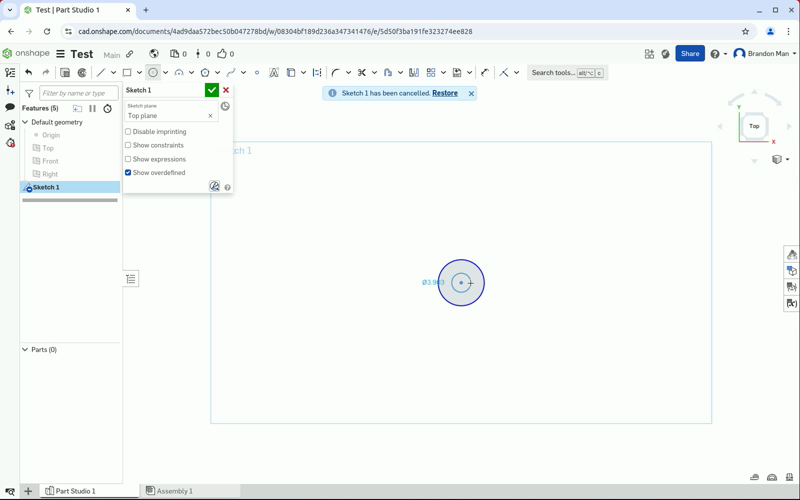
key(esc)
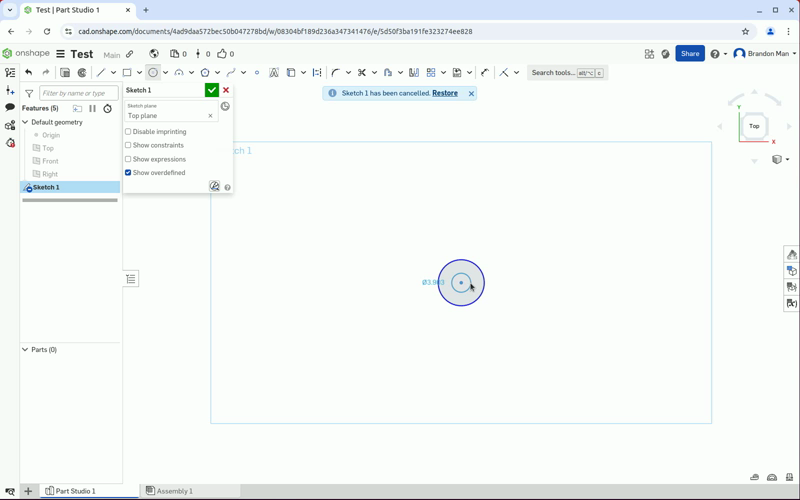
mouse_move(473, 278)
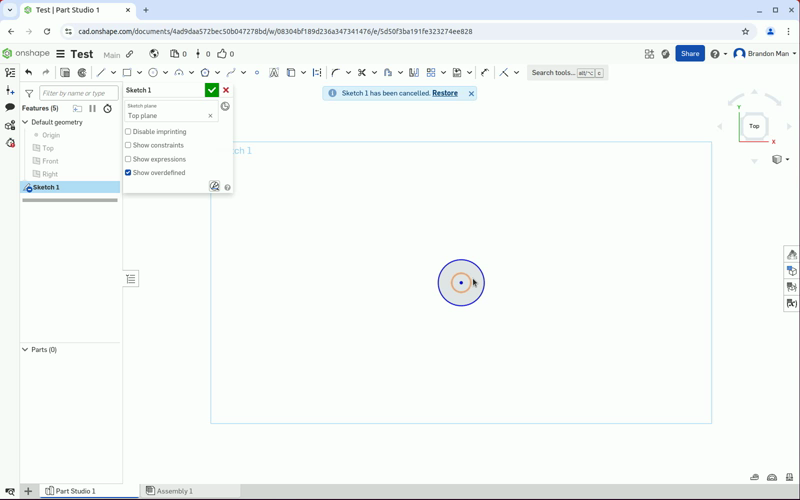
scroll(6)
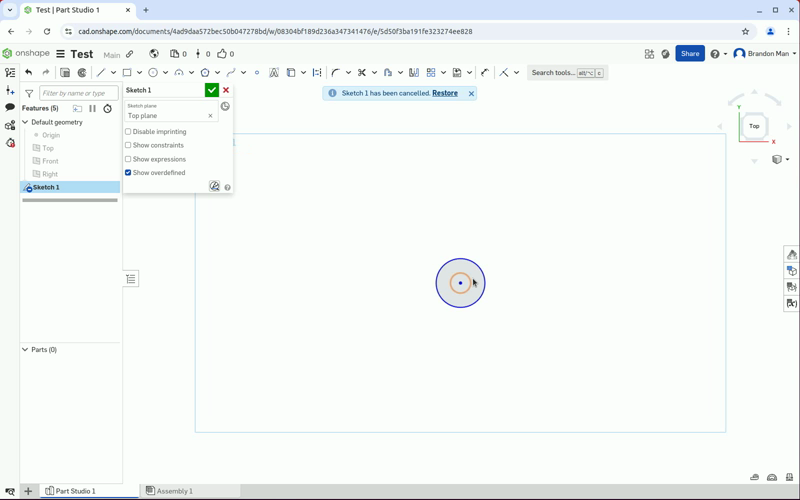
scroll(6)
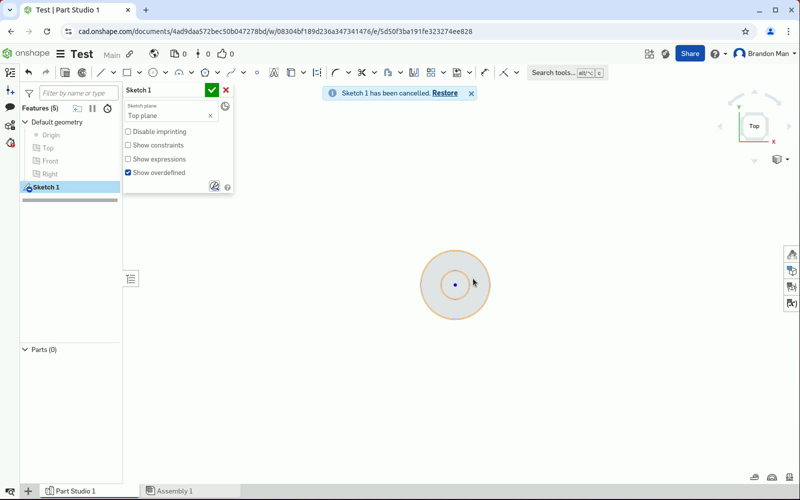
scroll(6)
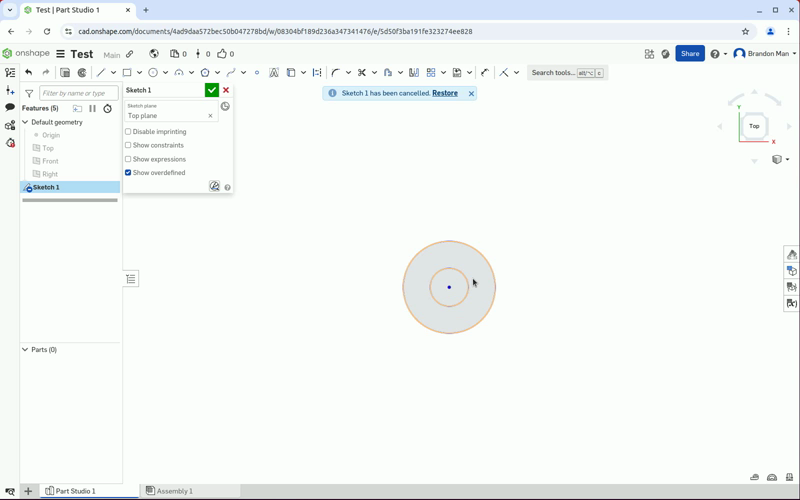
scroll(6)
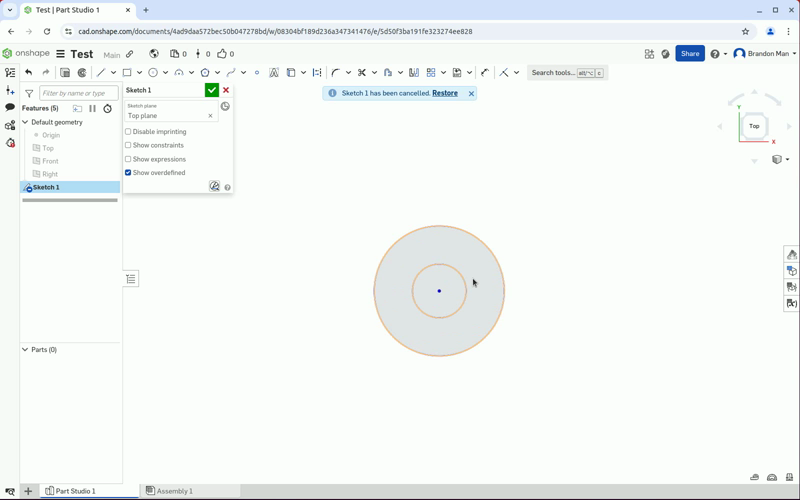
scroll(6)
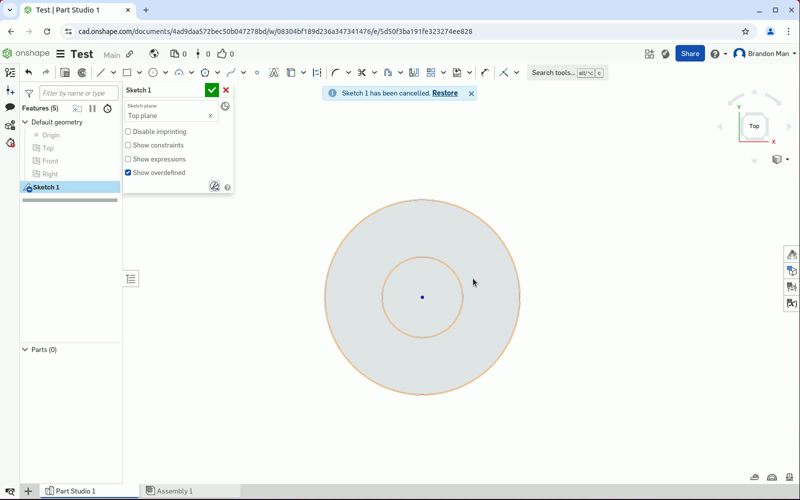
scroll(6)
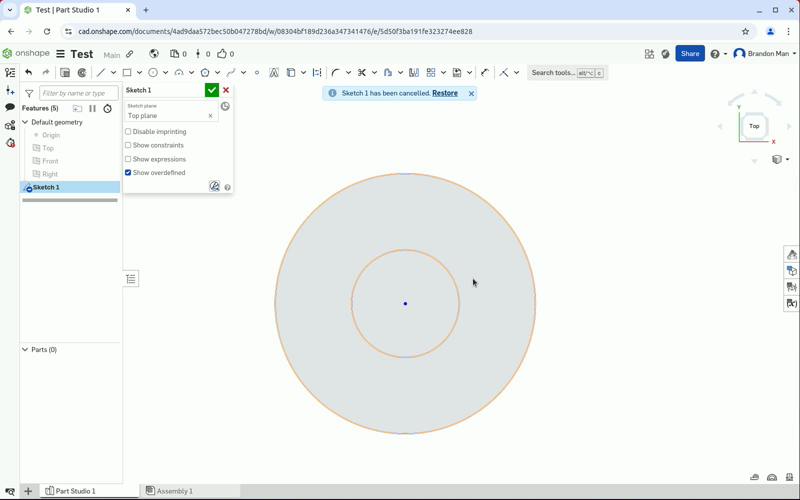
scroll(6)
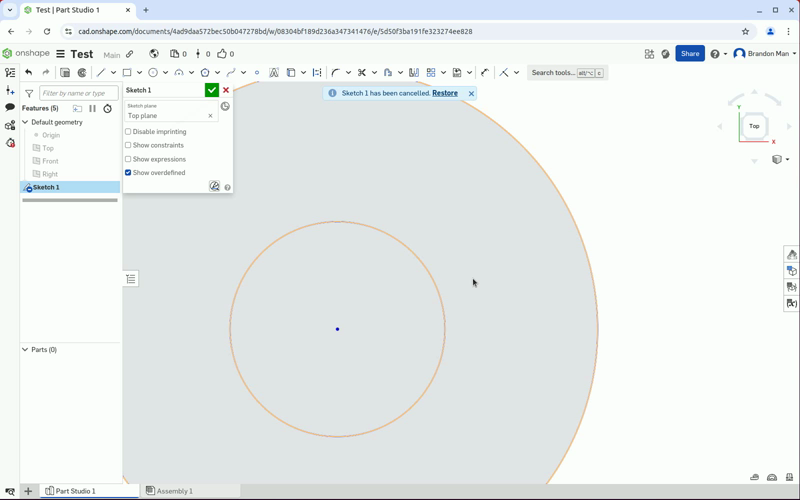
click(473, 278)
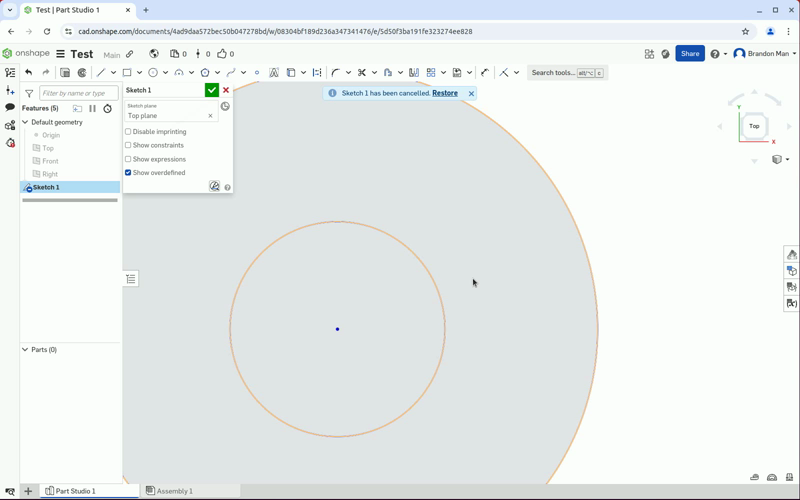
scroll(-6)
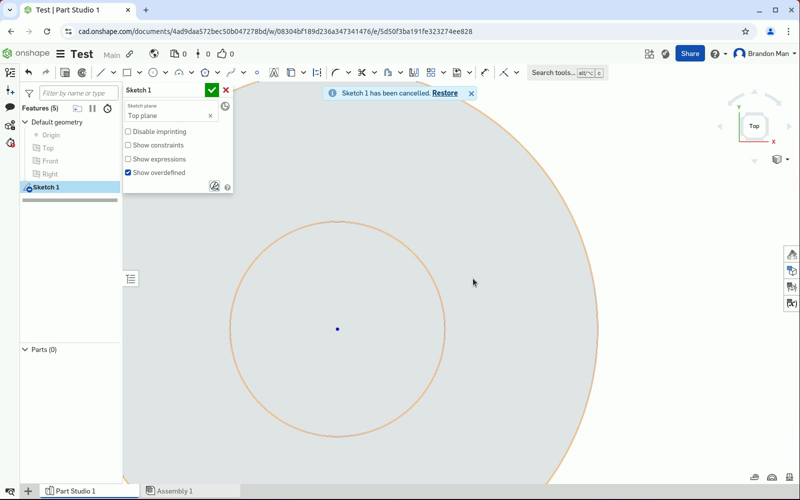
scroll(-6)
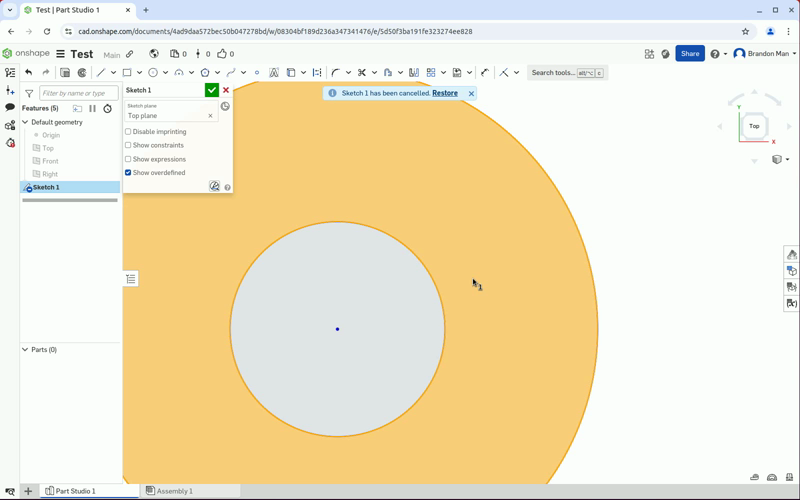
scroll(-6)
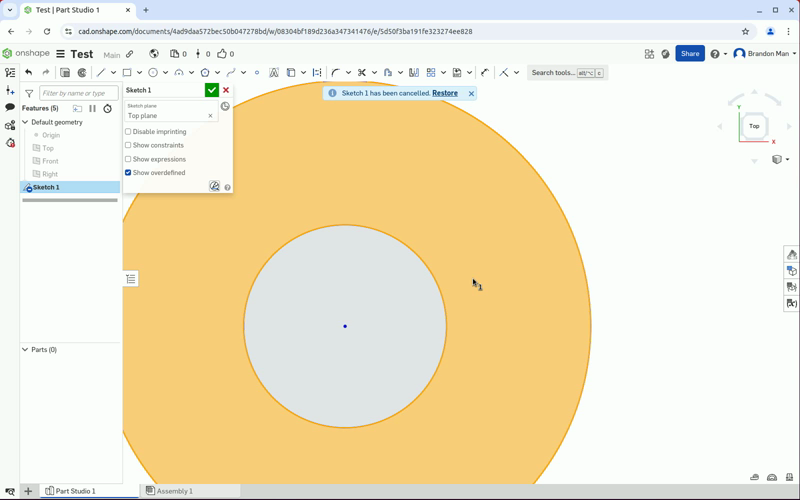
scroll(-6)
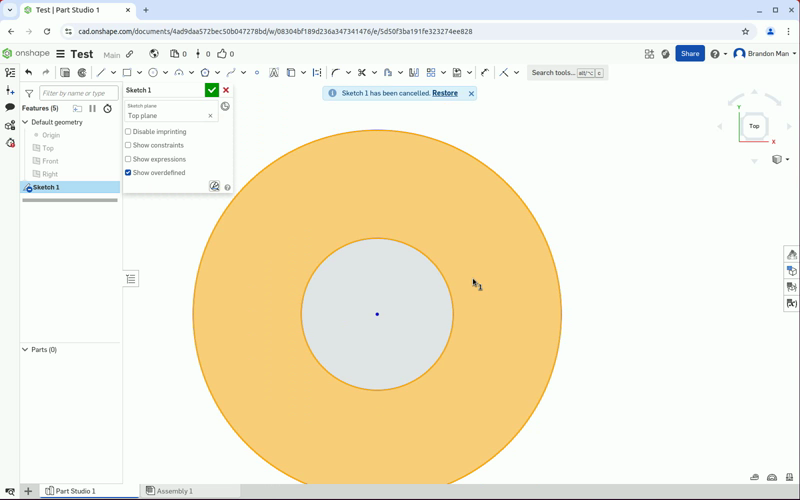
scroll(-6)
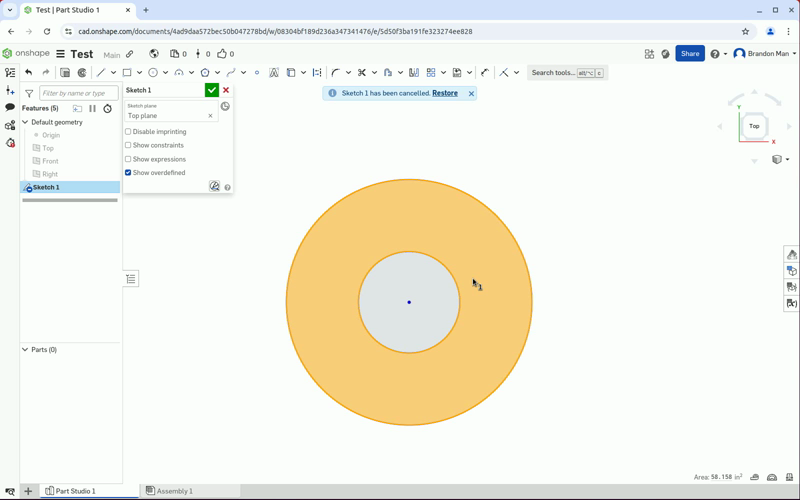
scroll(-6)
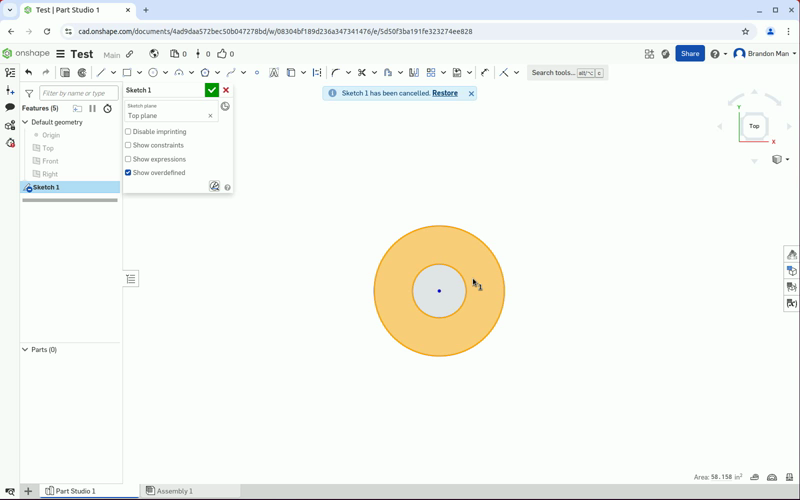
scroll(-6)
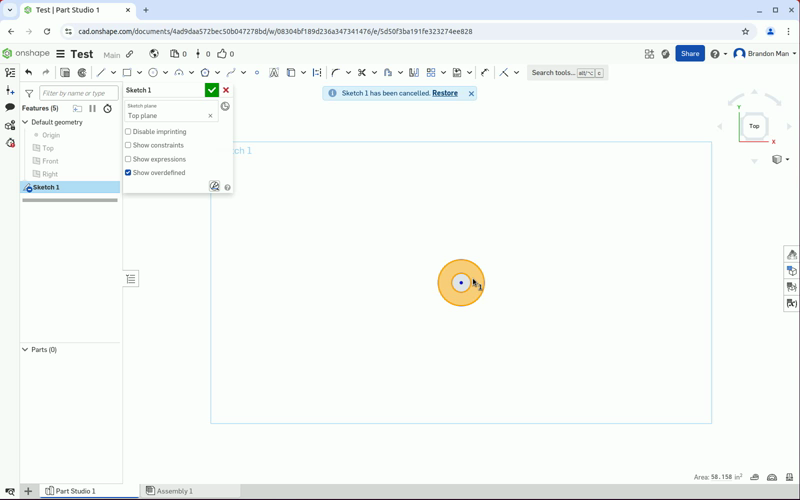
mouse_move(73, 352)
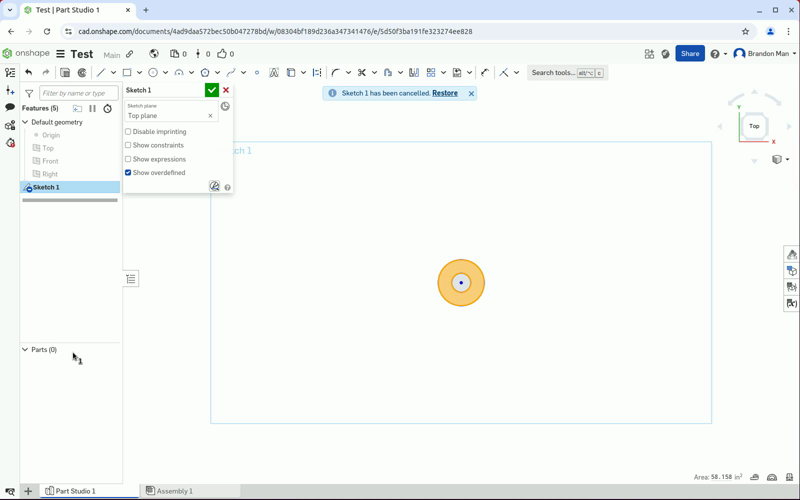
key(shift+y)
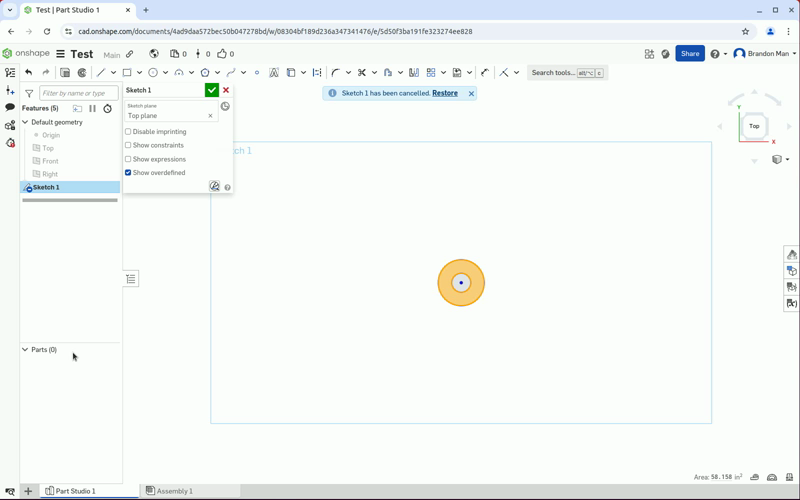
key(shift+e)
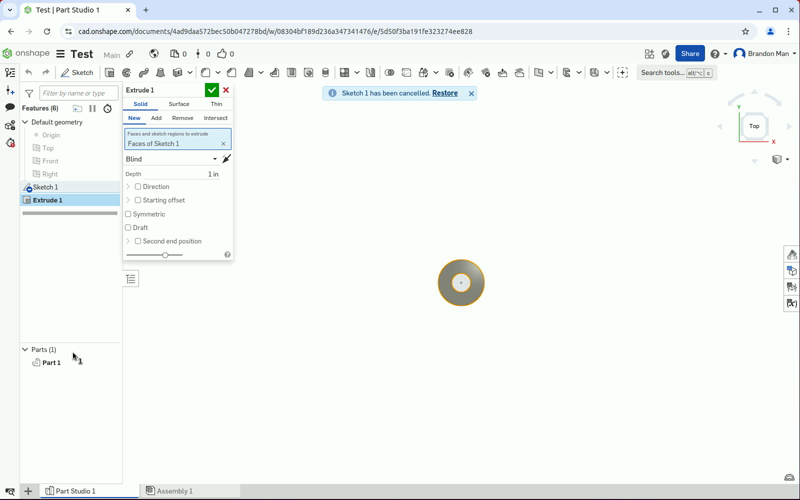
mouse_move(143, 106)
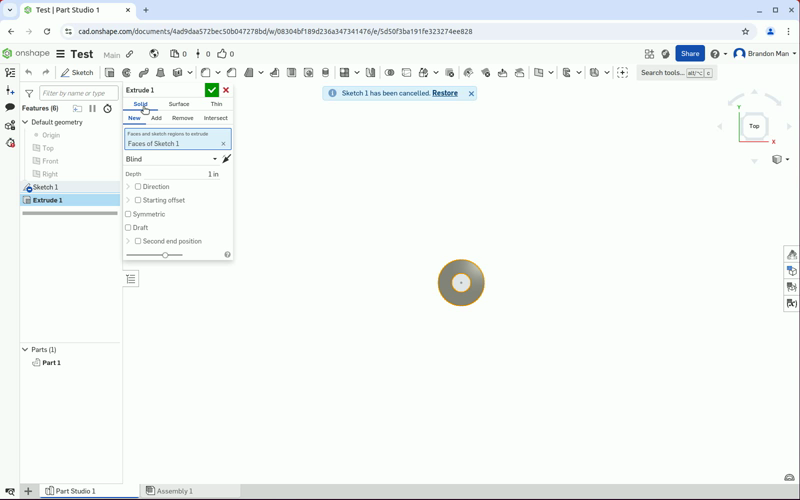
click(143, 106)
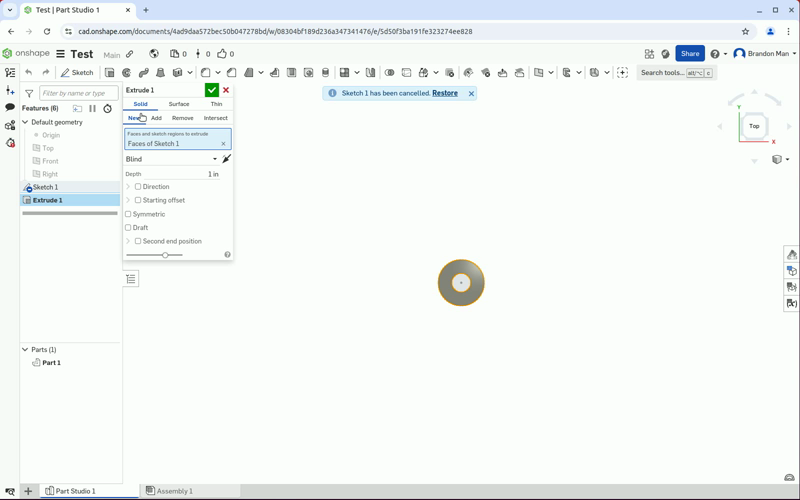
mouse_move(137, 120)
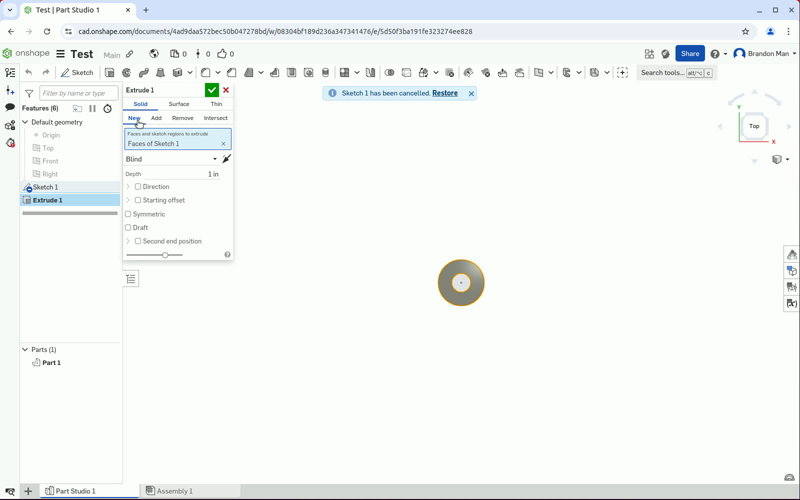
click(137, 120)
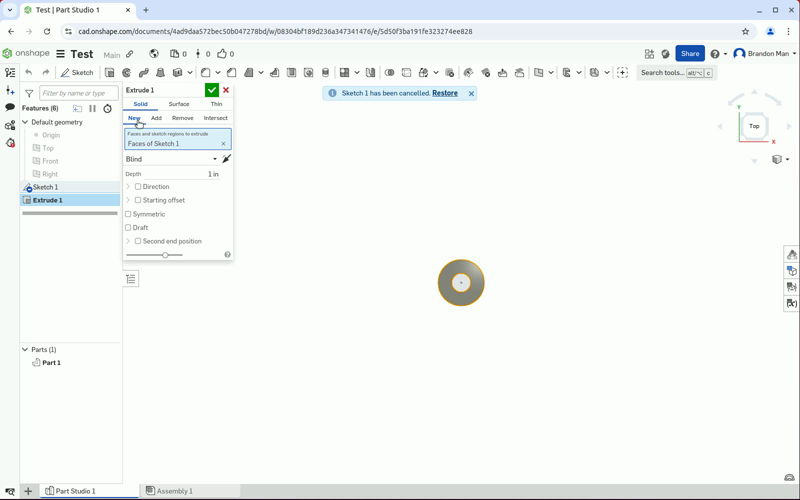
key(tab, 4)
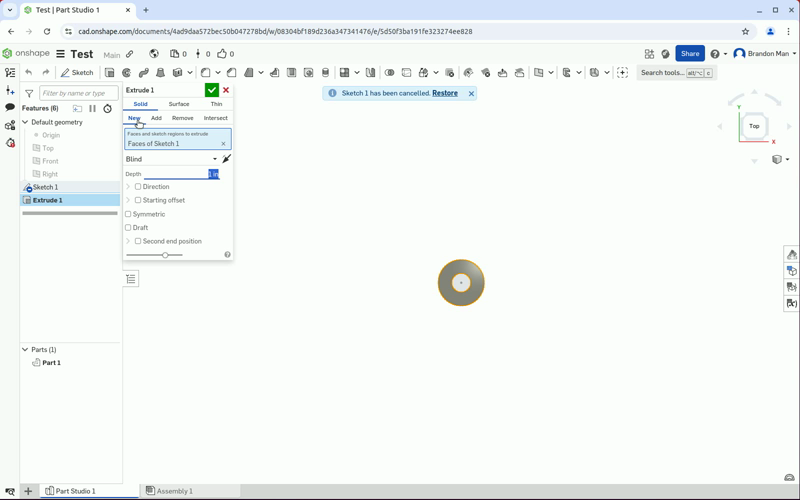
text(2.407)
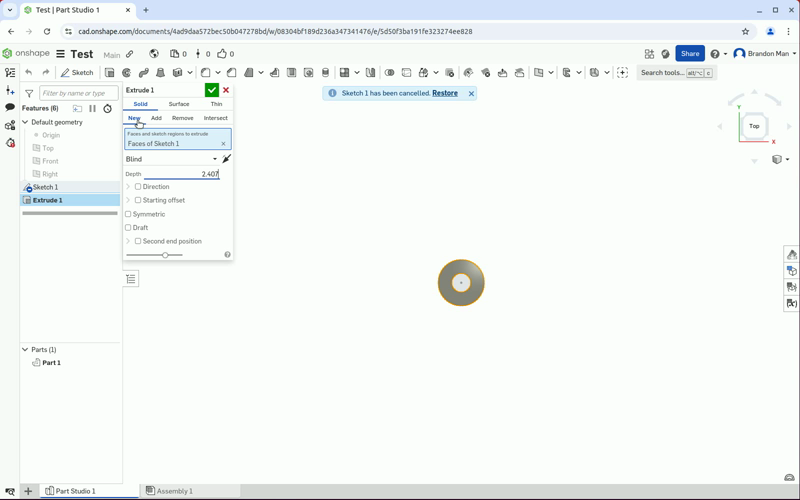
key(enter)
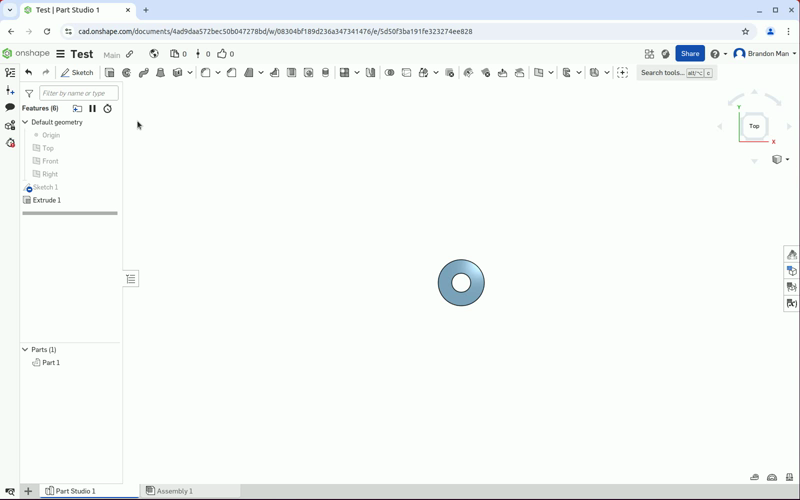
key(shift+h)
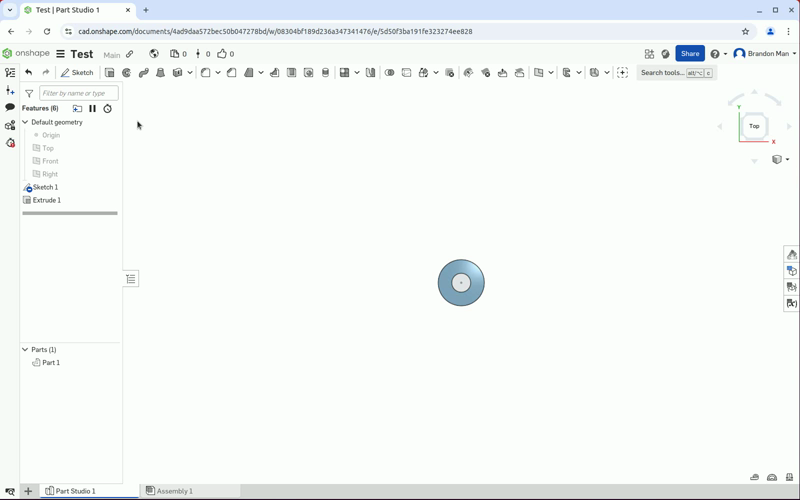
key(shift+h)
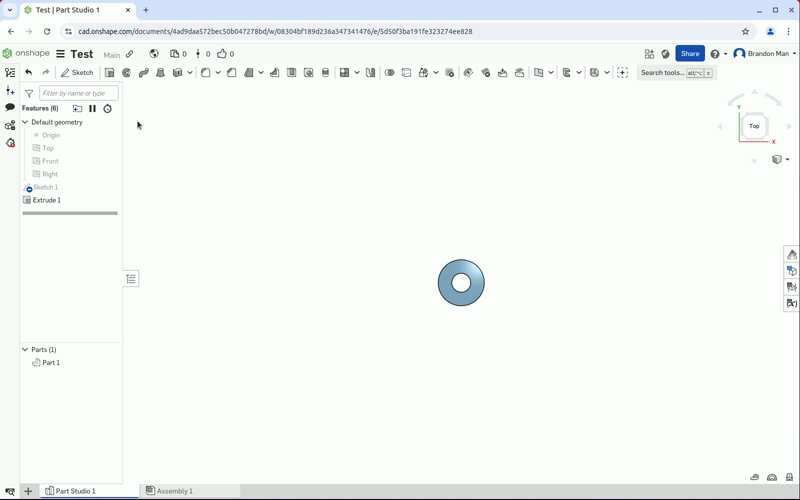
mouse_move(73, 189)
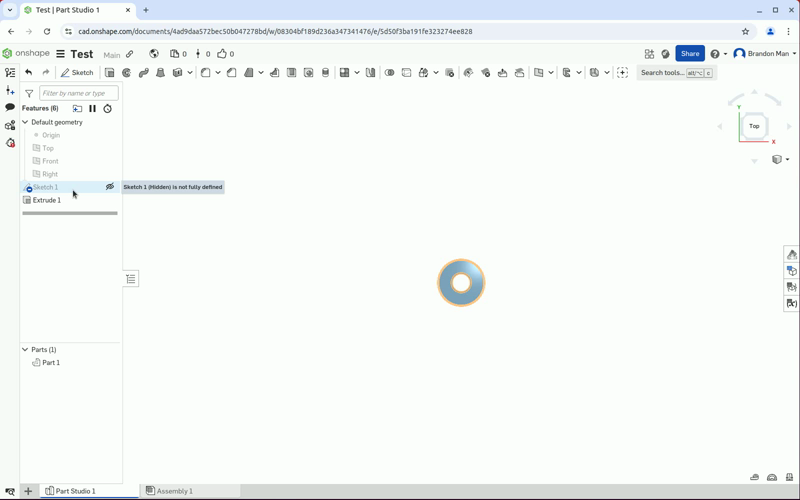
click(73, 189)
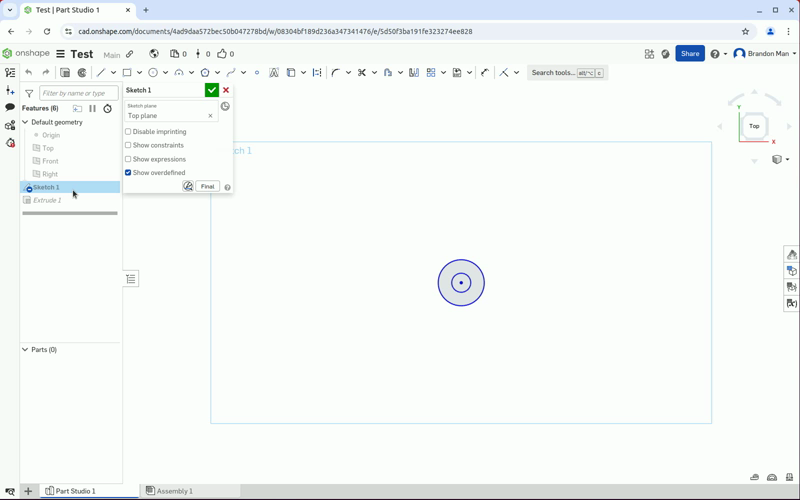
mouse_move(229, 92)
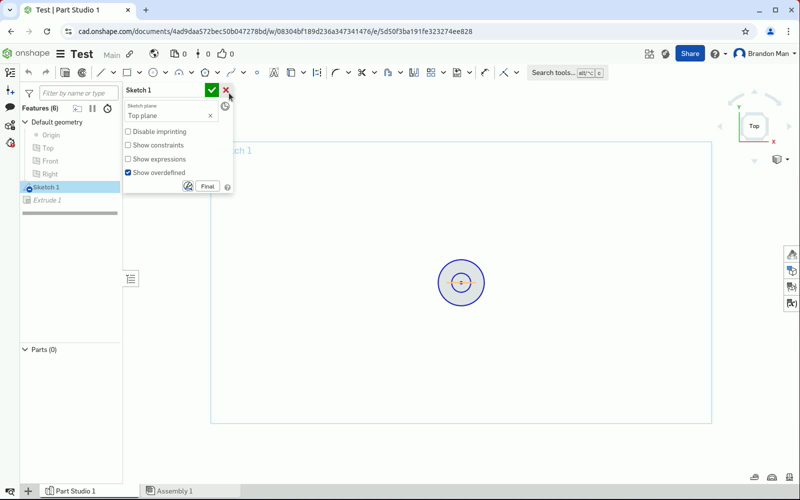
click(229, 92)
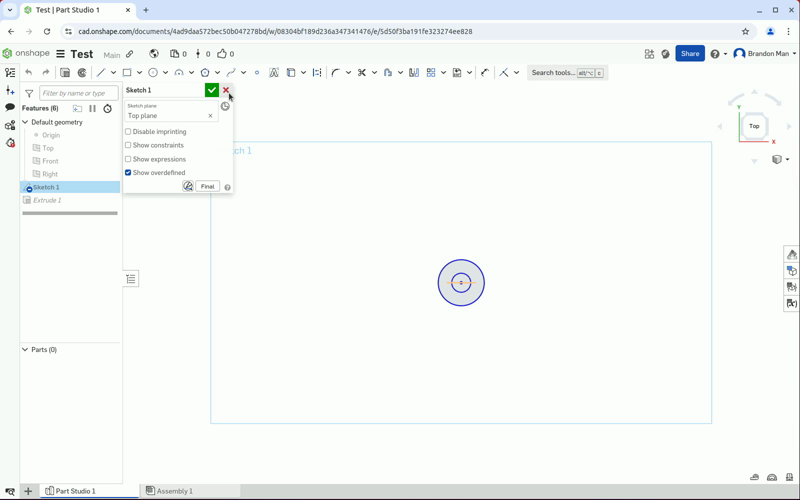
key(shift+s)
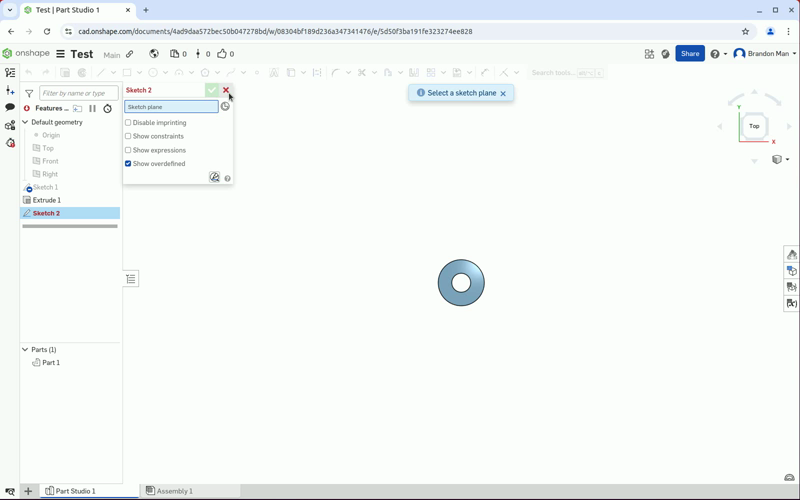
mouse_move(73, 150)
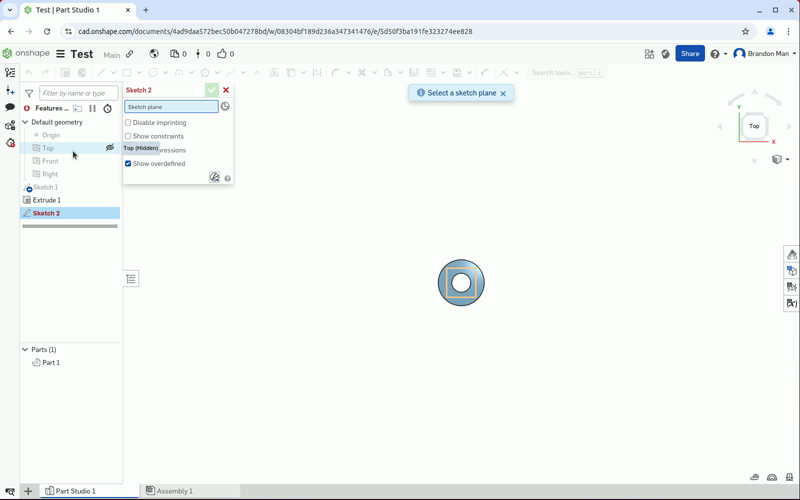
click(73, 150)
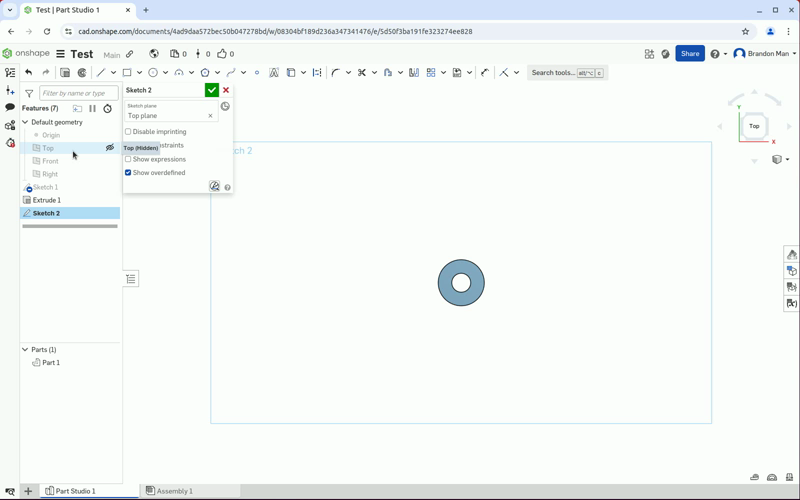
mouse_move(73, 352)
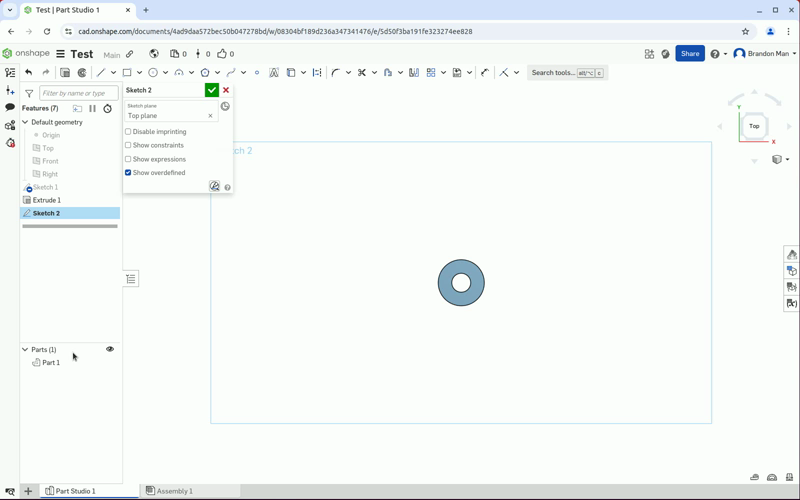
key(y)
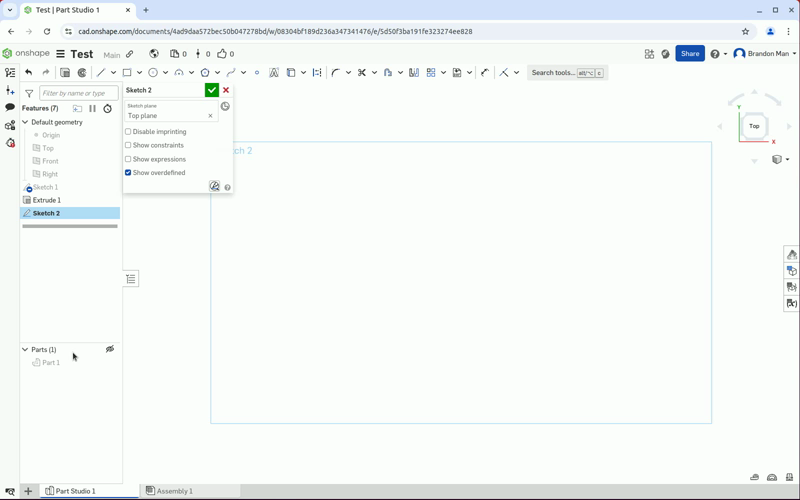
key(c)
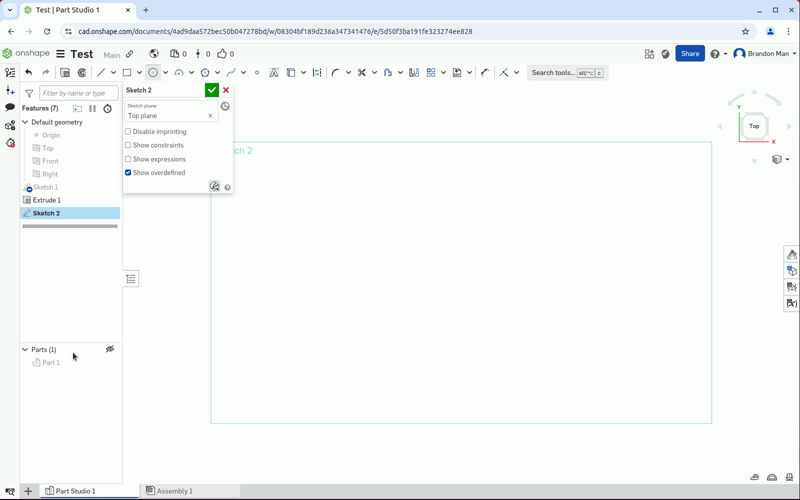
key_down(shift)
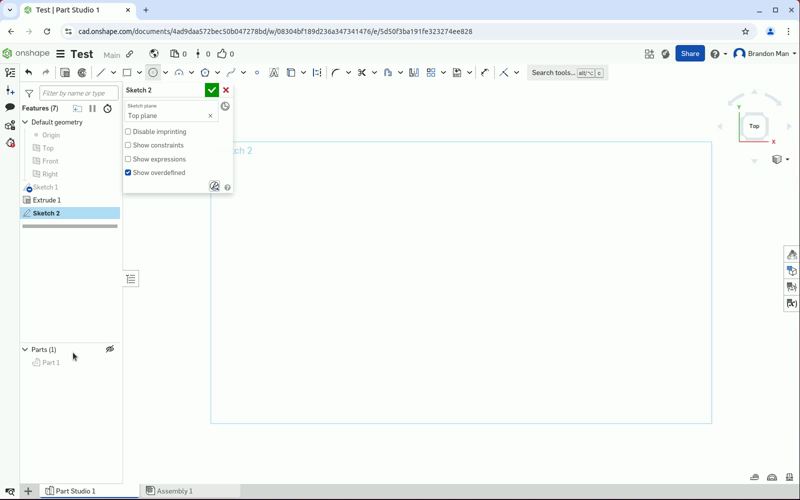
mouse_move(460, 282)
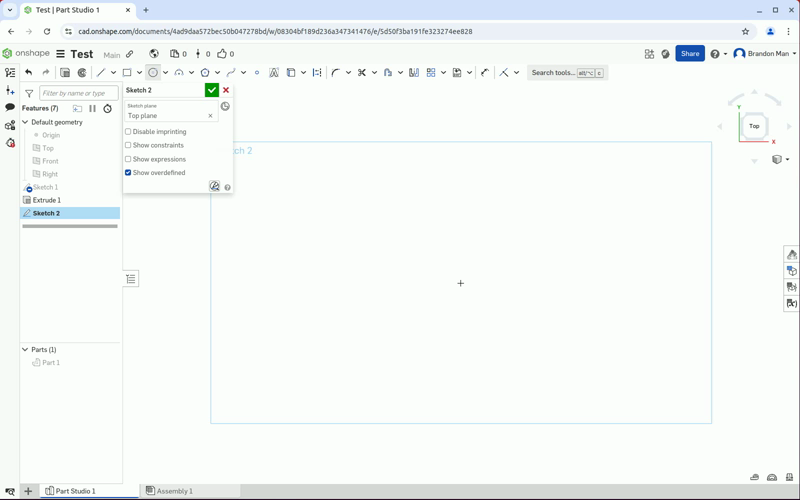
click(460, 282)
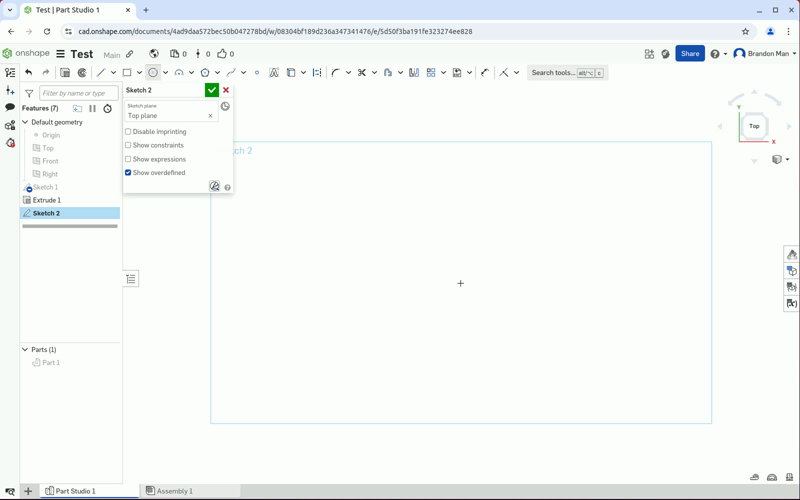
key_up(shift)
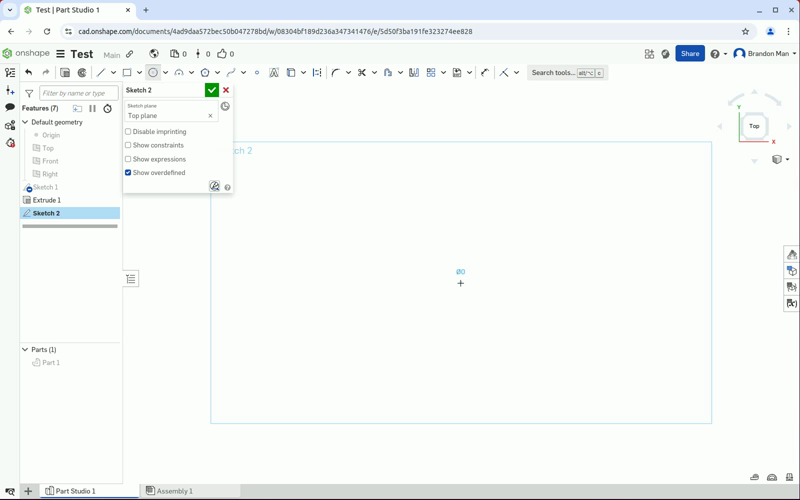
mouse_move(487, 282)
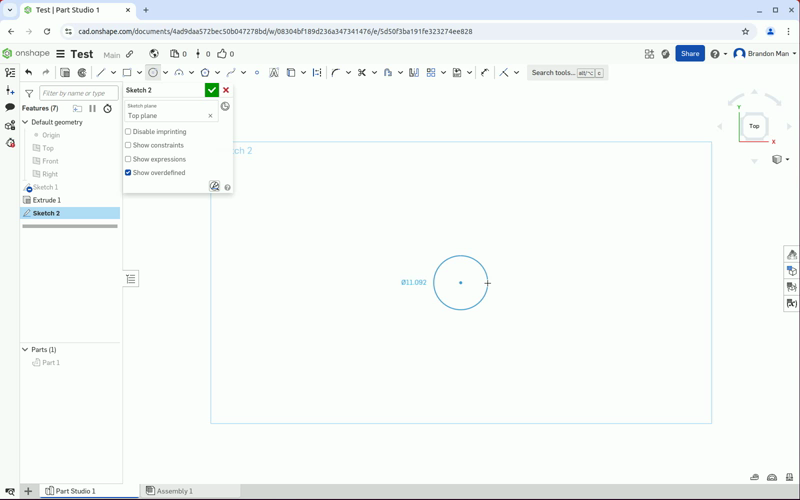
click(487, 282)
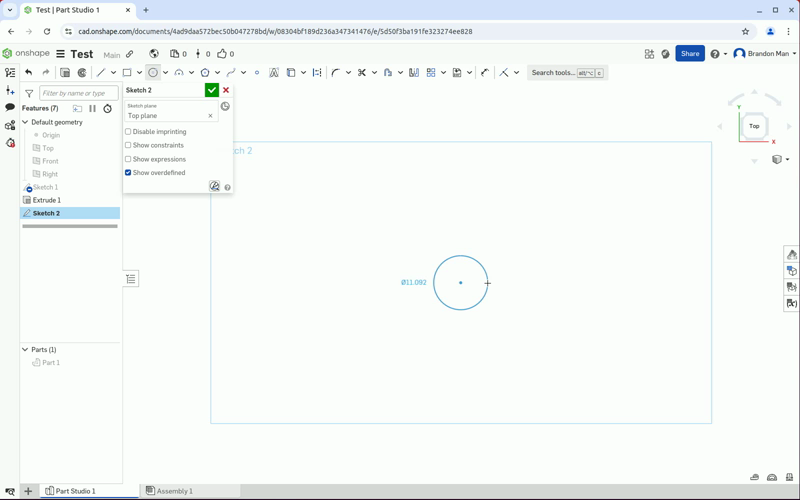
key(esc)
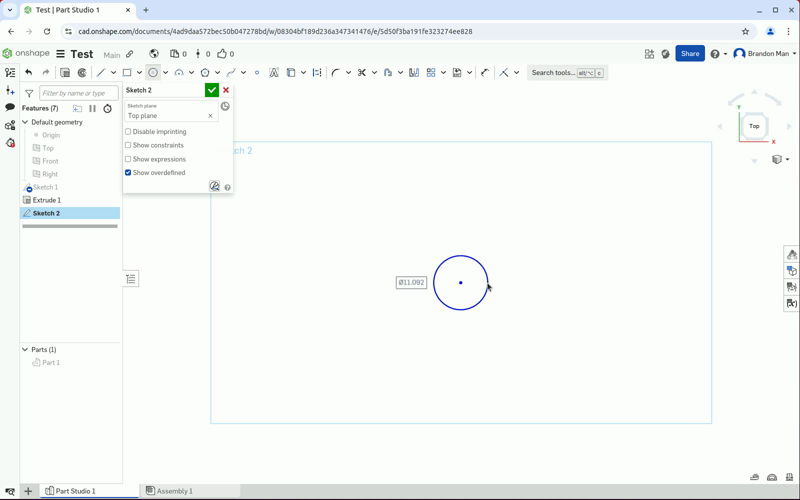
key(c)
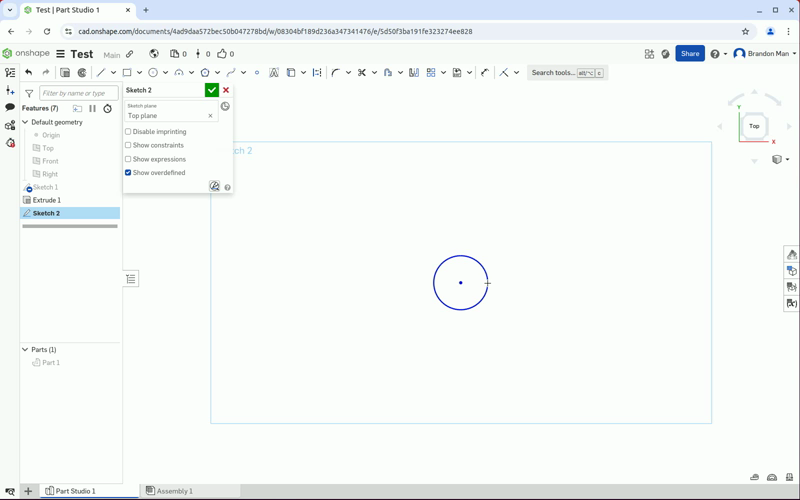
key_down(shift)
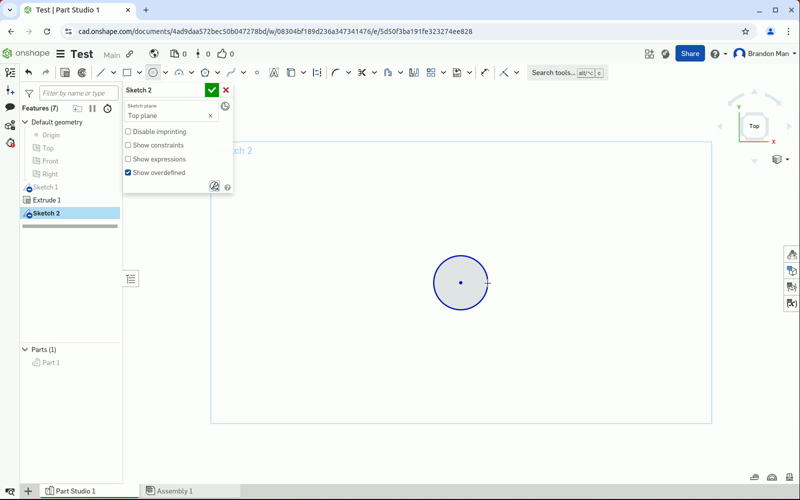
mouse_move(460, 282)
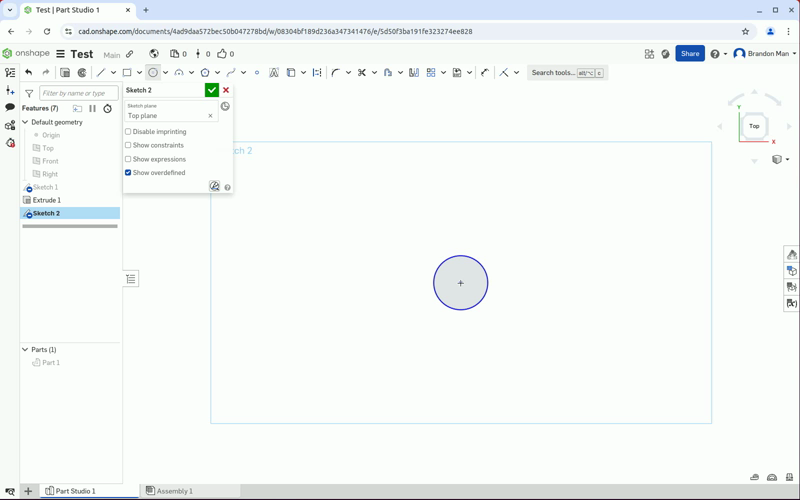
click(460, 282)
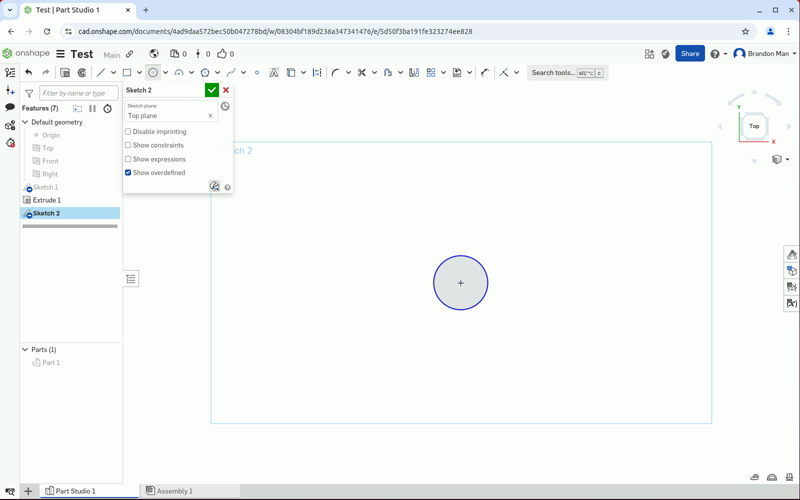
key_up(shift)
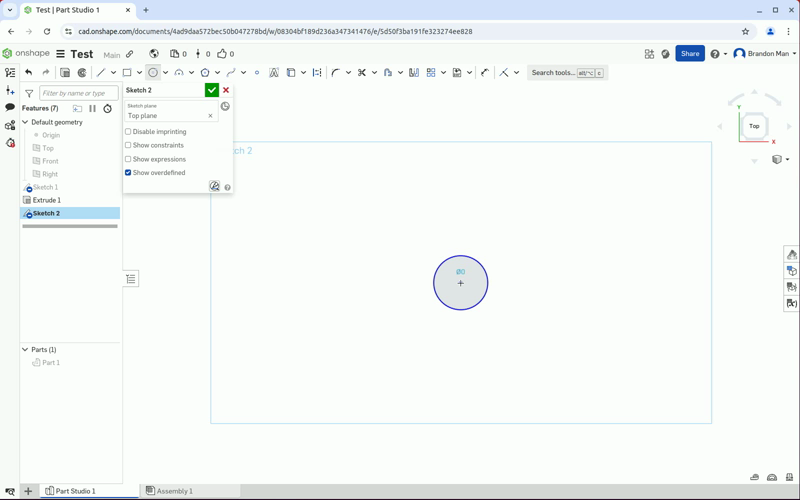
mouse_move(483, 282)
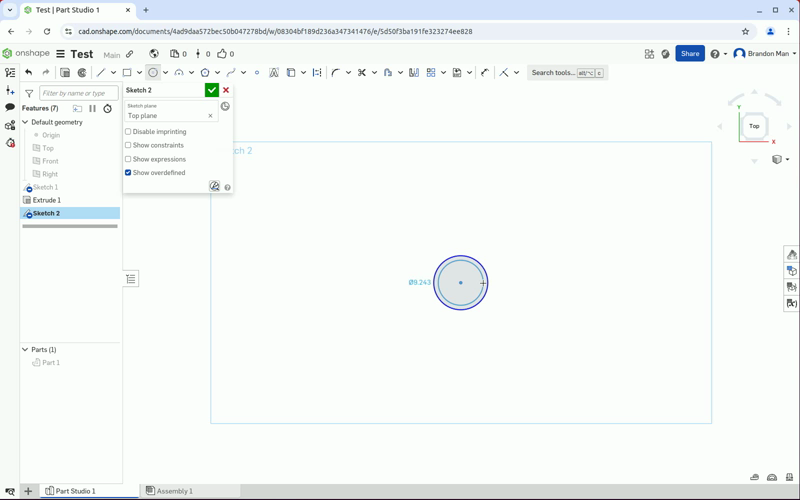
click(483, 282)
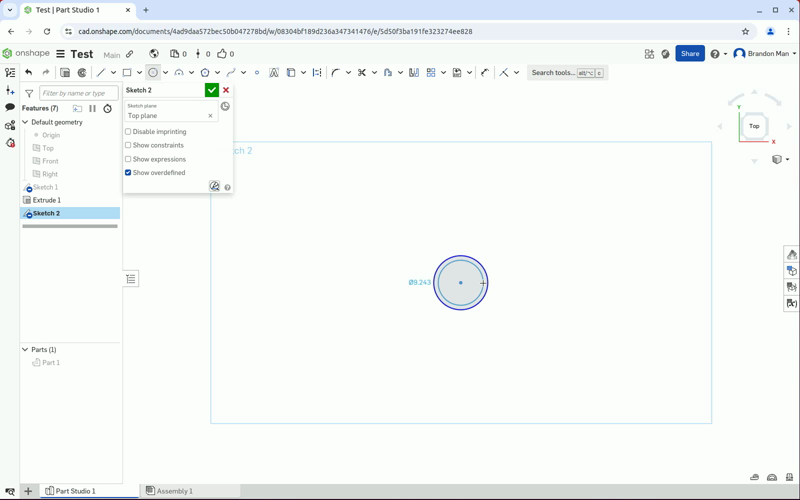
key(esc)
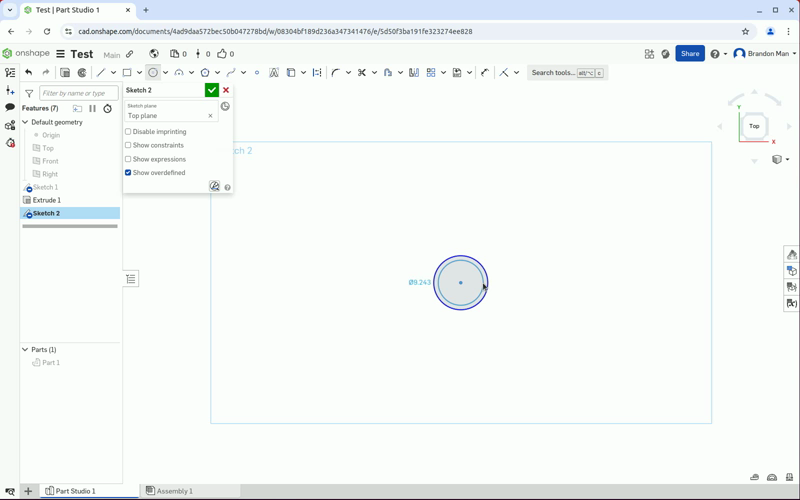
mouse_move(475, 261)
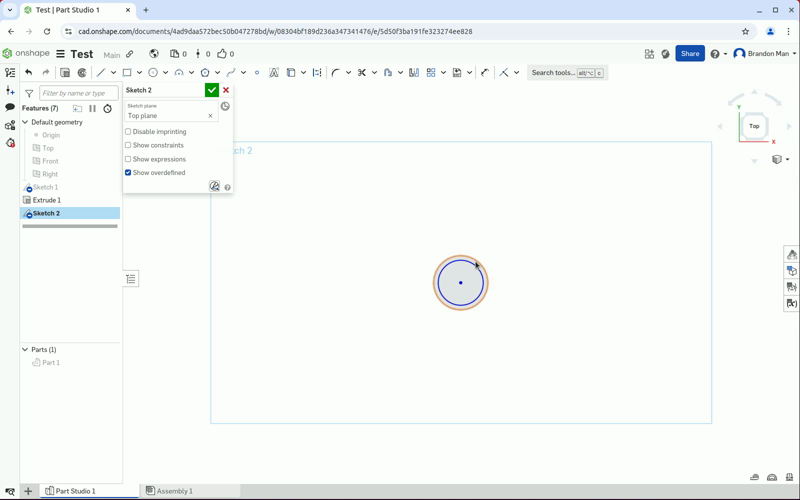
scroll(6)
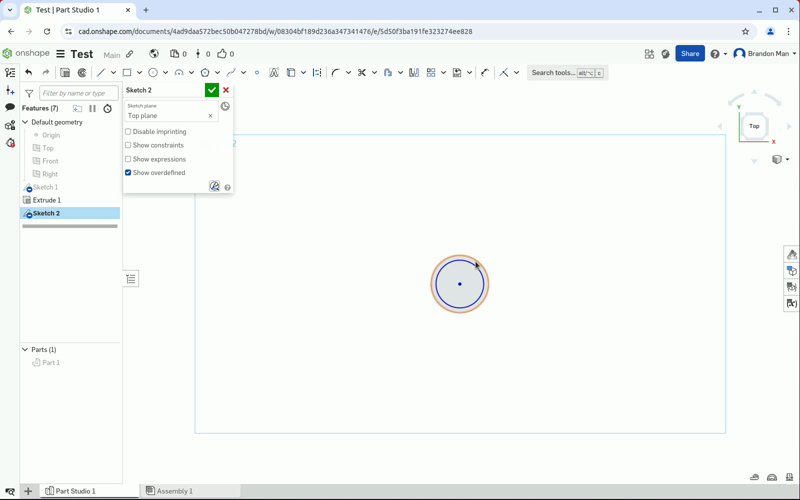
scroll(6)
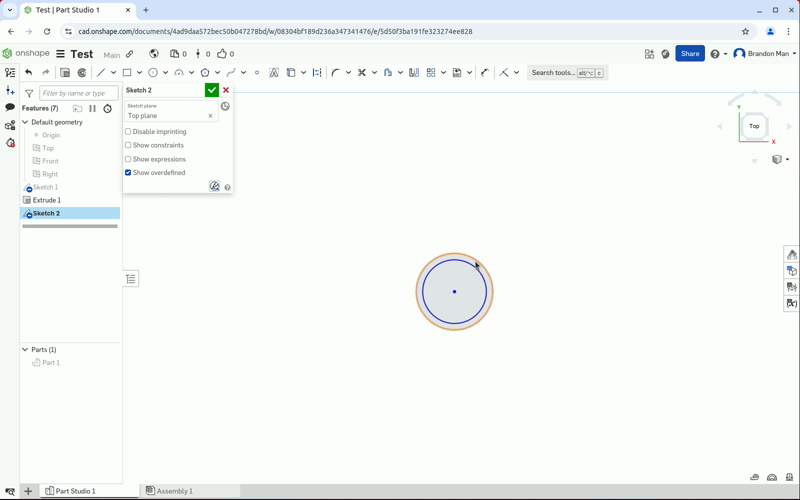
scroll(6)
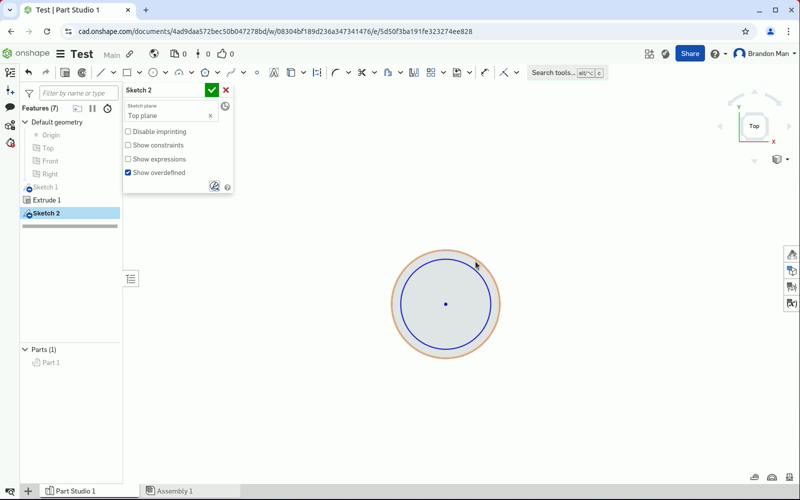
scroll(6)
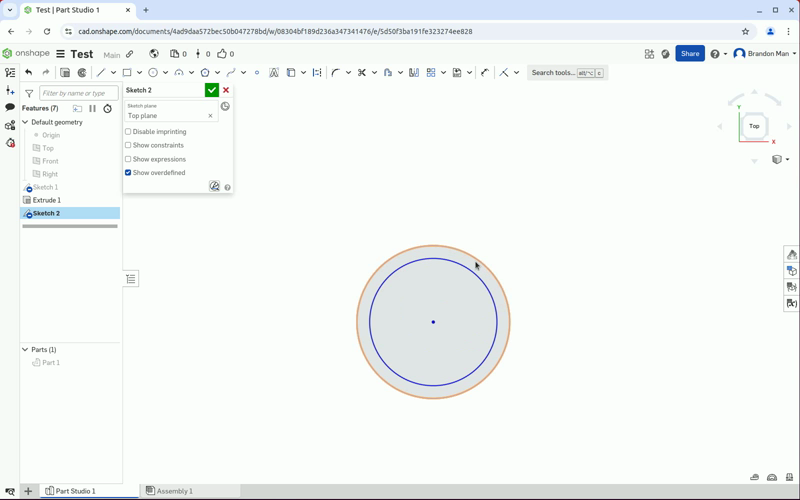
scroll(6)
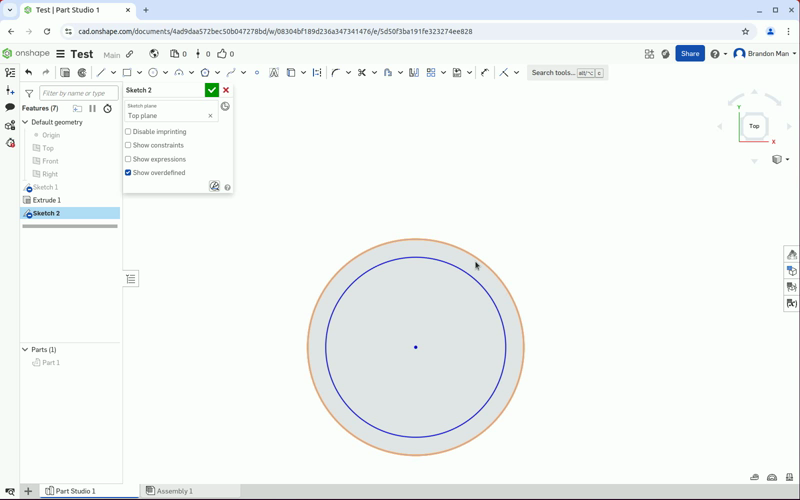
scroll(6)
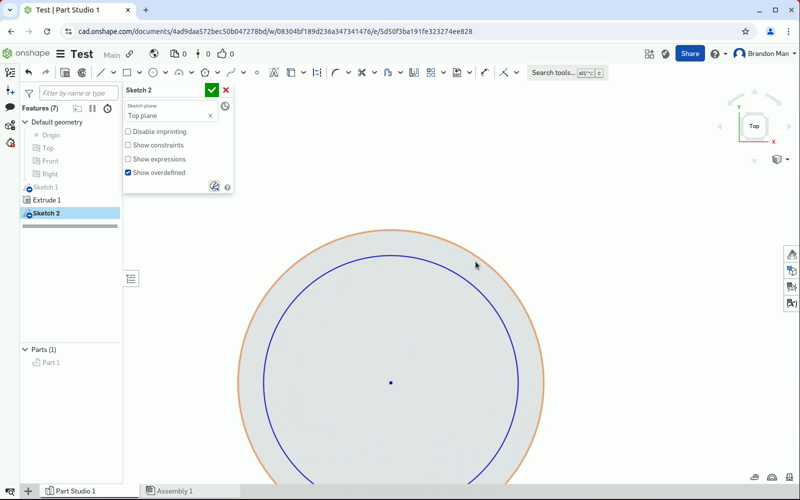
scroll(6)
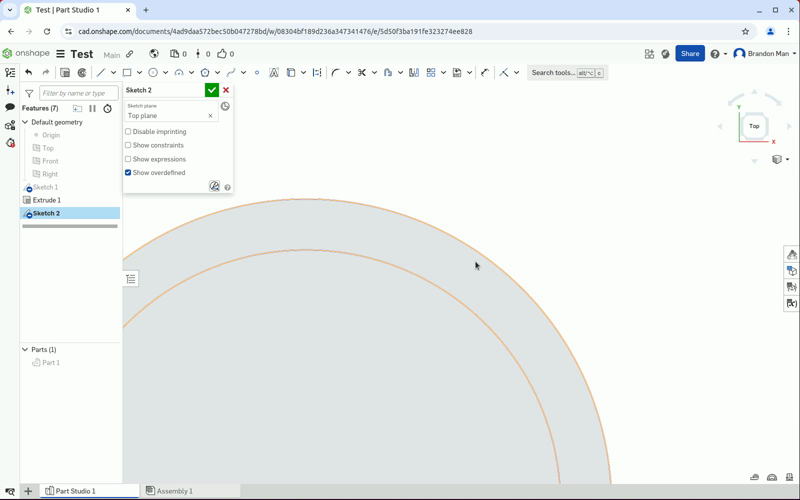
click(475, 261)
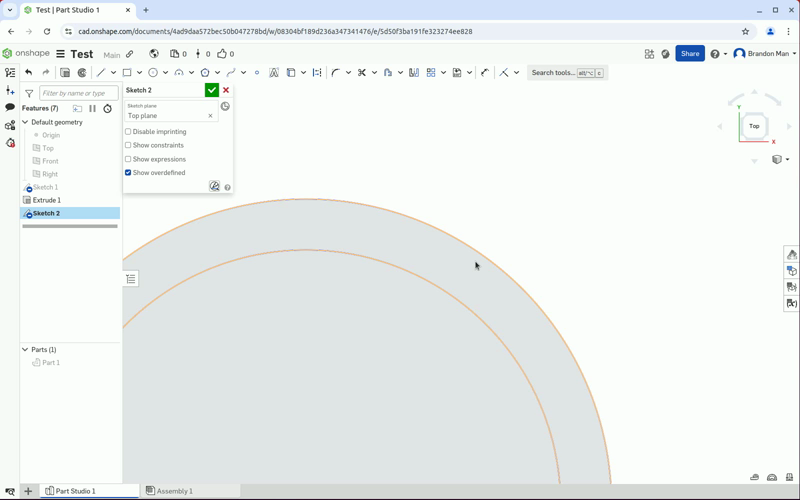
scroll(-6)
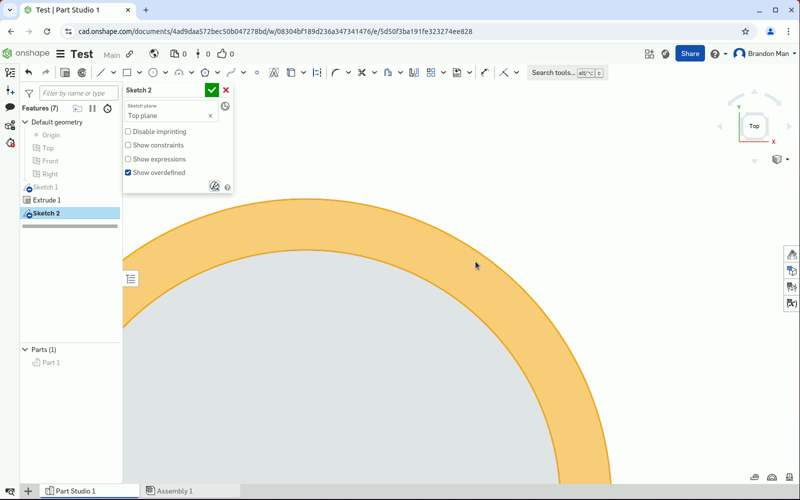
scroll(-6)
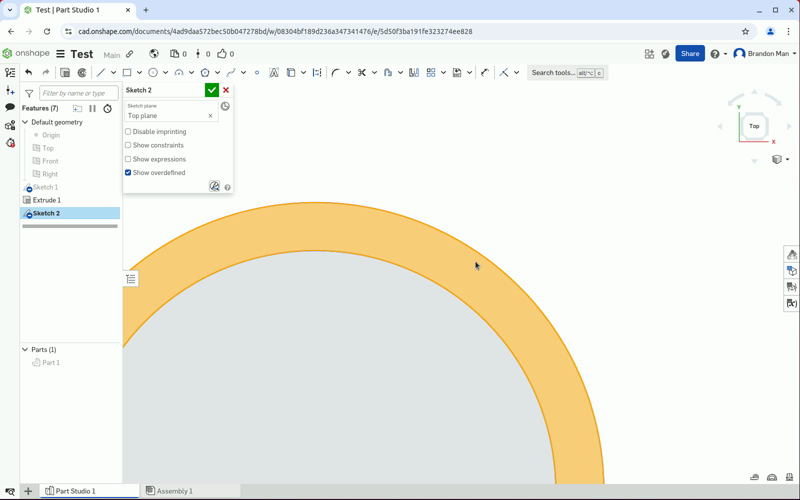
scroll(-6)
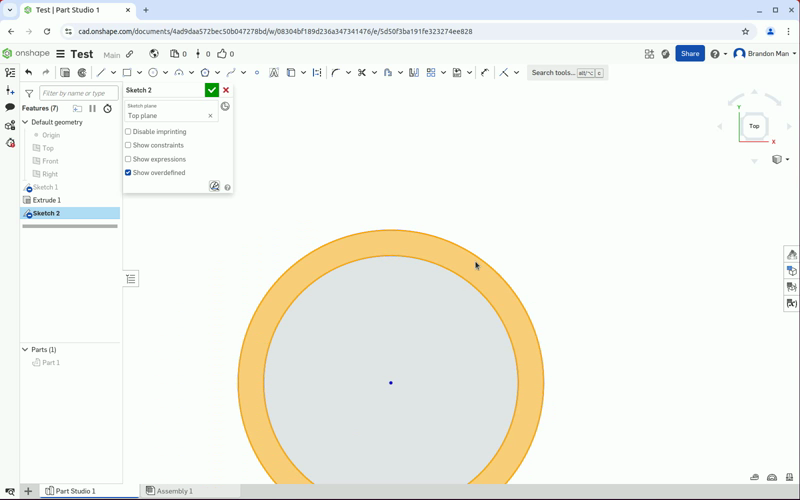
scroll(-6)
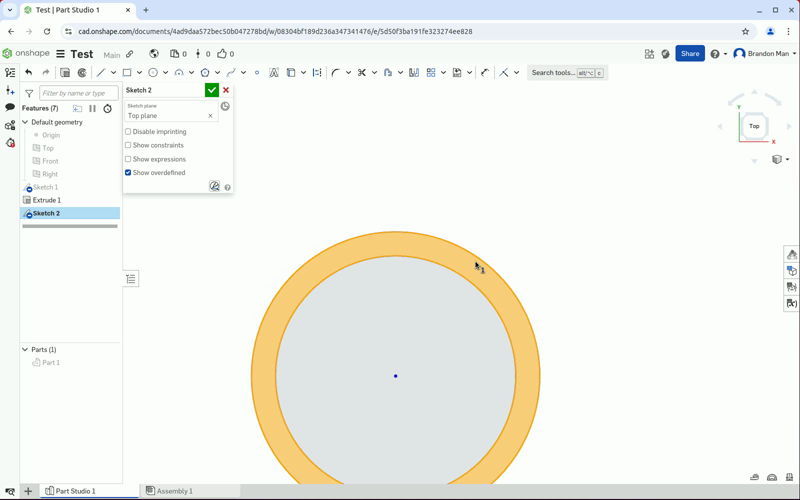
scroll(-6)
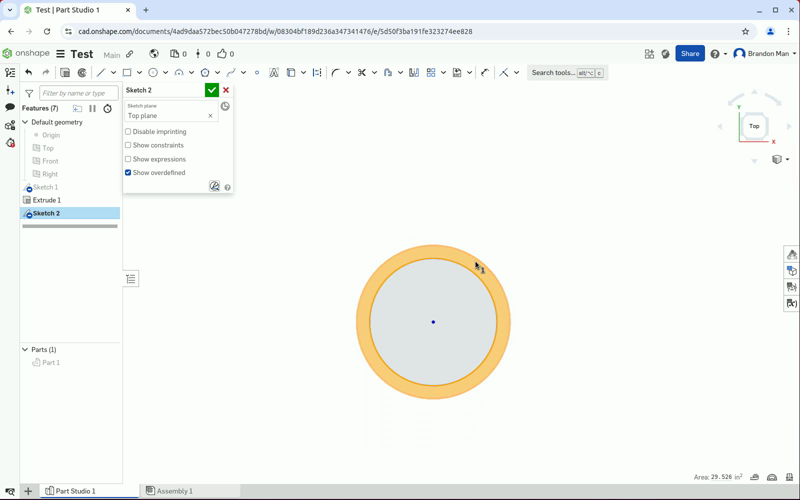
scroll(-6)
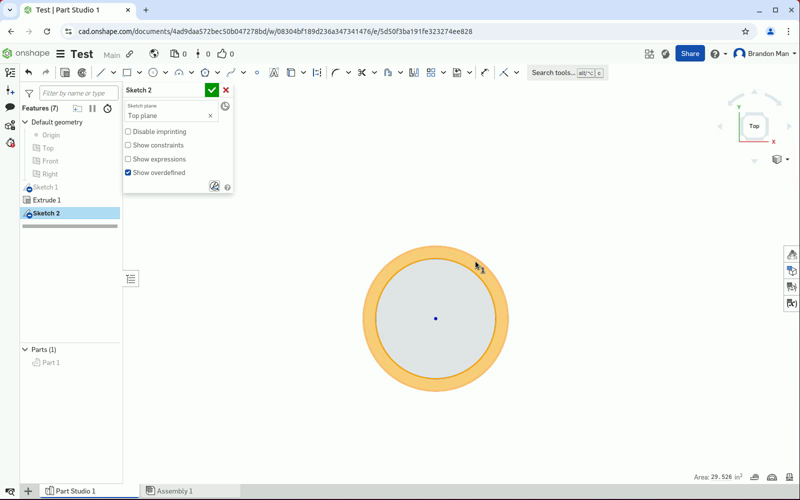
scroll(-6)
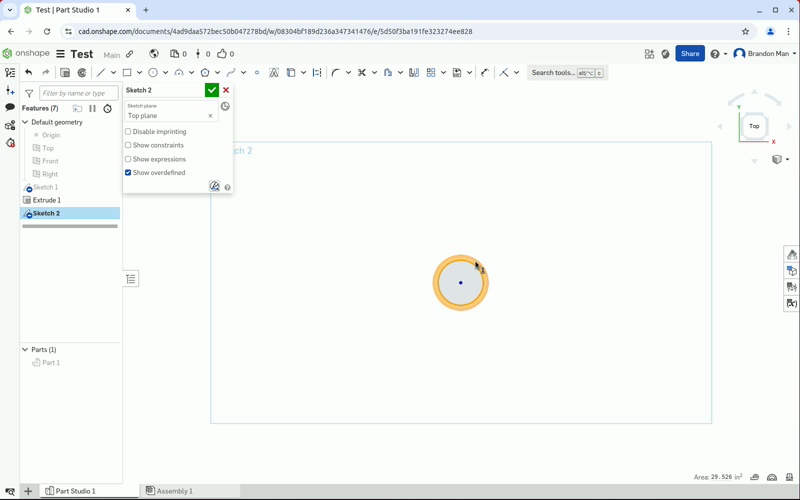
mouse_move(73, 352)
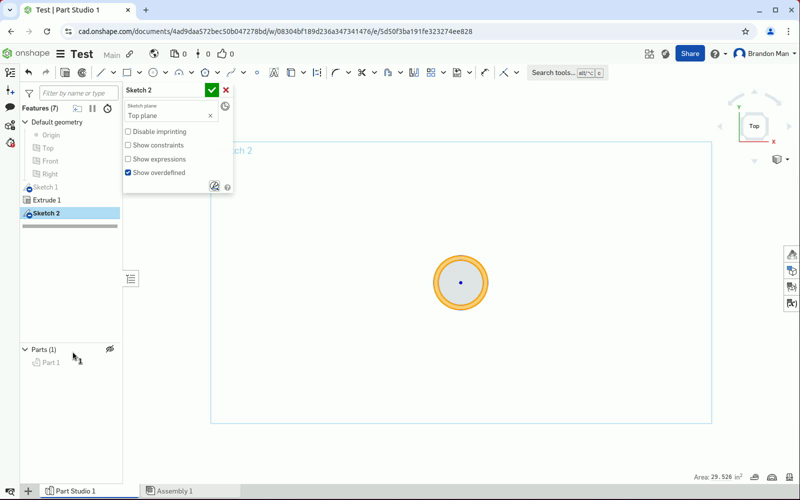
key(shift+y)
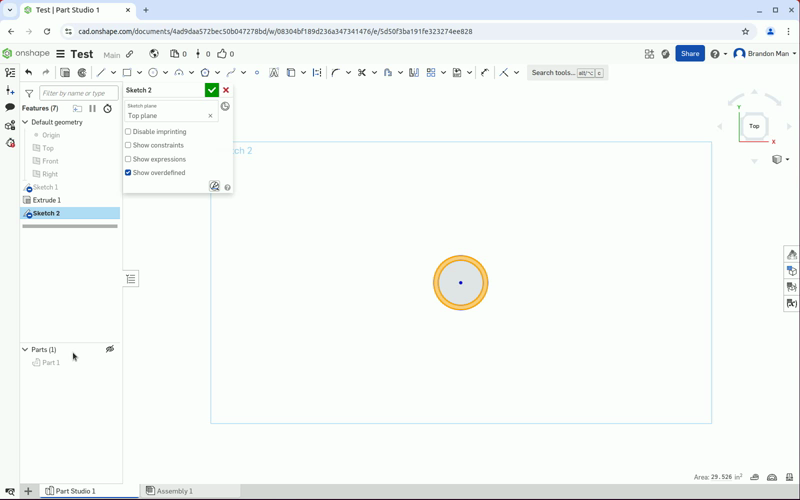
key(shift+e)
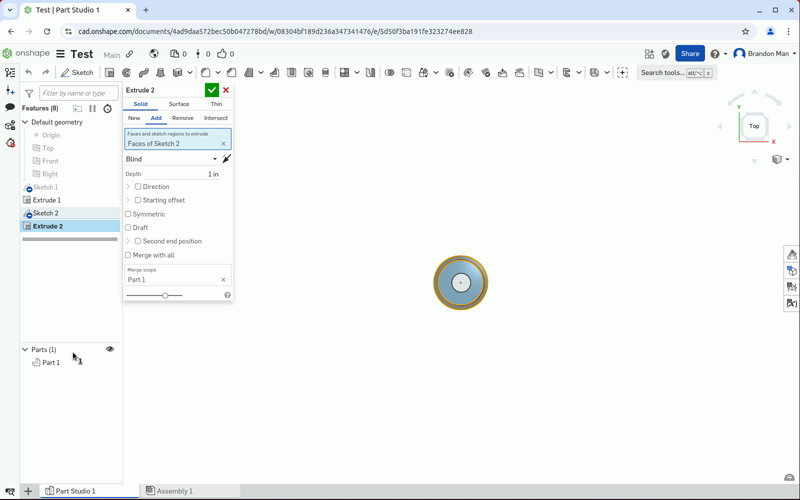
mouse_move(143, 106)
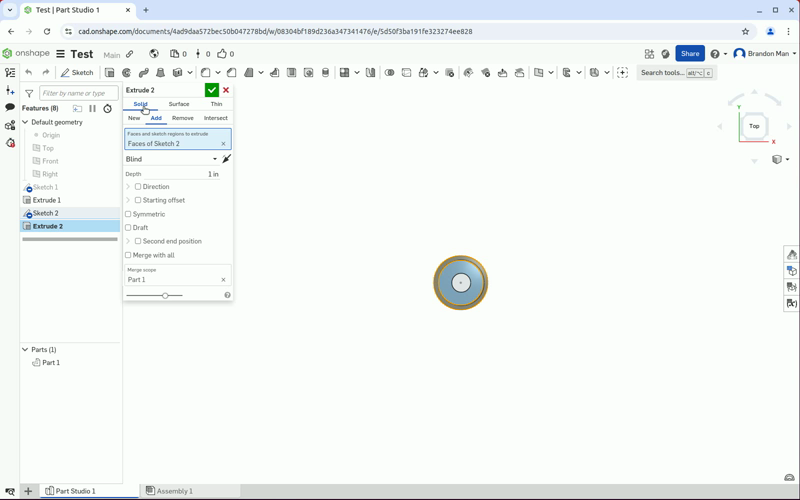
click(143, 106)
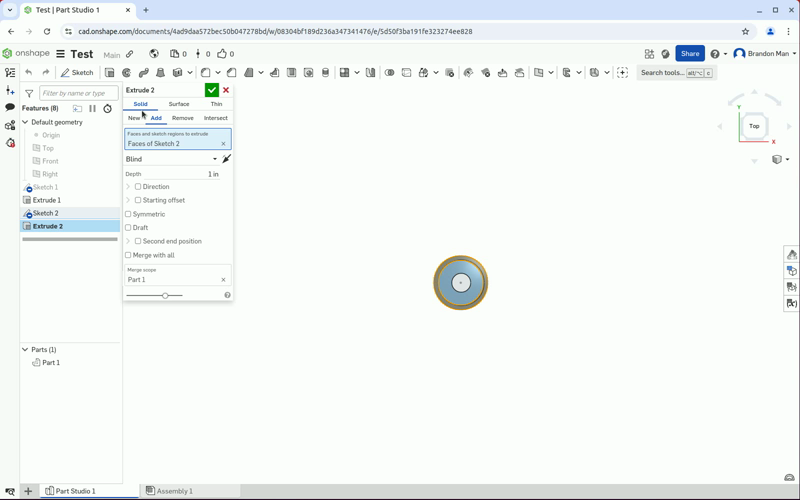
mouse_move(137, 120)
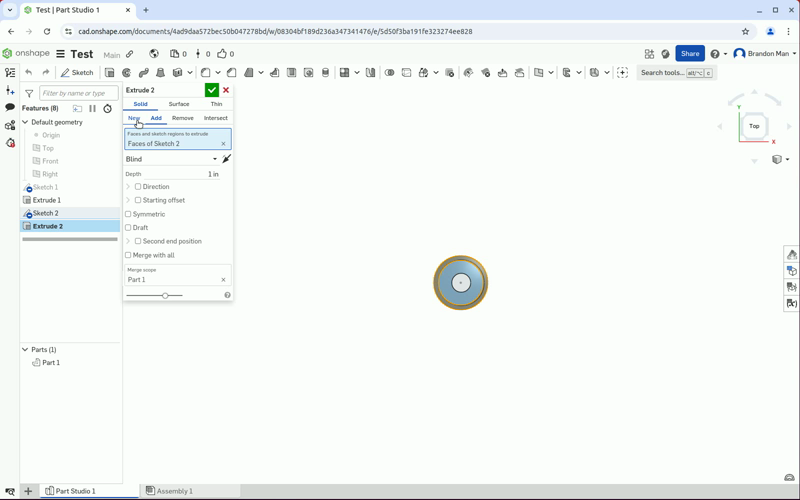
click(137, 120)
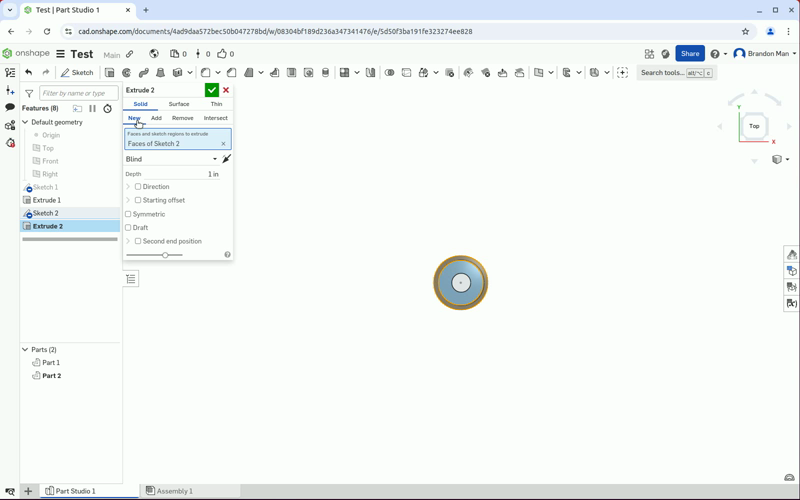
key(tab, 4)
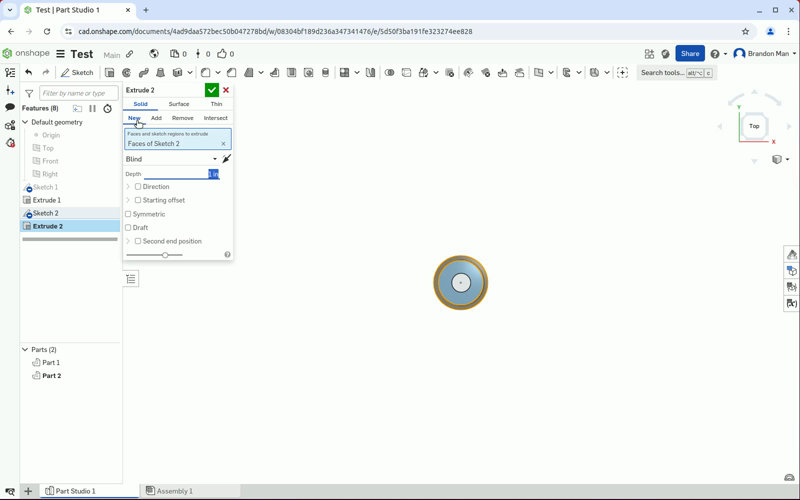
text(6.258)
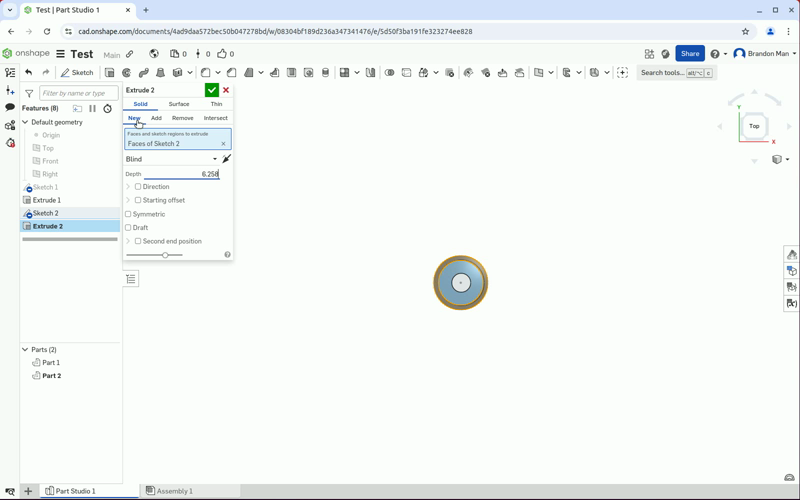
key(enter)
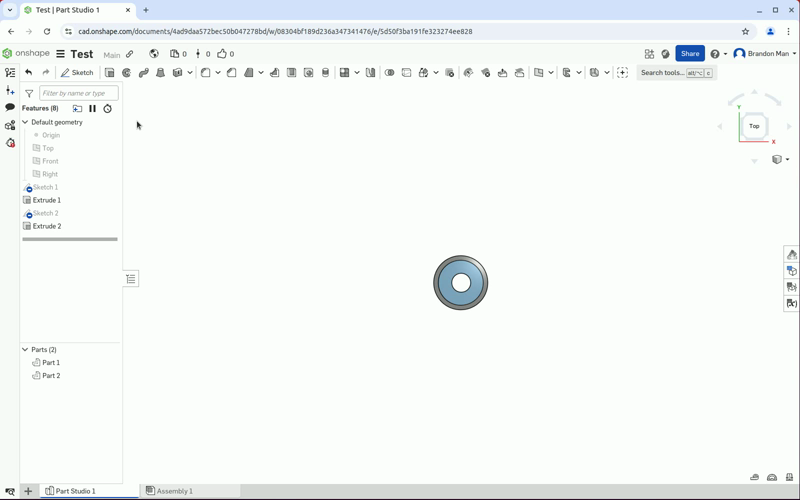
key(shift+h)
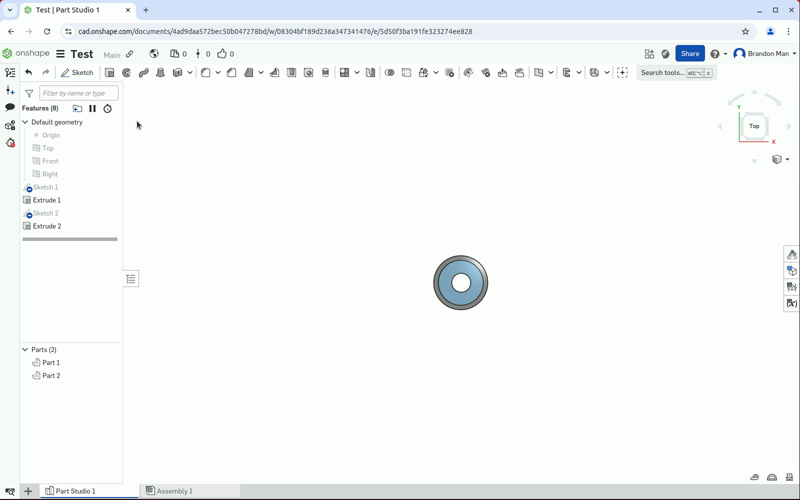
key(shift+h)
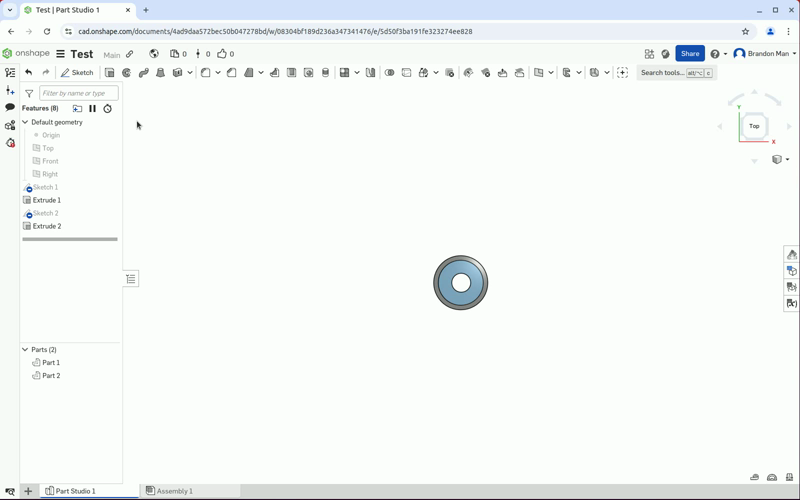
mouse_move(73, 189)
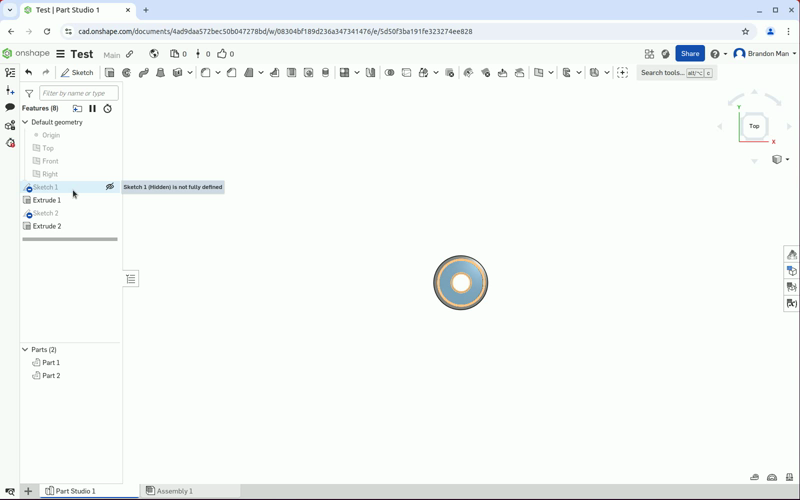
click(73, 189)
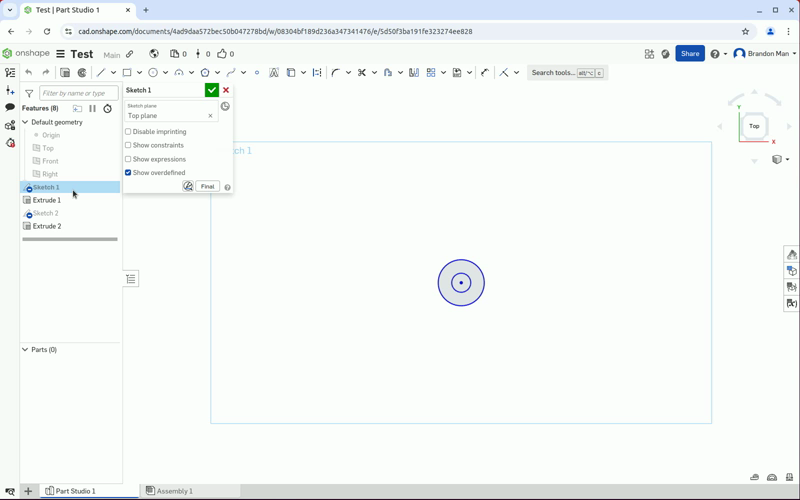
mouse_move(229, 92)
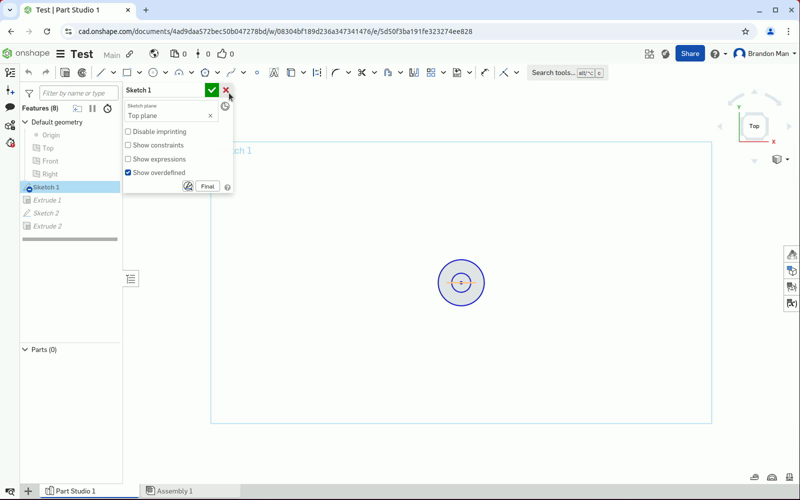
click(229, 92)
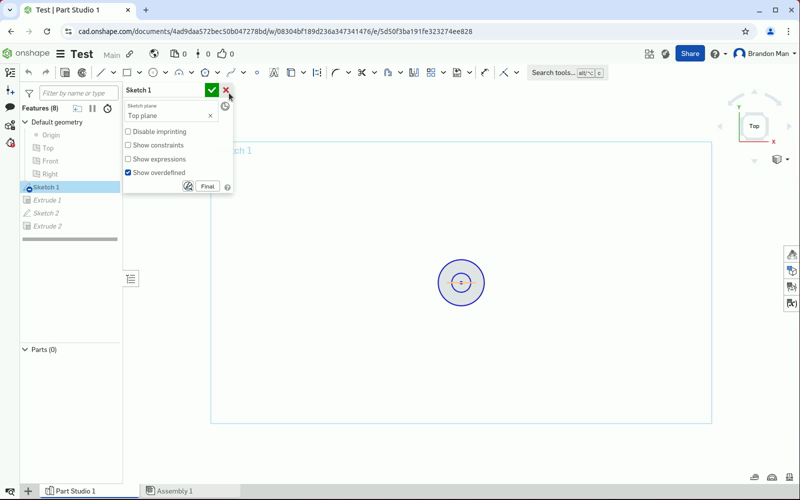
key(shift+s)
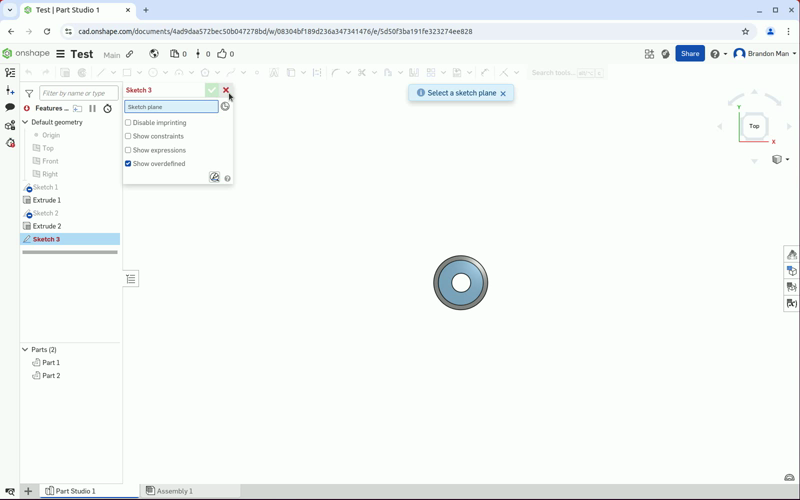
mouse_move(73, 150)
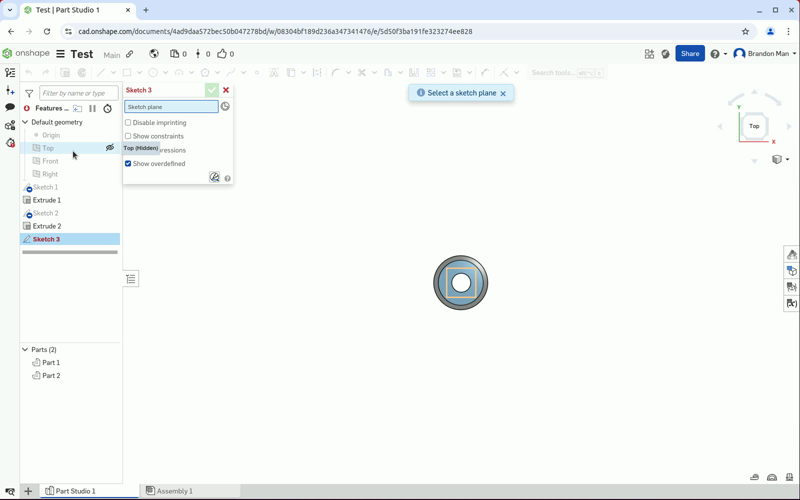
click(73, 150)
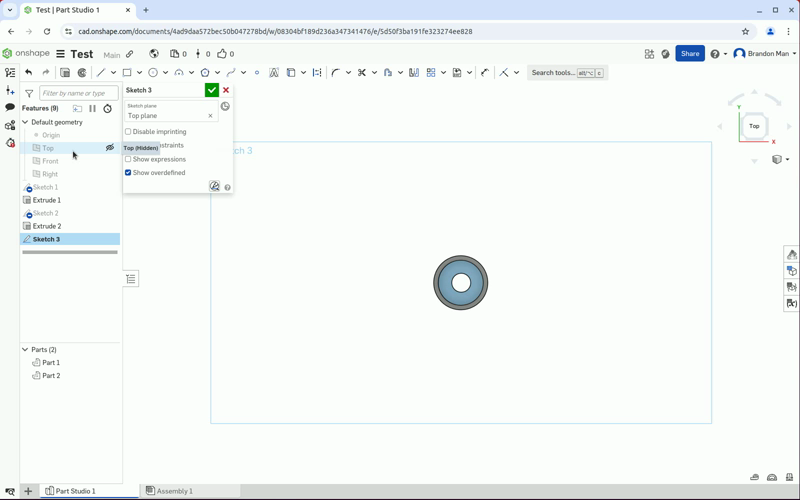
mouse_move(73, 352)
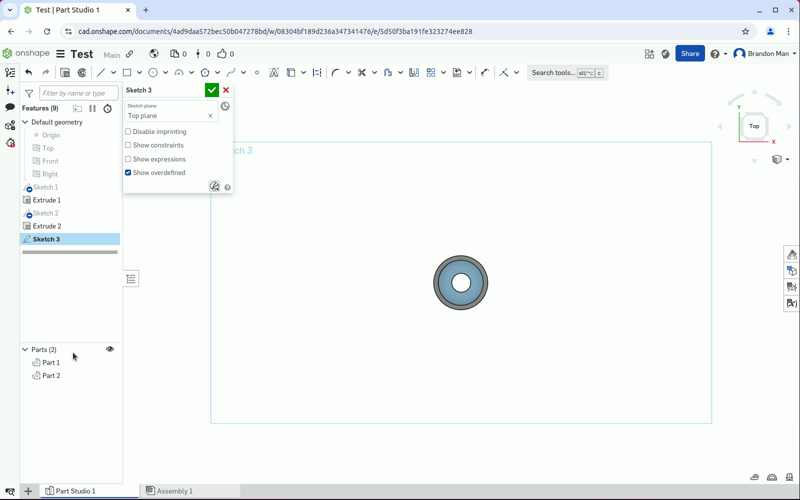
key(y)
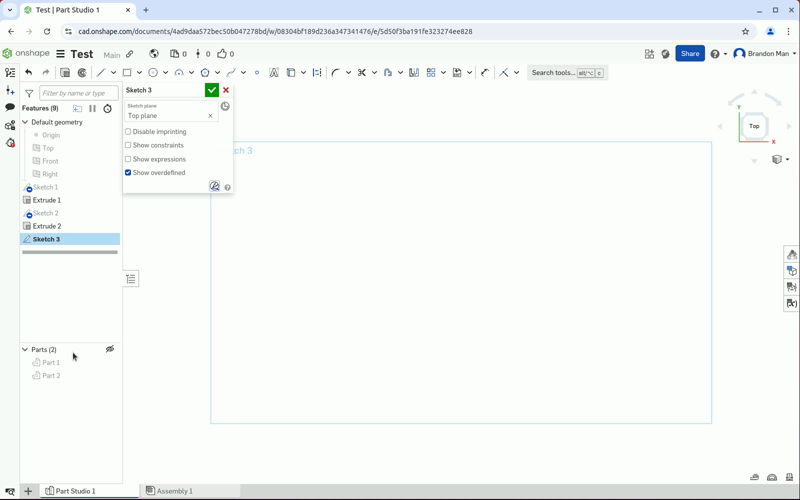
key(l)
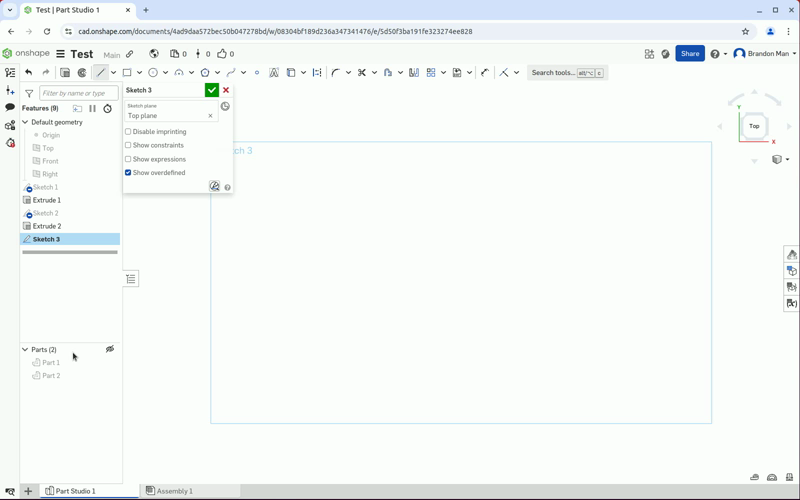
key_down(shift)
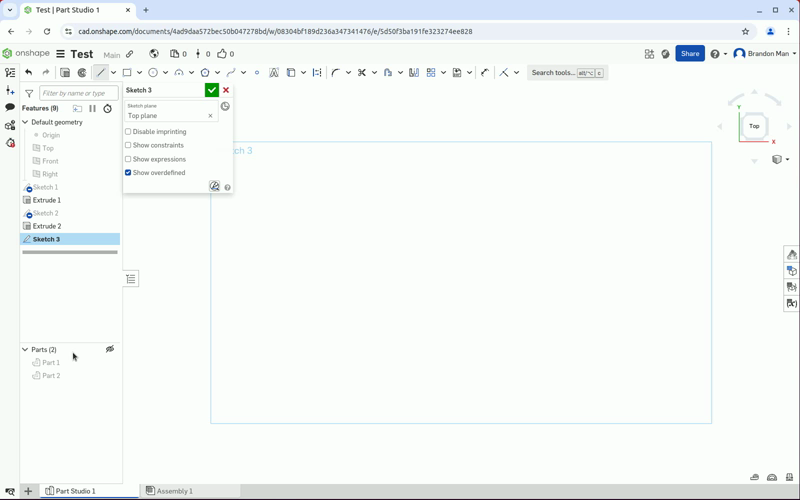
mouse_move(374, 309)
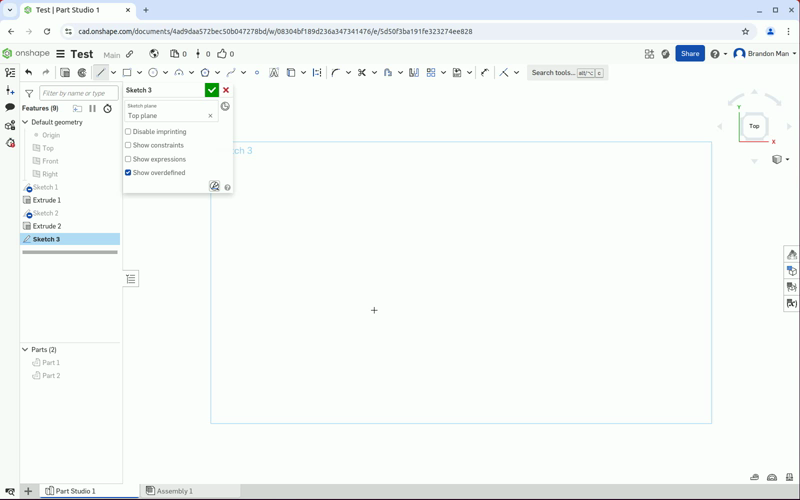
click(374, 309)
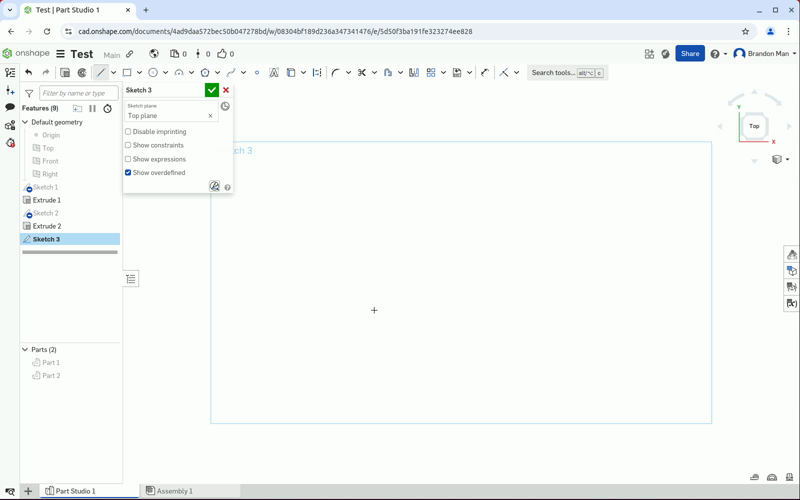
key_up(shift)
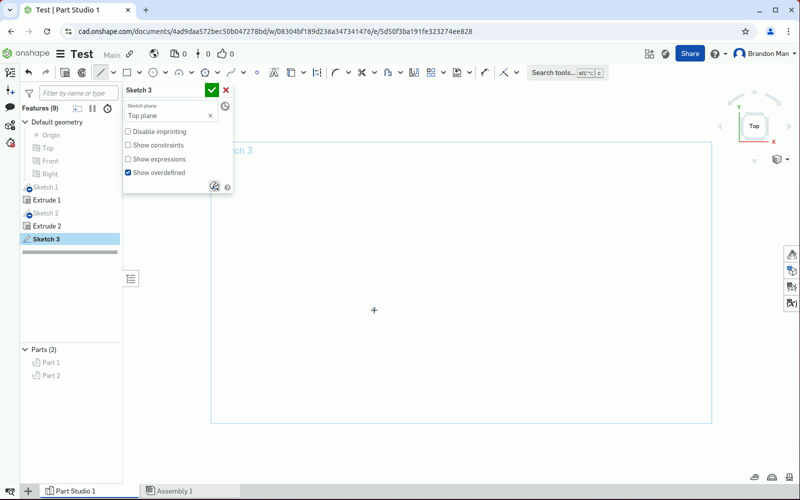
key_down(shift)
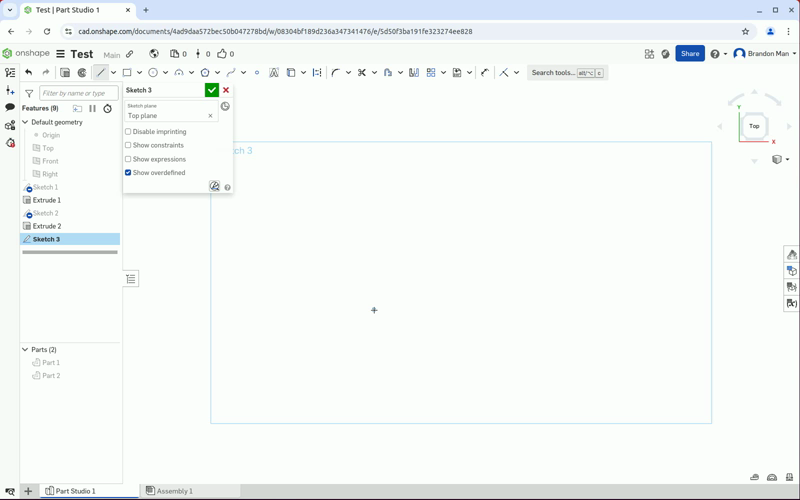
mouse_move(461, 309)
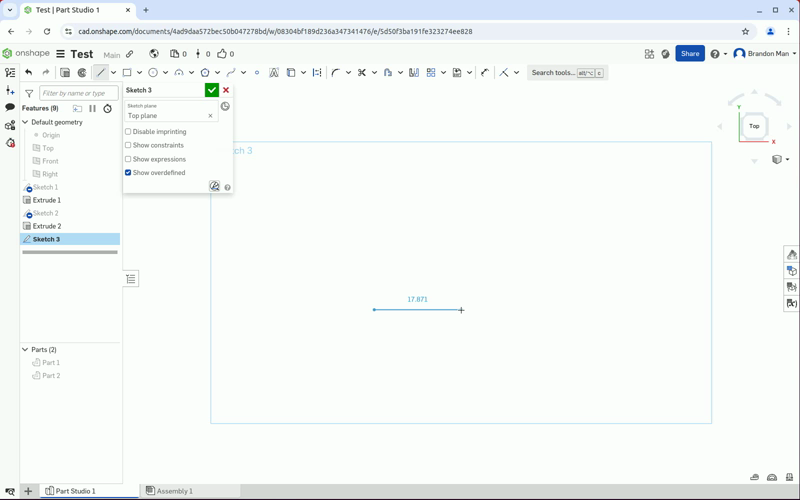
click(461, 309)
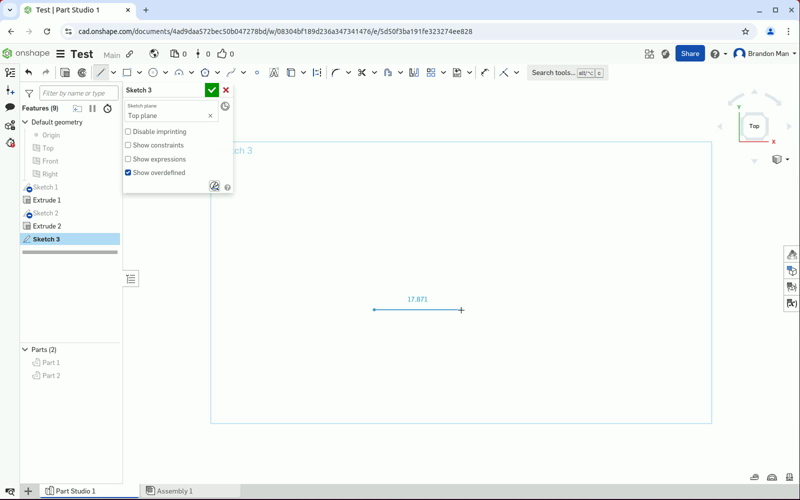
key_up(shift)
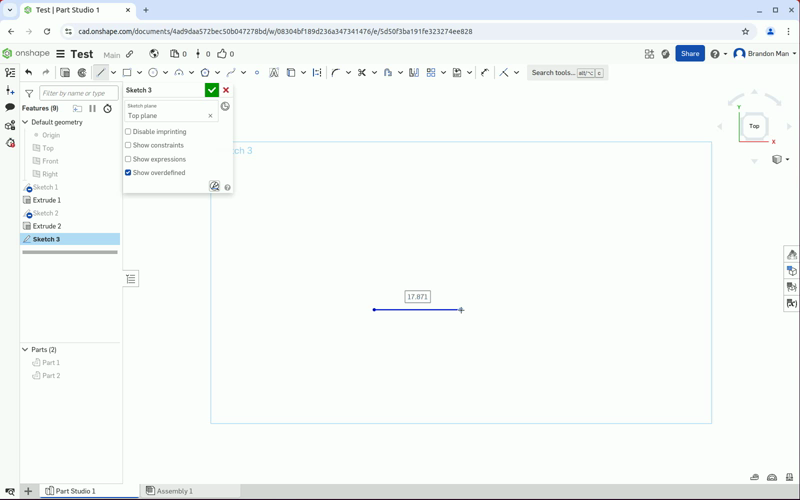
key(esc)
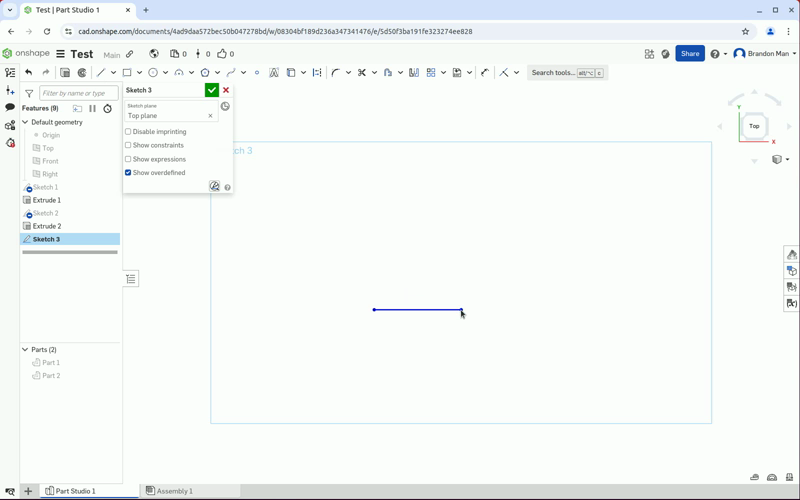
key(a)
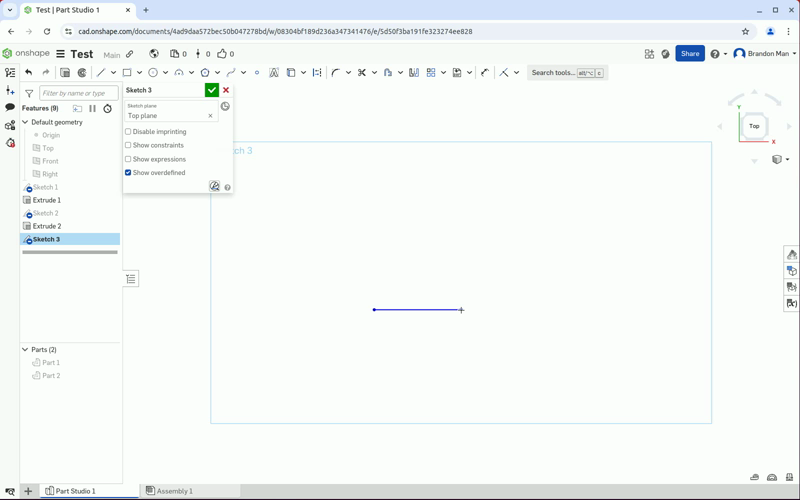
mouse_move(461, 309)
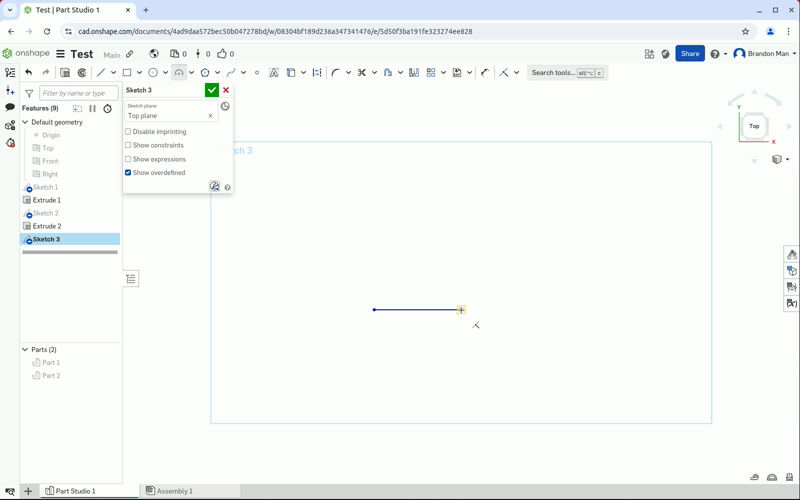
click(461, 309)
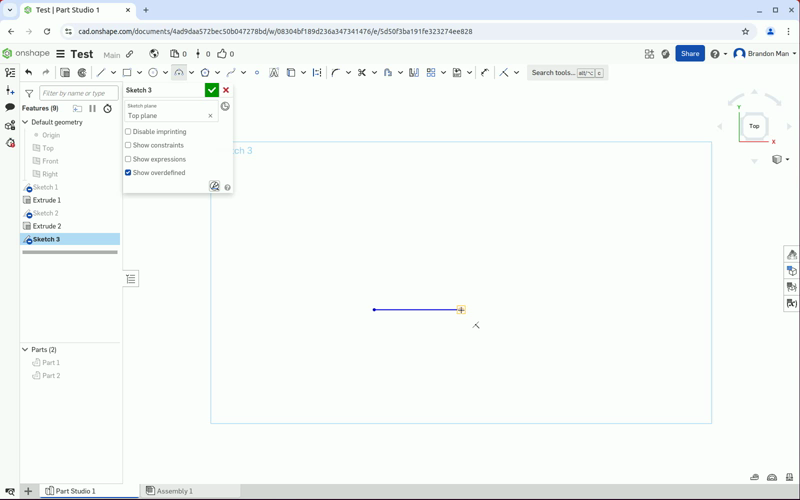
key_down(shift)
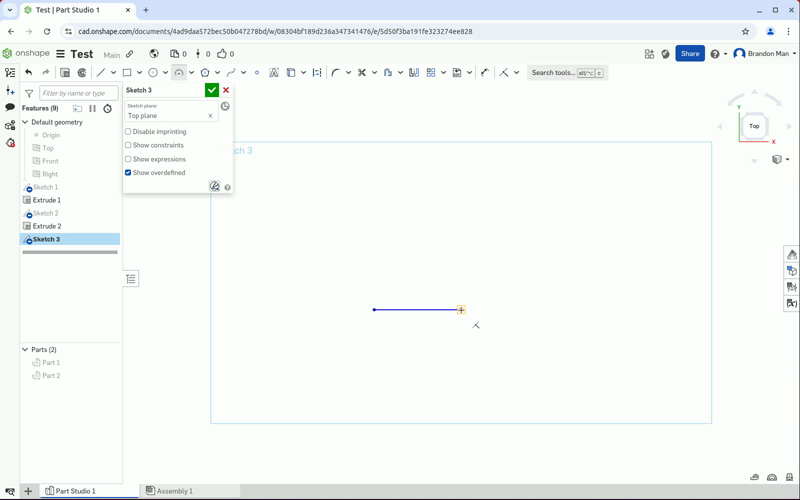
mouse_move(461, 256)
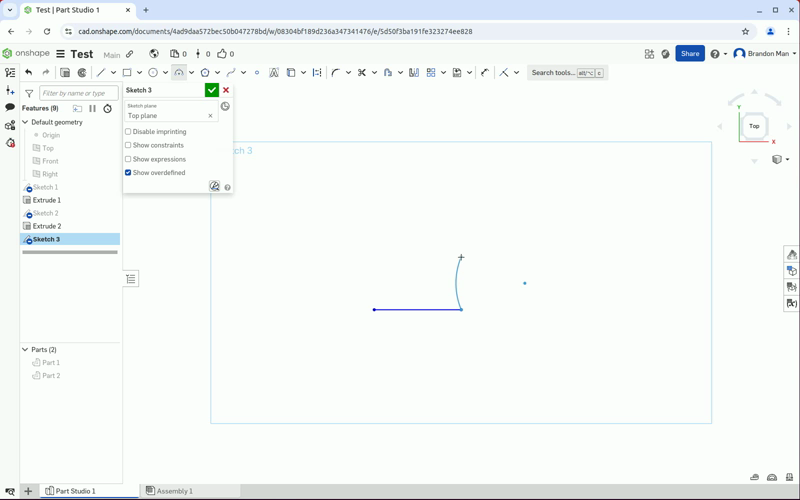
click(461, 256)
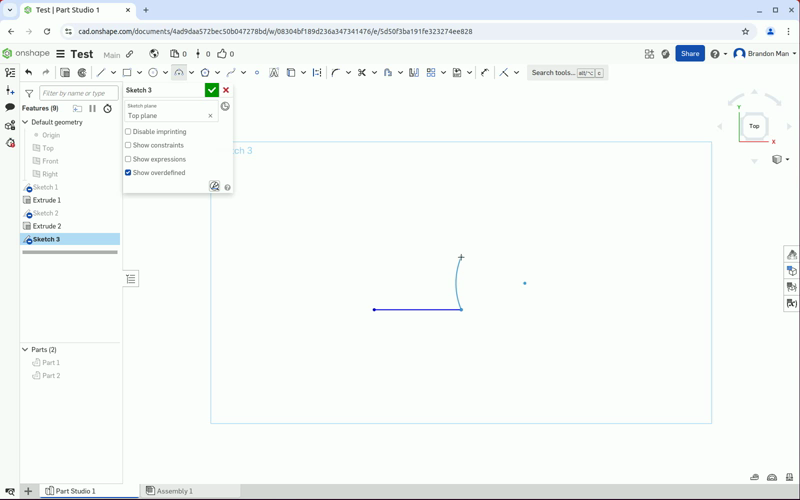
mouse_move(434, 283)
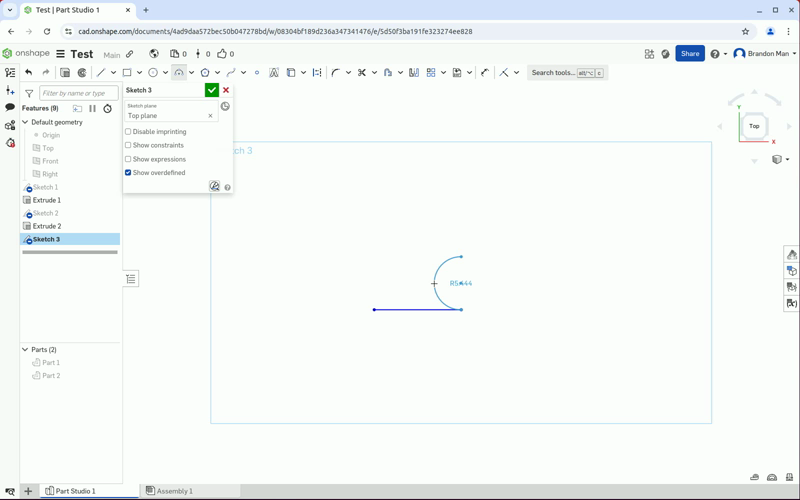
click(434, 283)
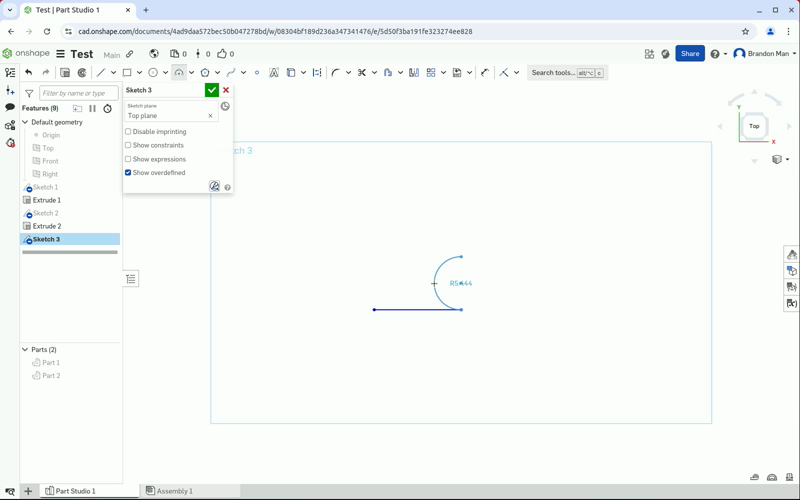
key_up(shift)
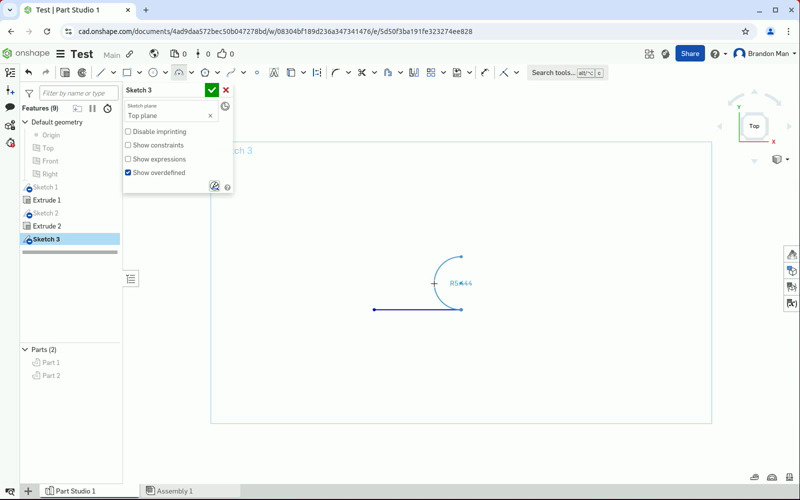
key(esc)
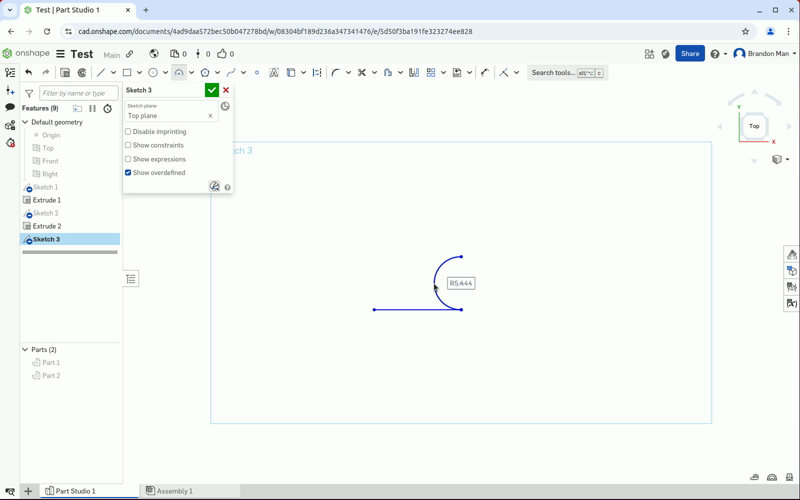
key(l)
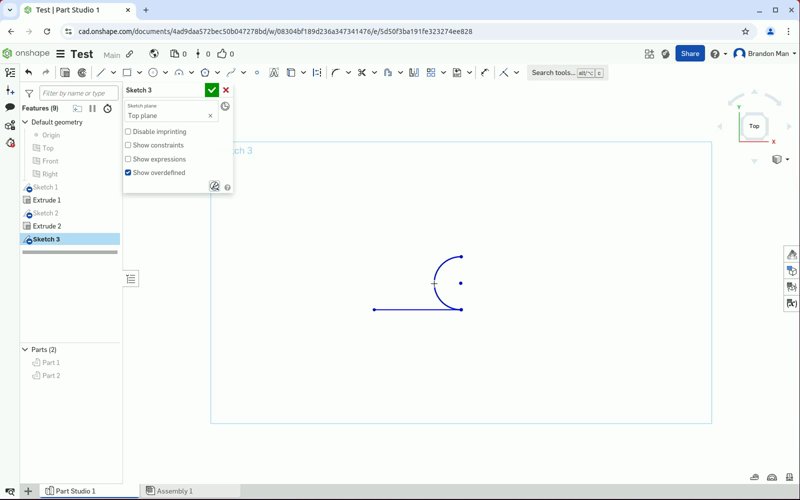
mouse_move(461, 256)
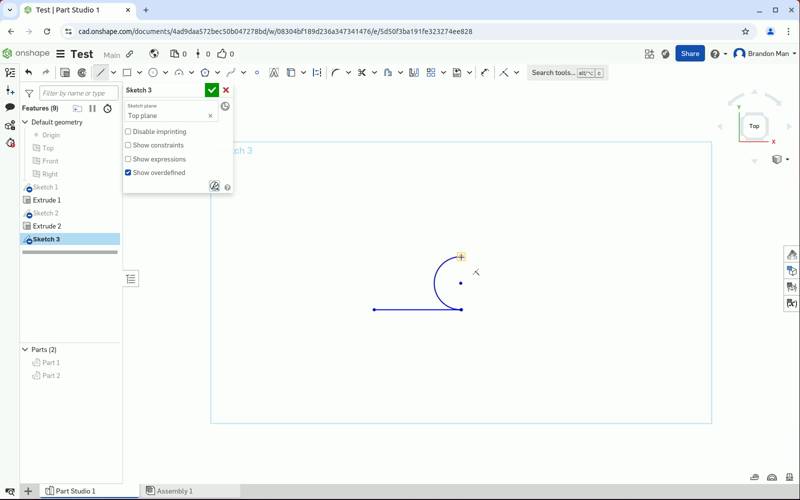
click(461, 256)
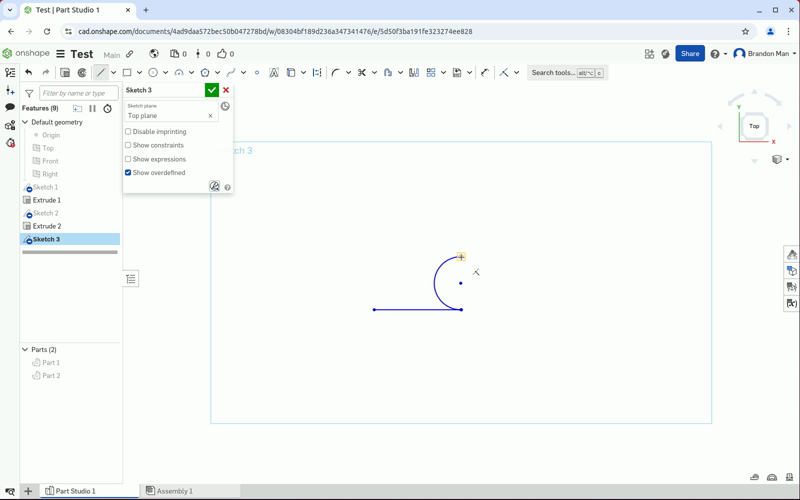
key_down(shift)
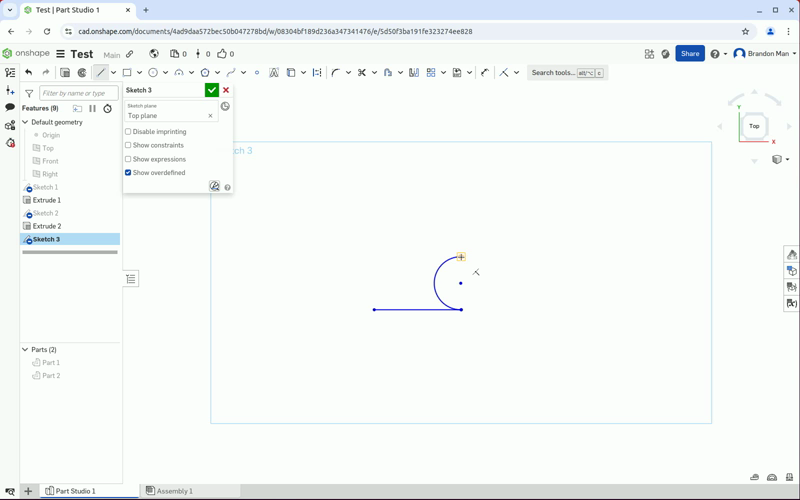
mouse_move(374, 256)
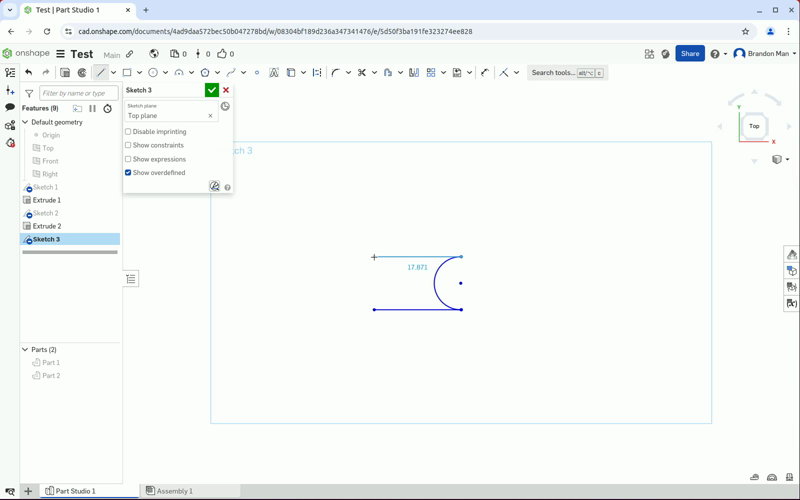
click(374, 256)
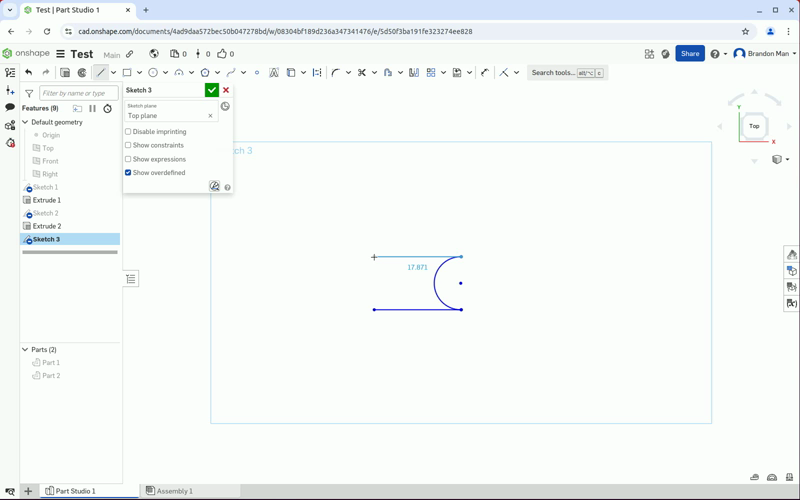
key_up(shift)
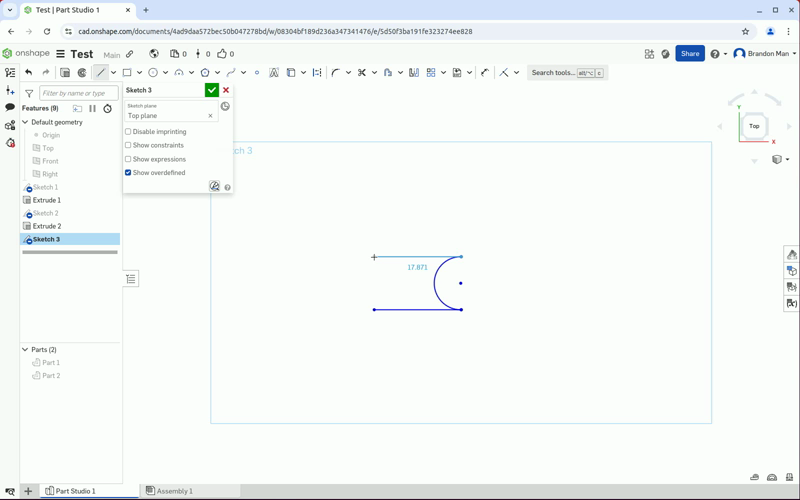
mouse_move(404, 256)
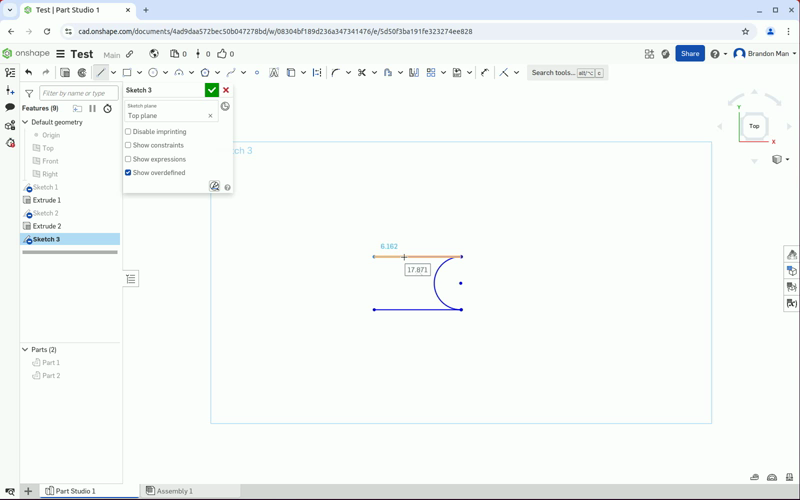
key_down(shift)
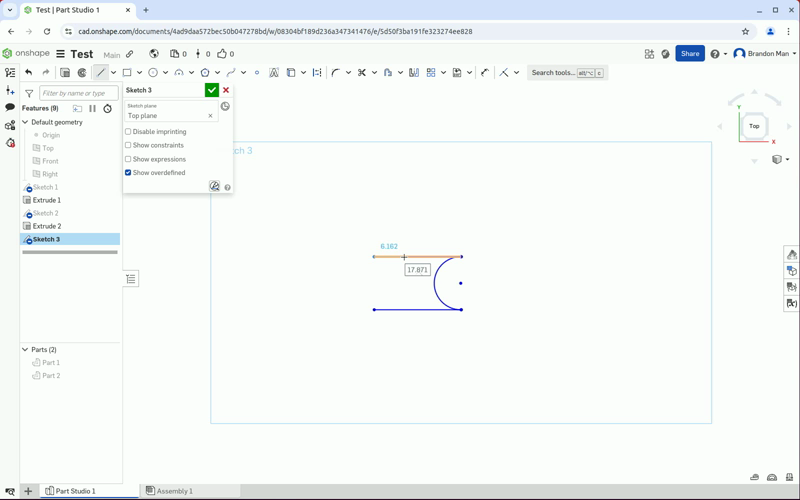
mouse_move(374, 309)
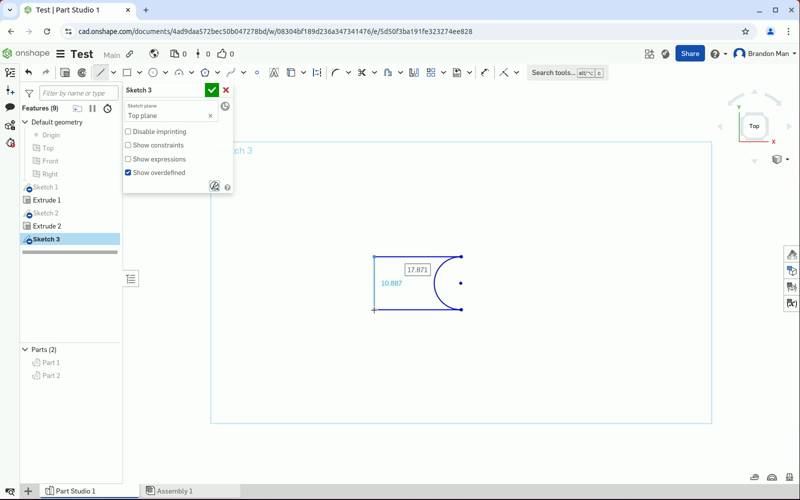
key_up(shift)
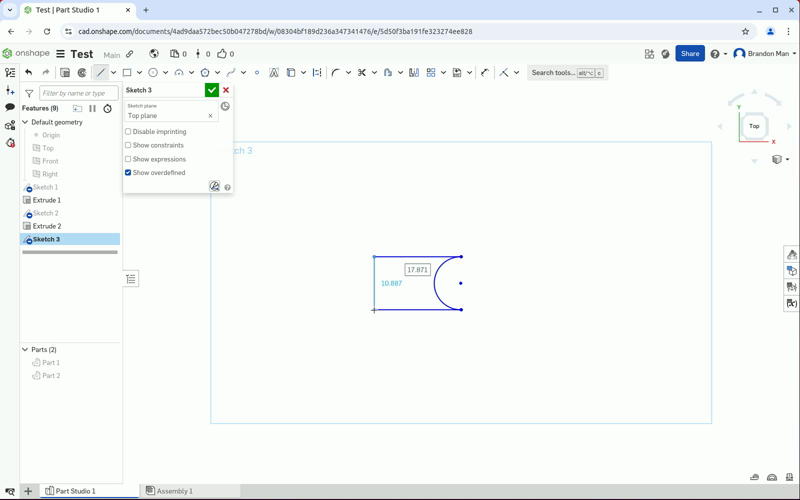
click(374, 309)
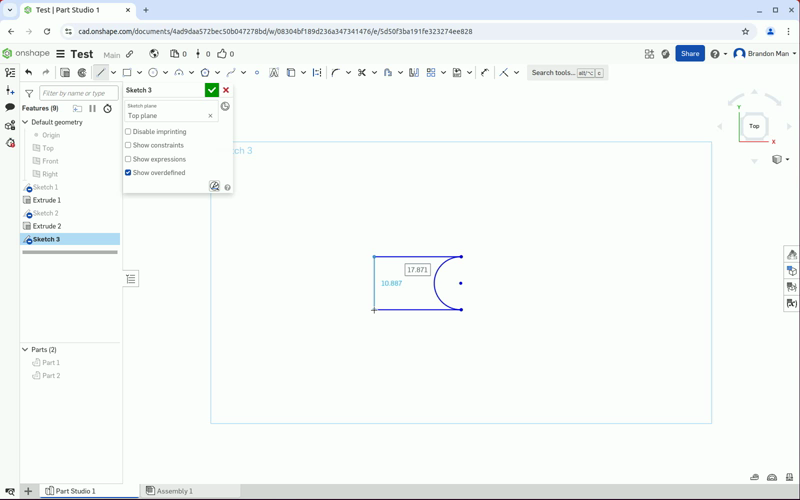
key(esc)
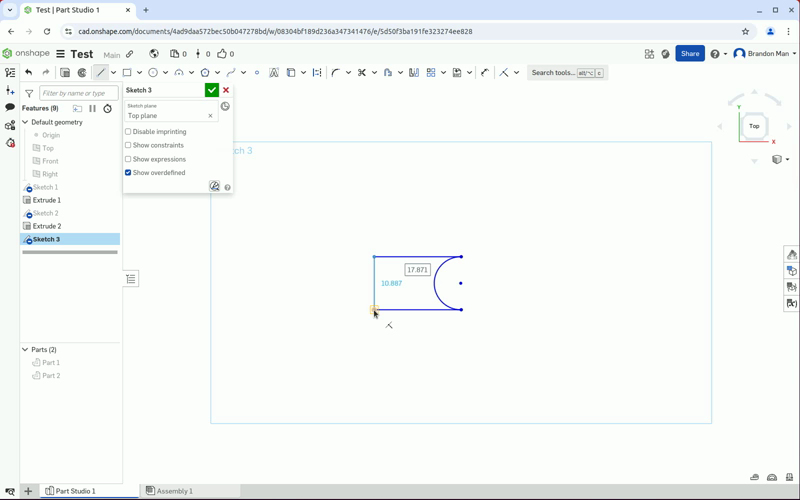
mouse_move(440, 269)
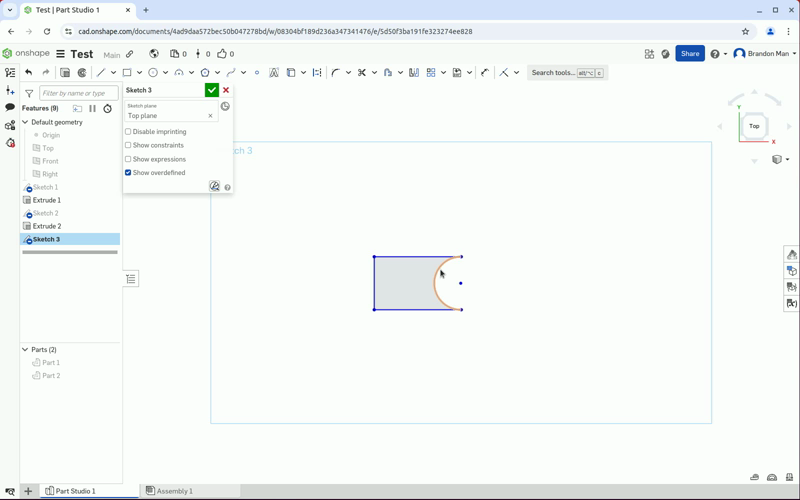
scroll(6)
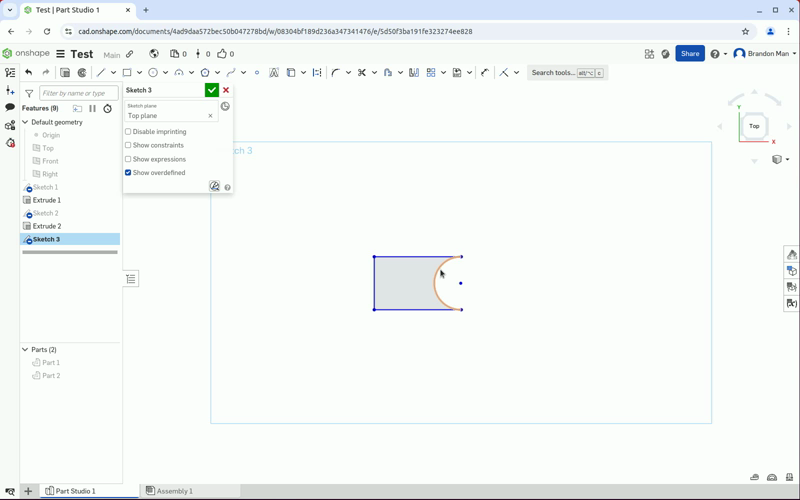
scroll(6)
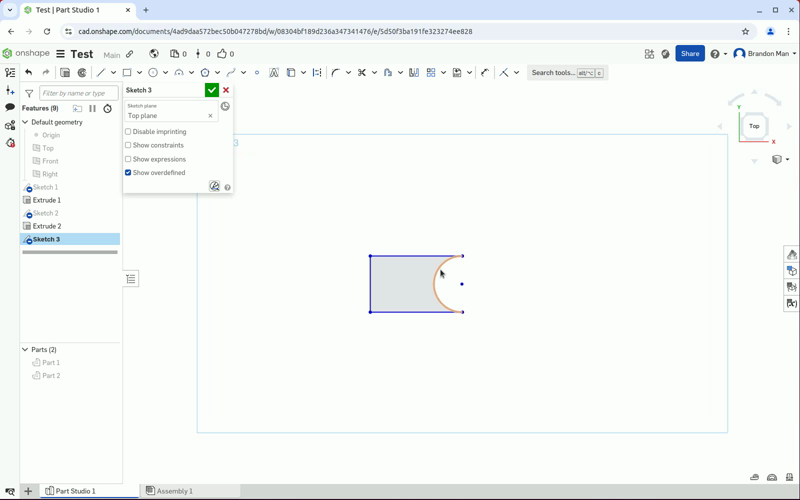
scroll(6)
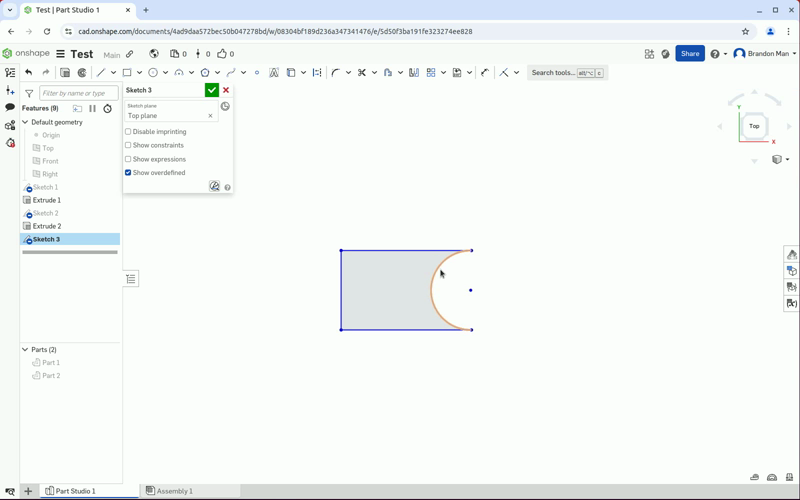
scroll(6)
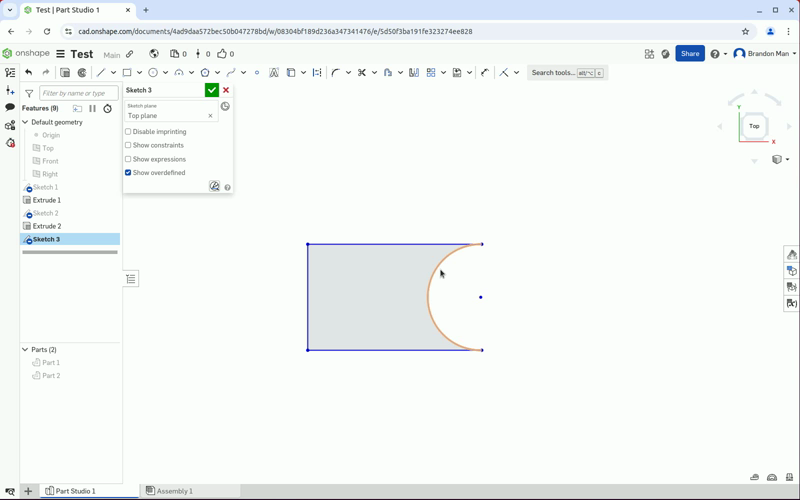
scroll(6)
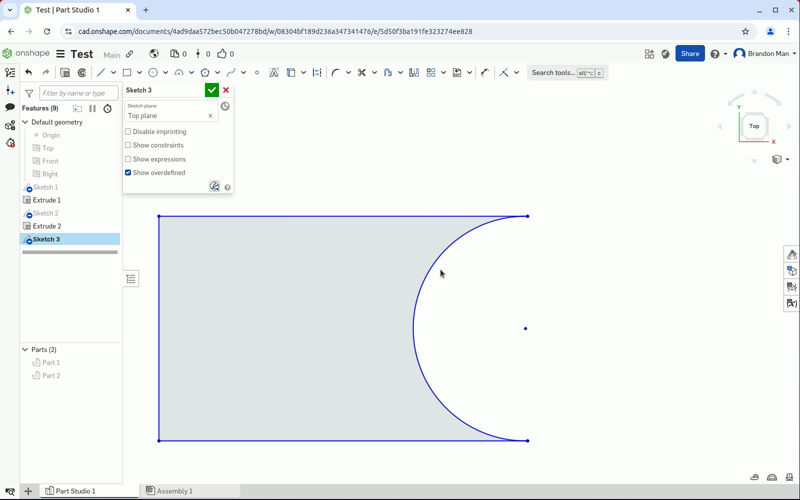
scroll(6)
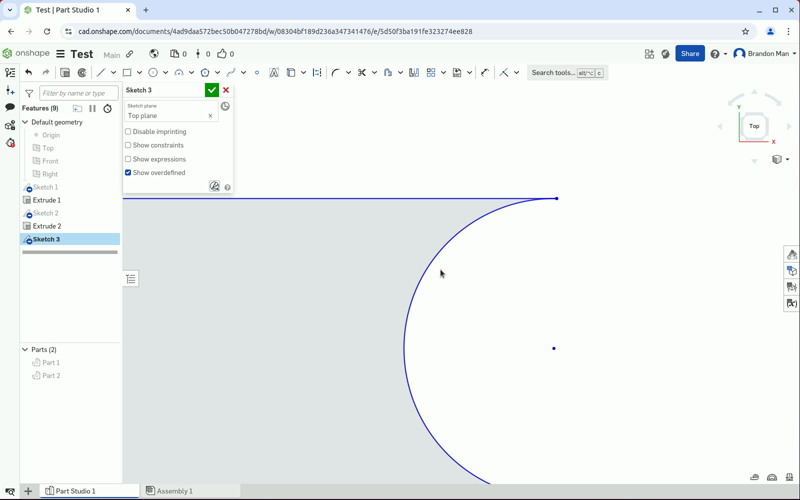
scroll(6)
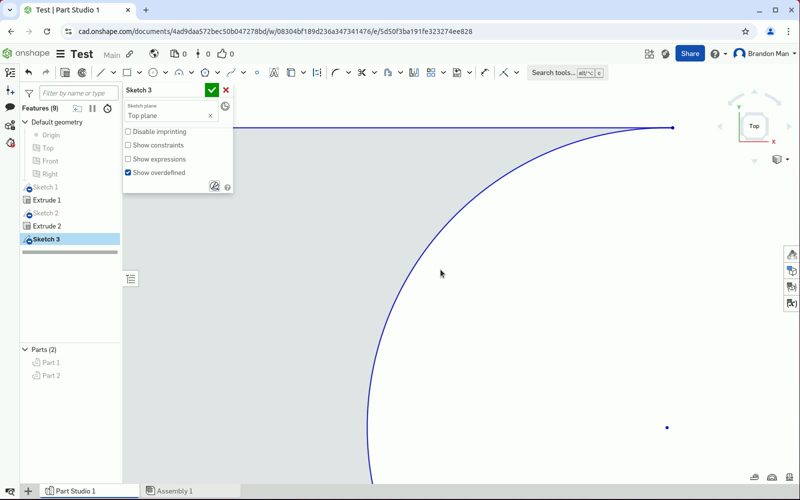
click(440, 269)
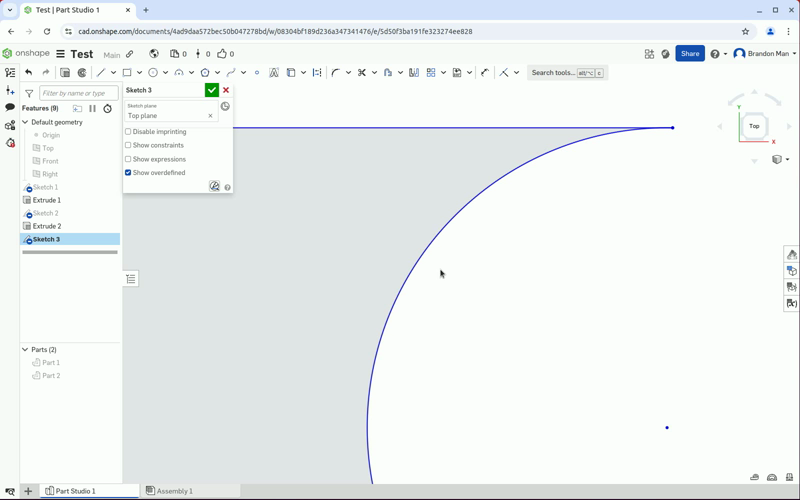
scroll(-6)
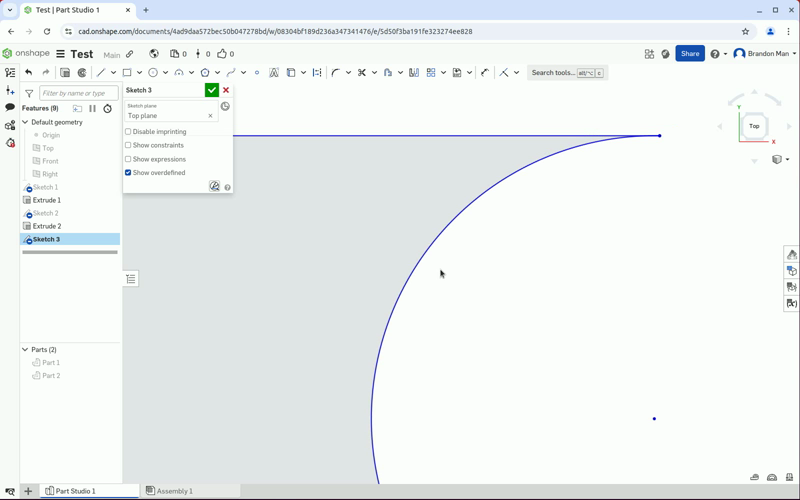
scroll(-6)
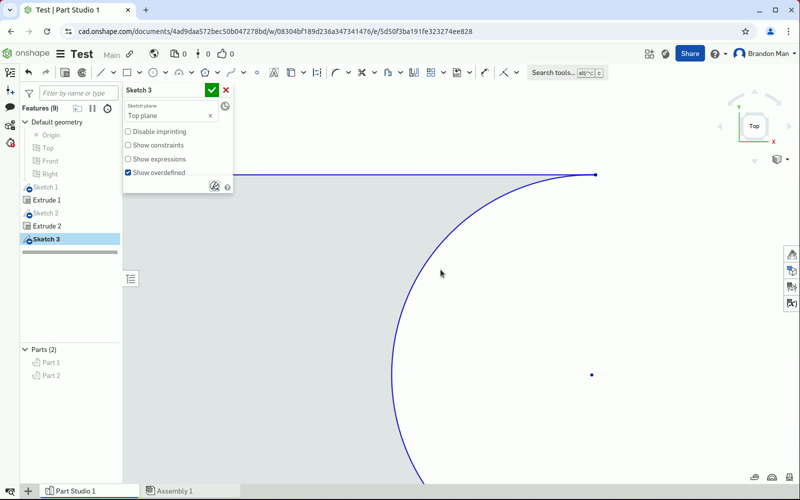
scroll(-6)
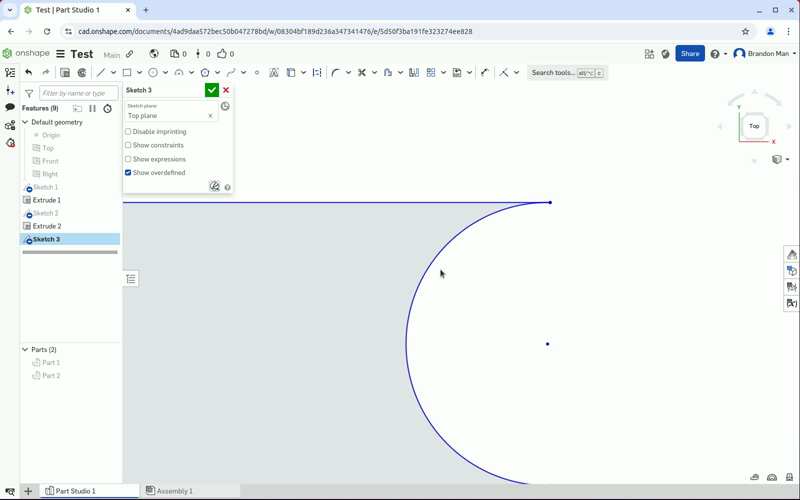
scroll(-6)
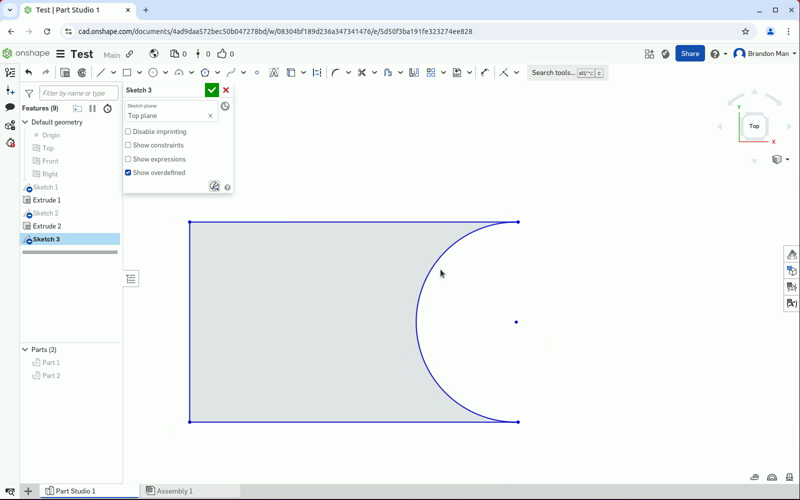
scroll(-6)
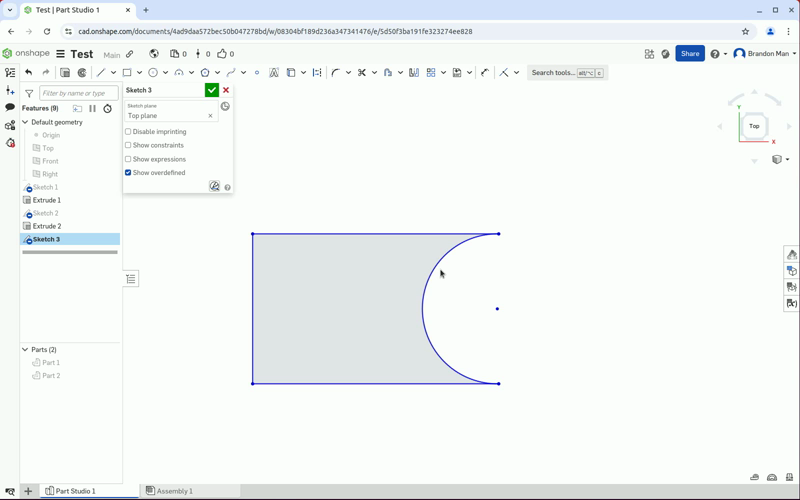
scroll(-6)
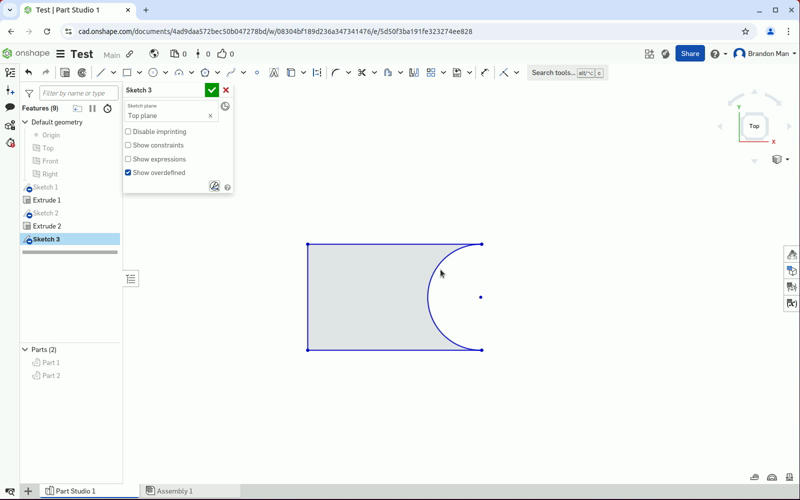
scroll(-6)
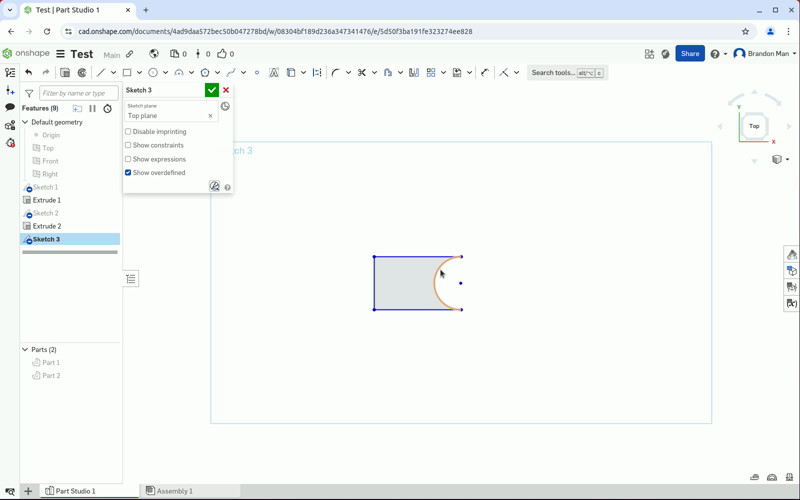
mouse_move(73, 352)
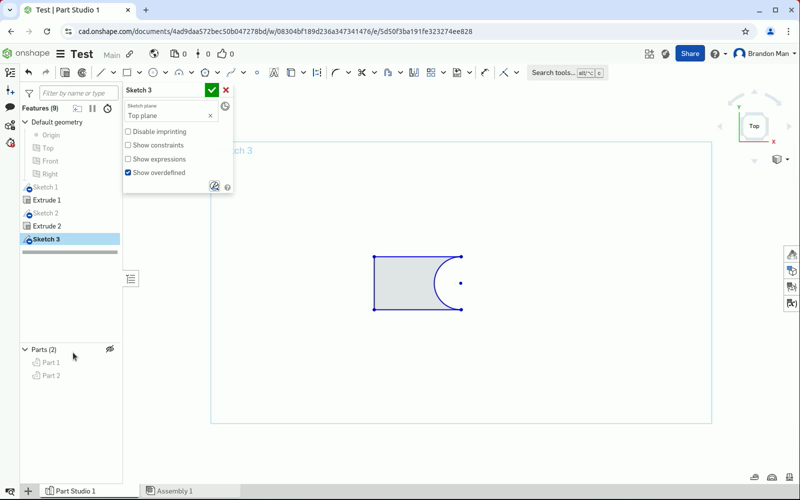
key(shift+y)
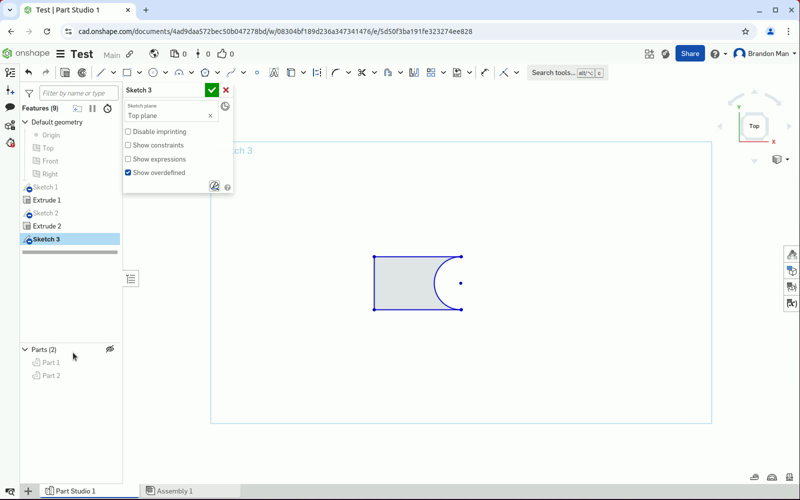
key(shift+e)
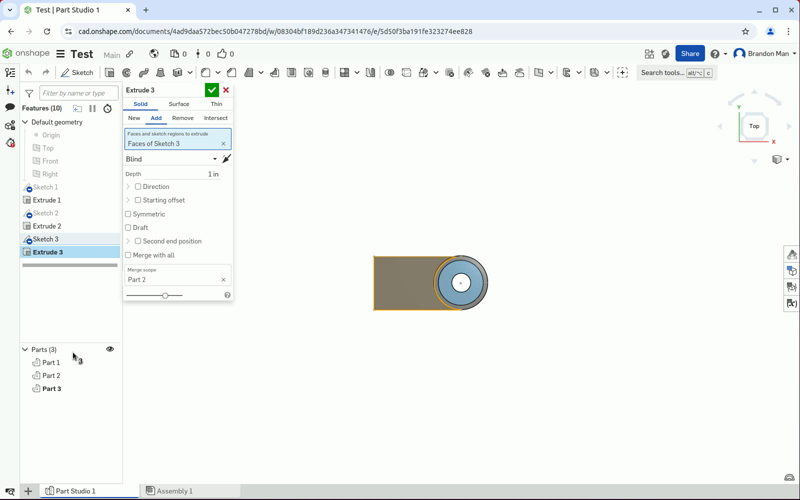
mouse_move(143, 106)
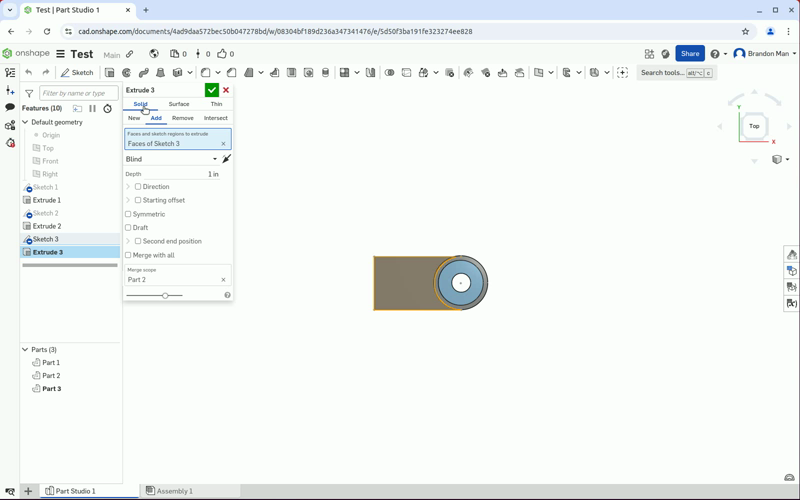
click(143, 106)
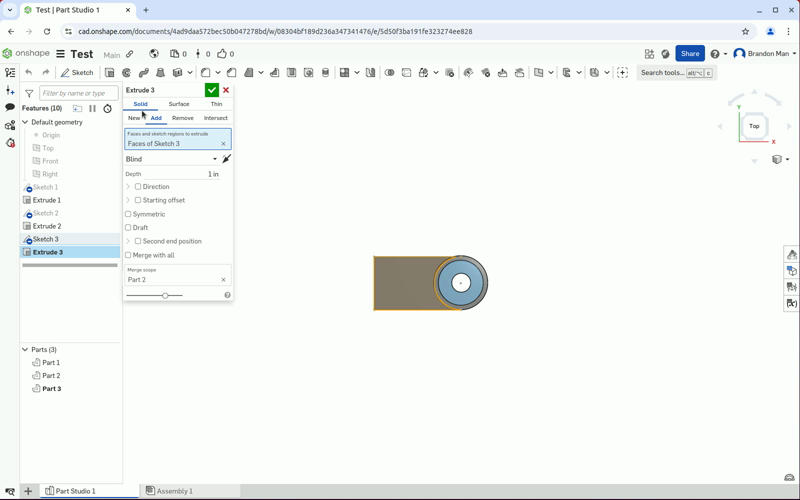
mouse_move(137, 120)
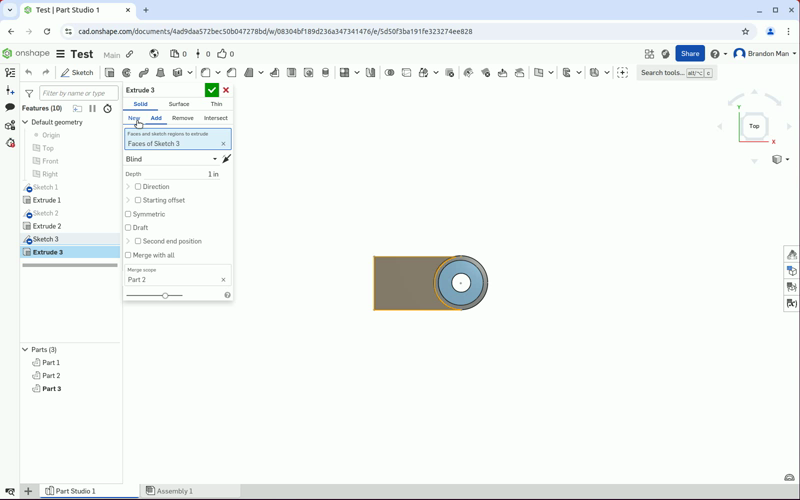
click(137, 120)
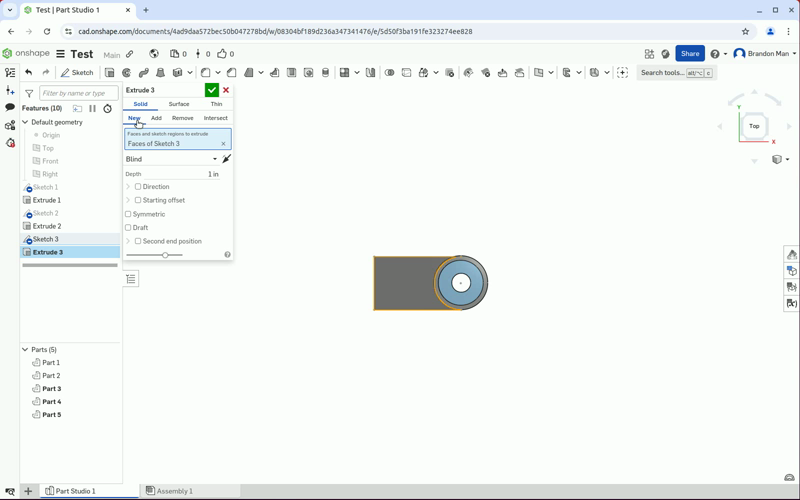
key(tab, 4)
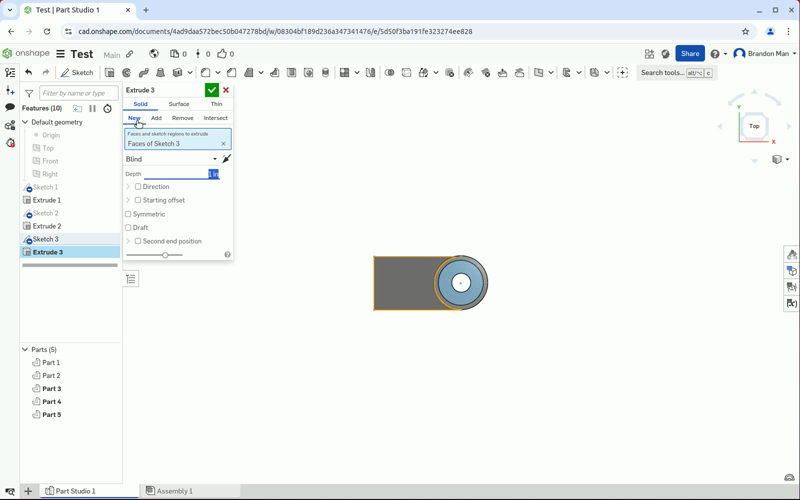
text(6.258)
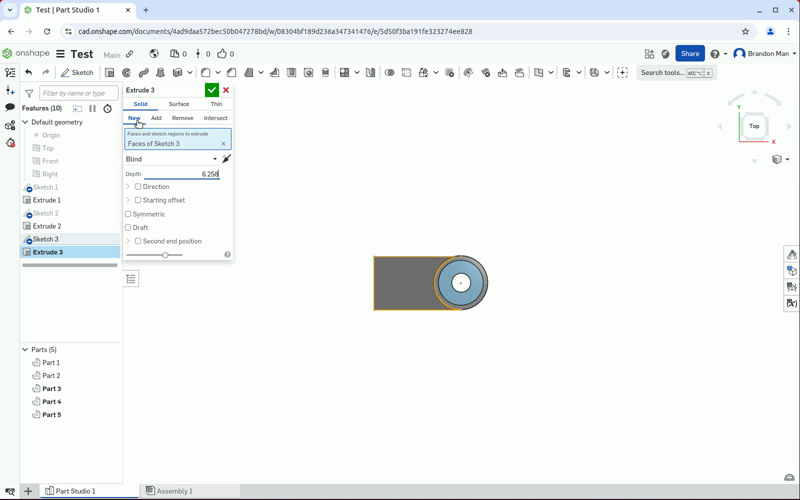
key(enter)
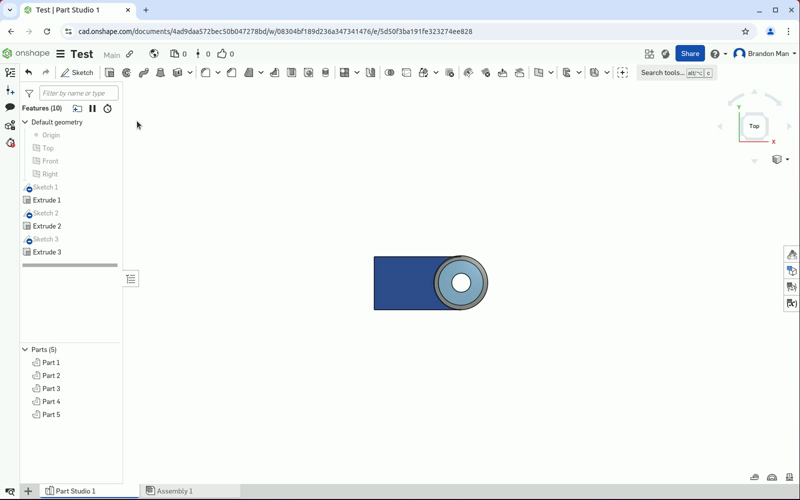
key(shift+h)
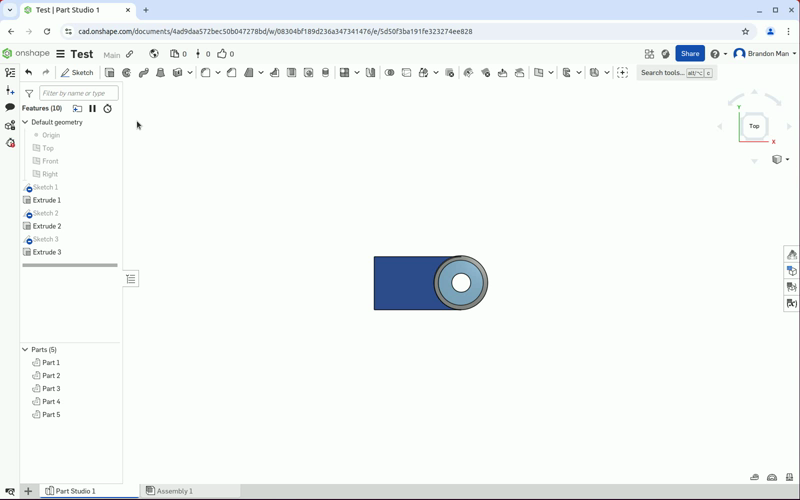
key(shift+h)
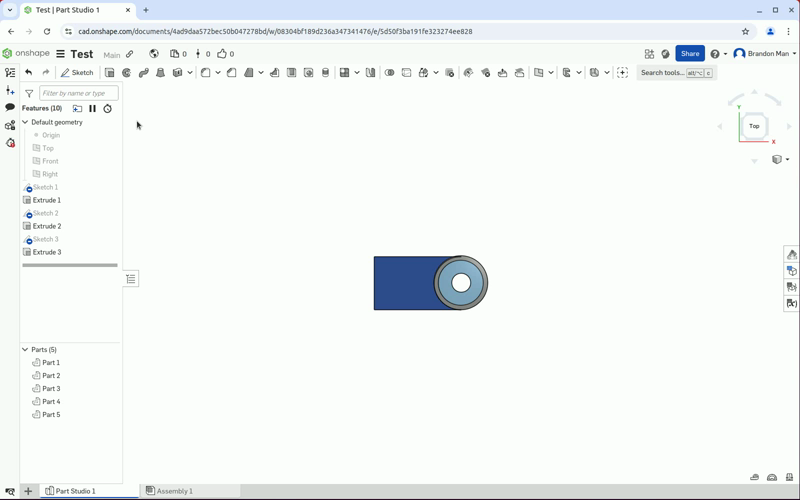
mouse_move(73, 189)
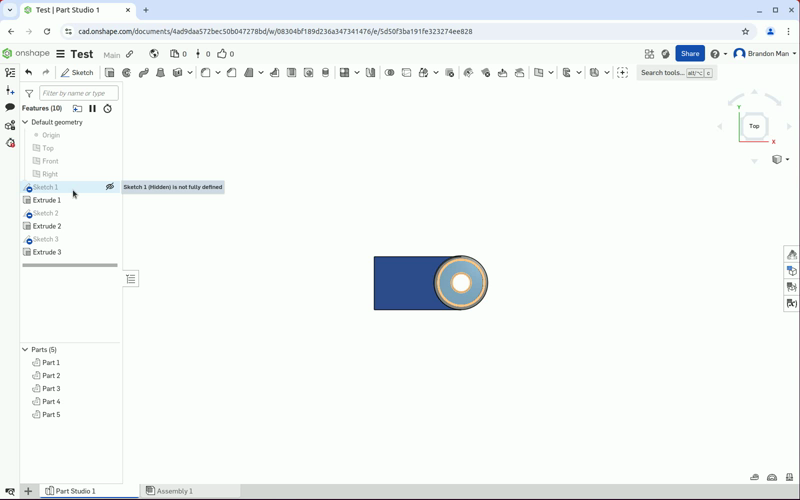
click(73, 189)
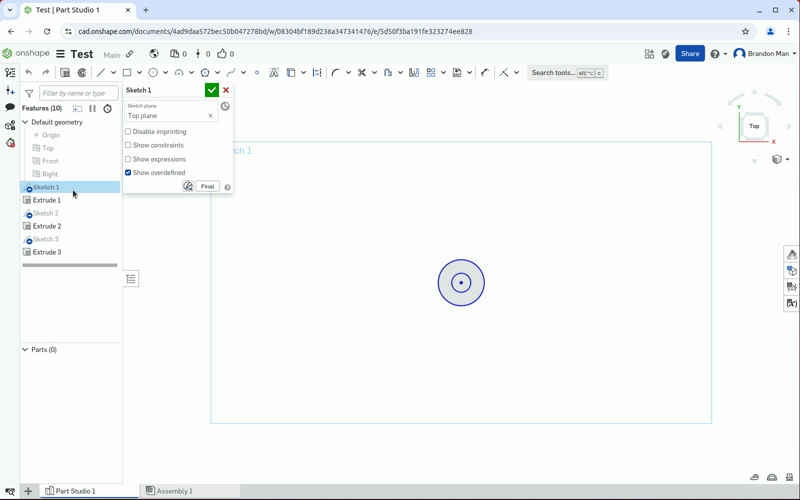
mouse_move(229, 92)
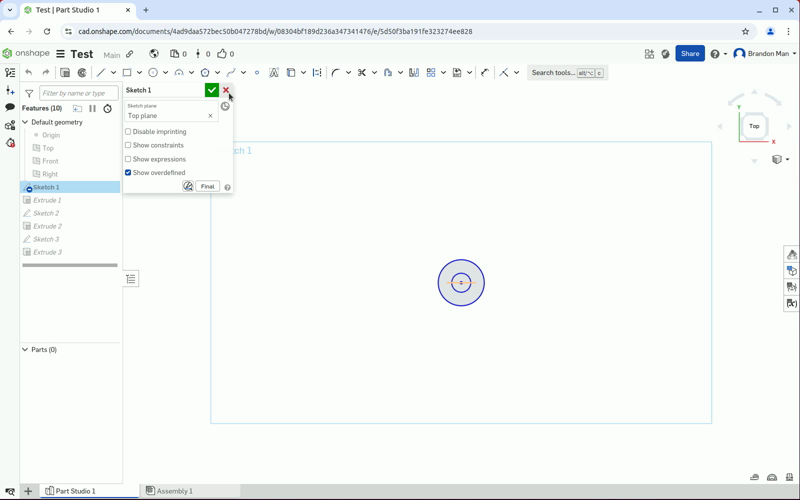
click(229, 92)
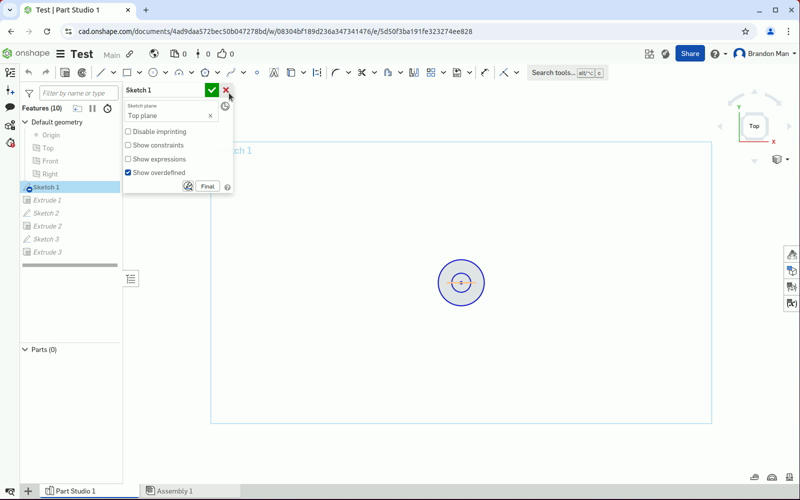
key(shift+s)
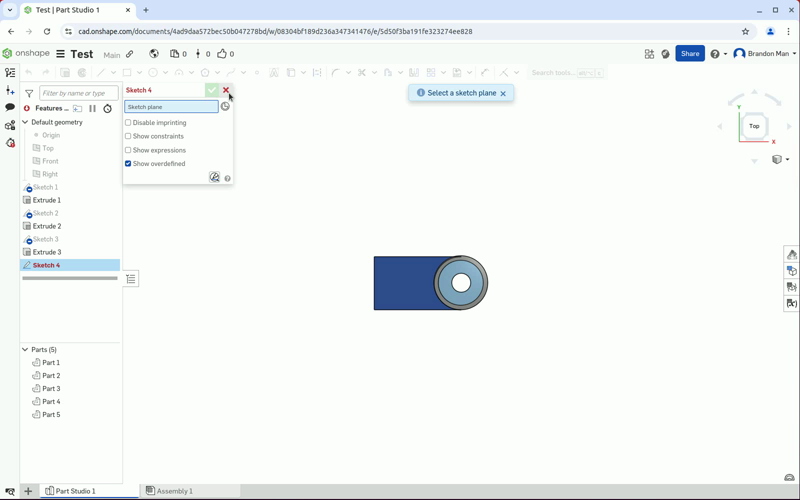
mouse_move(73, 150)
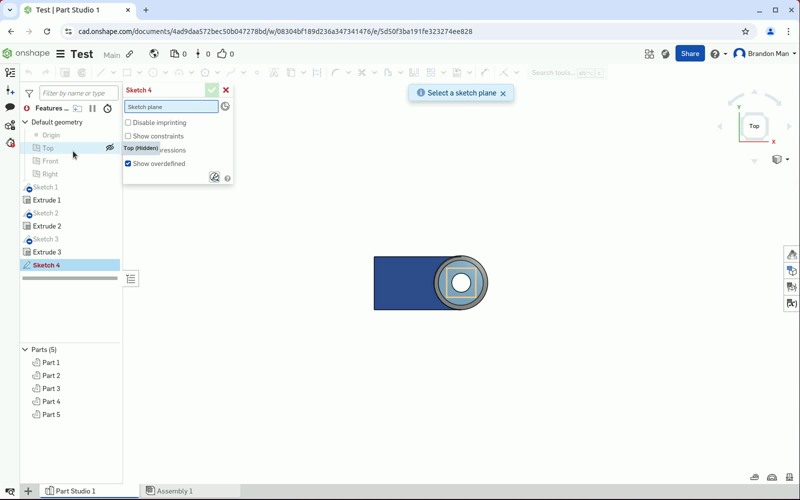
click(73, 150)
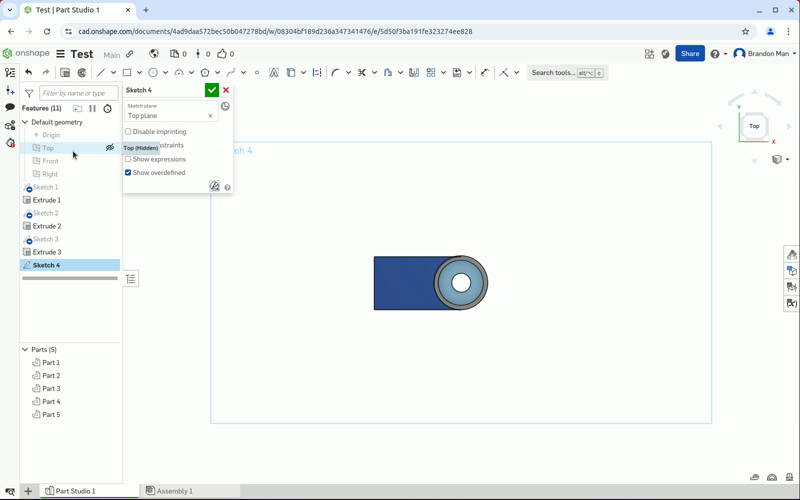
mouse_move(73, 352)
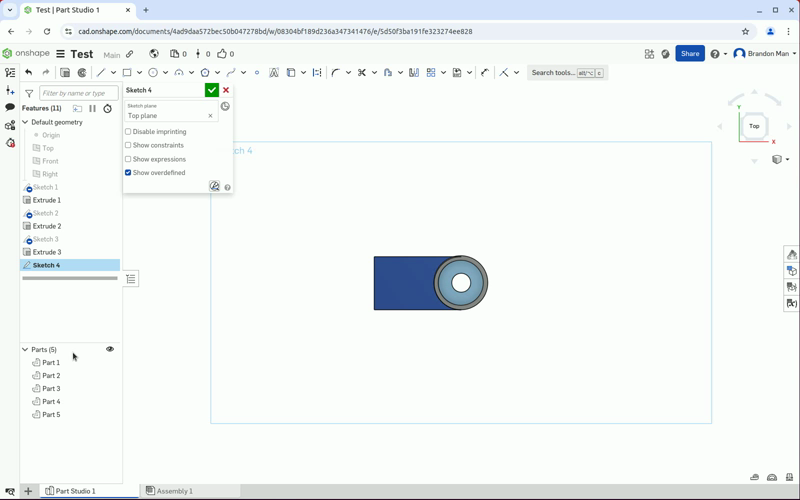
key(y)
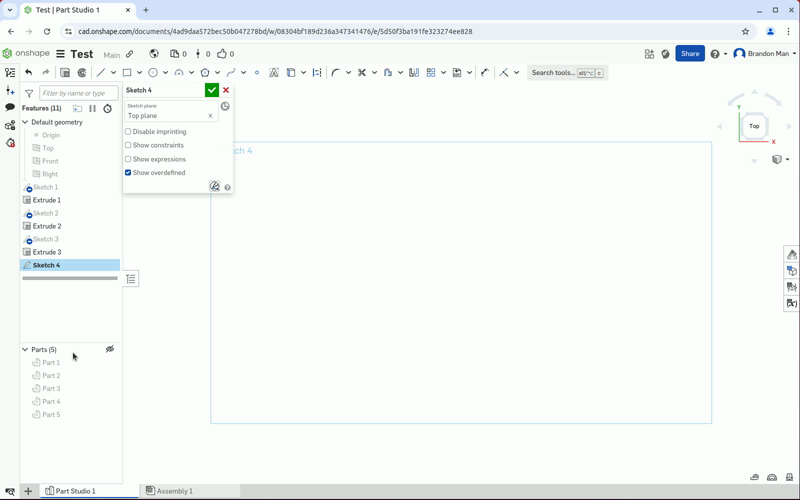
key(l)
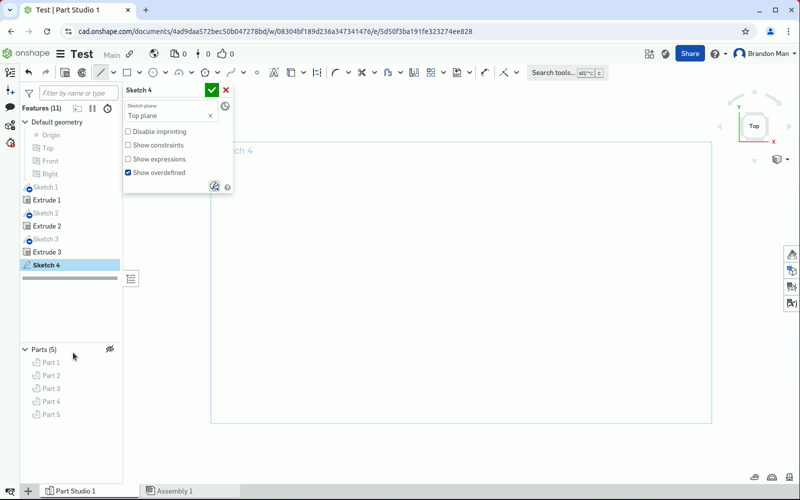
key_down(shift)
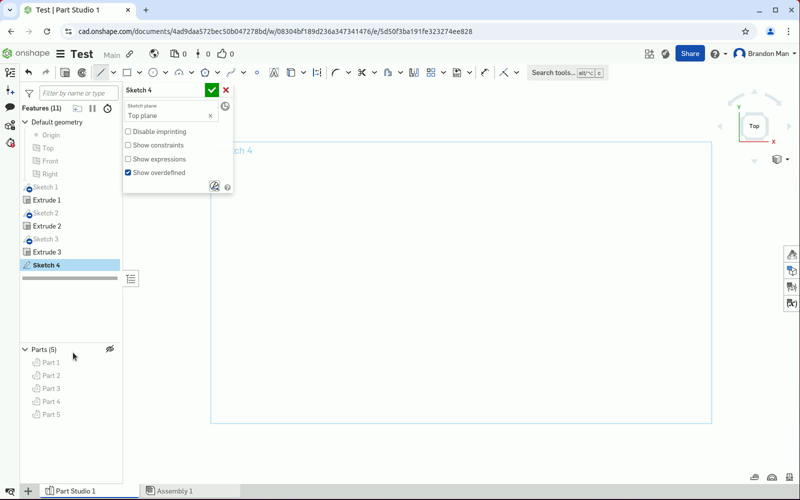
mouse_move(460, 309)
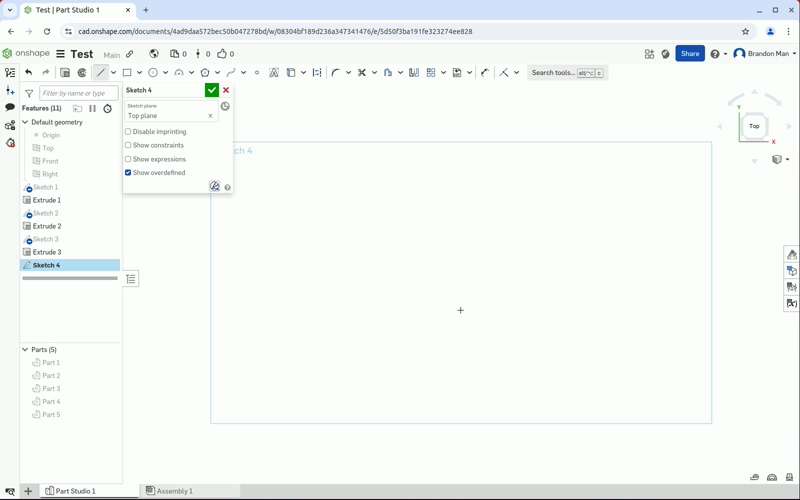
click(460, 309)
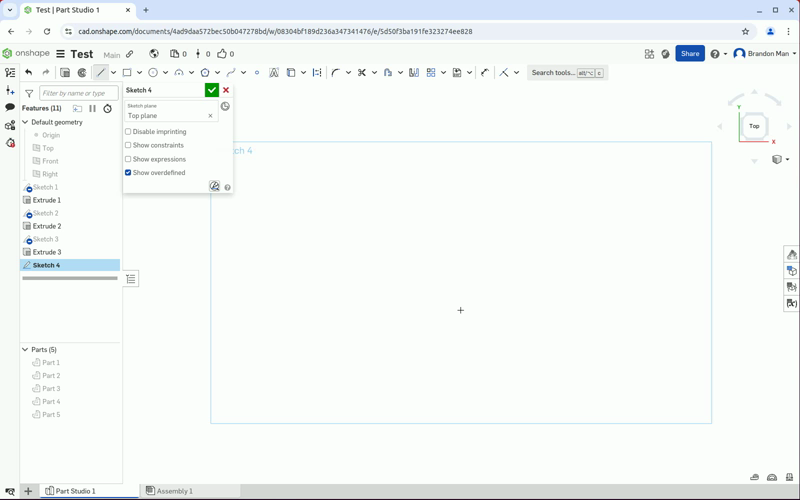
key_up(shift)
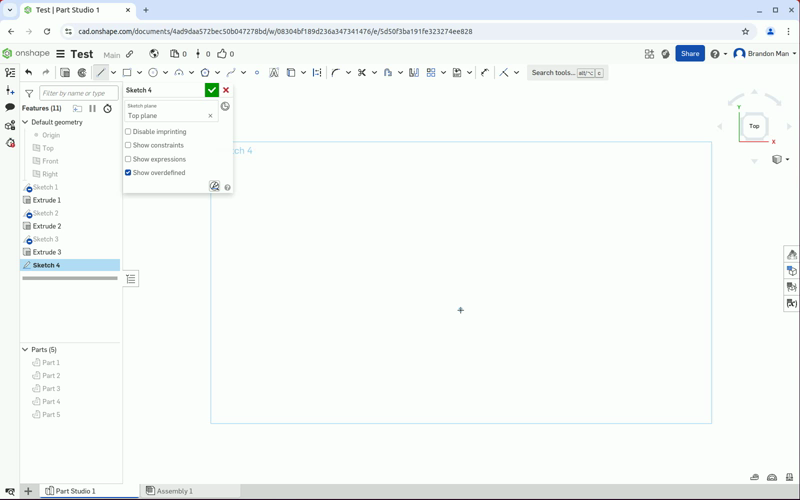
key_down(shift)
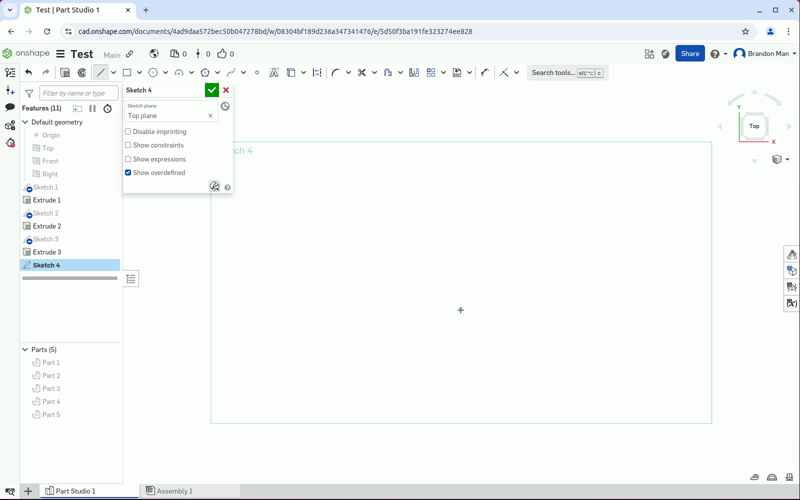
mouse_move(547, 309)
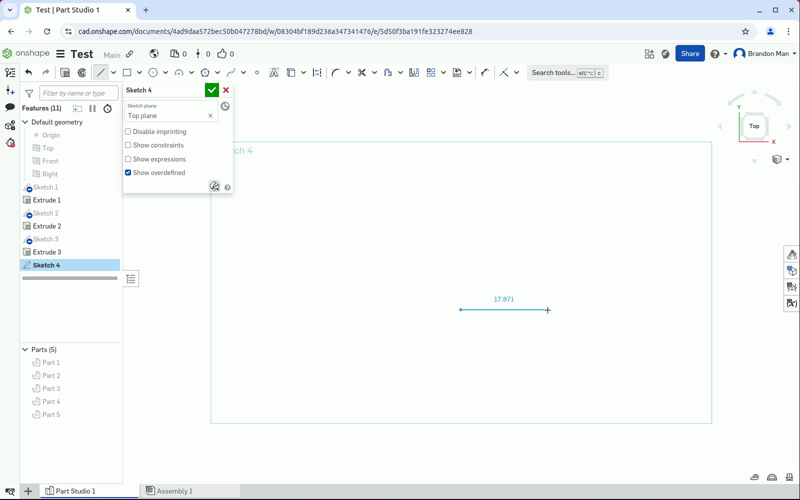
click(547, 309)
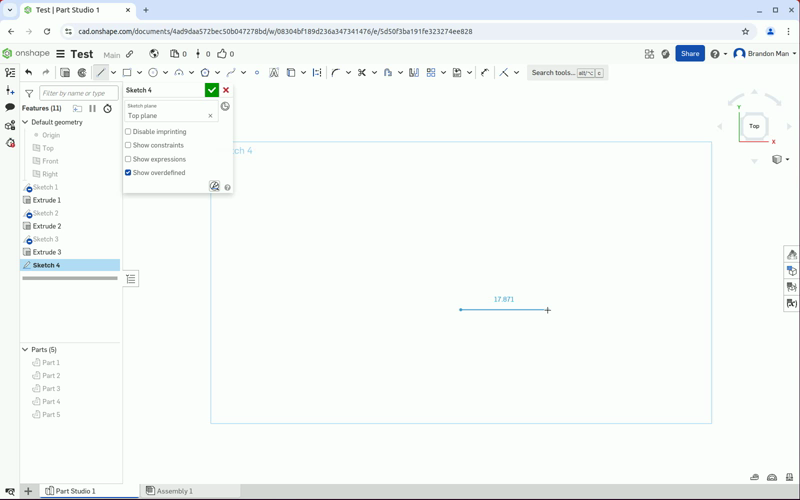
key_up(shift)
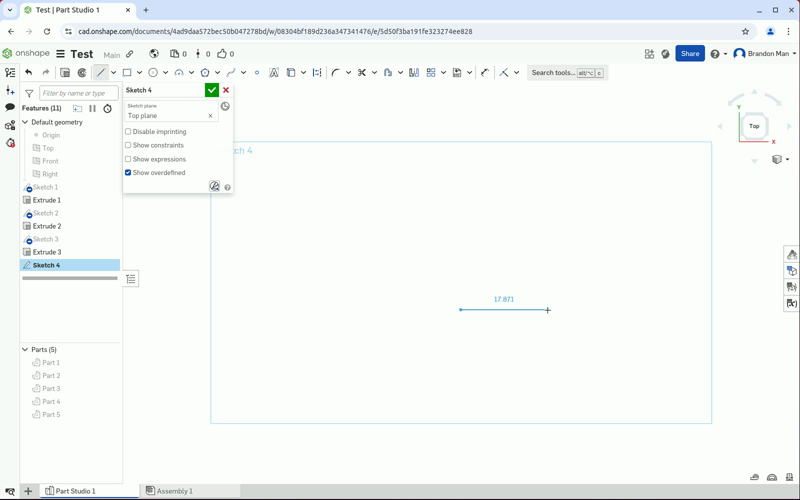
key_down(shift)
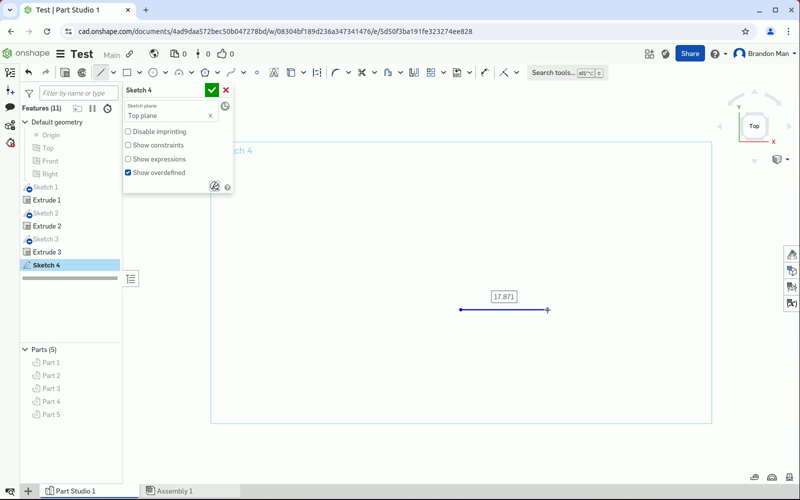
mouse_move(577, 309)
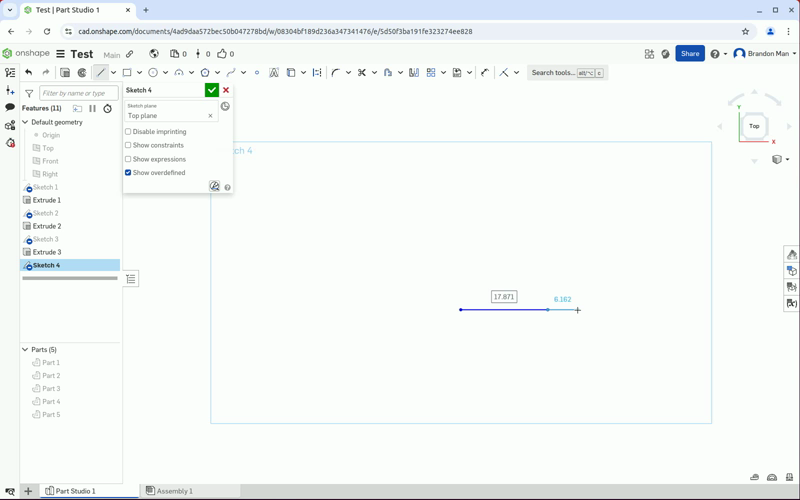
mouse_move(547, 256)
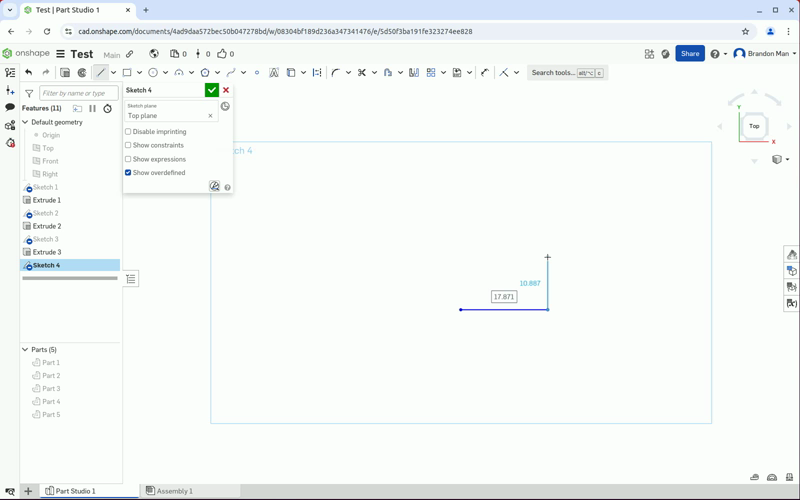
click(547, 256)
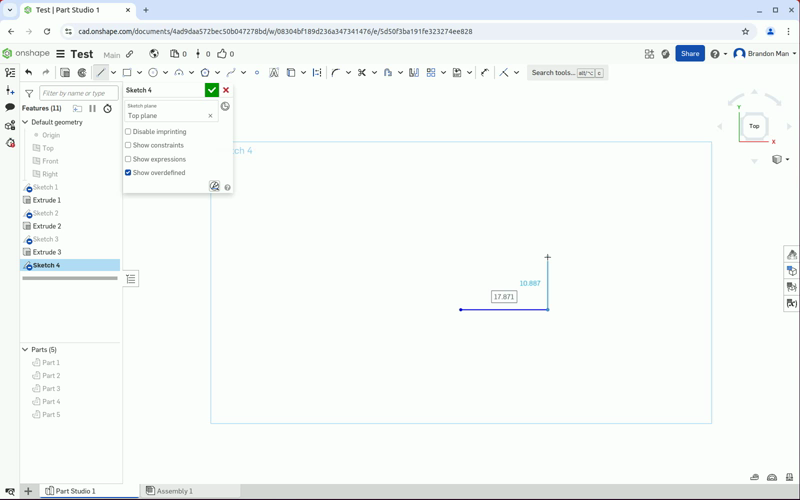
key_up(shift)
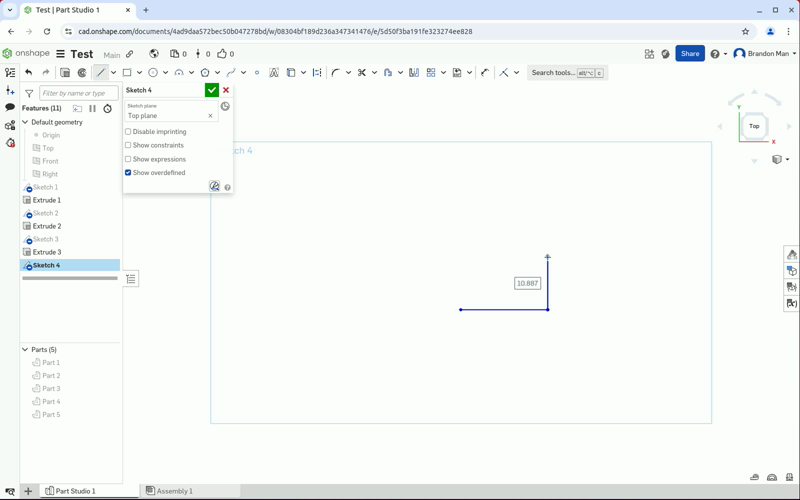
key_down(shift)
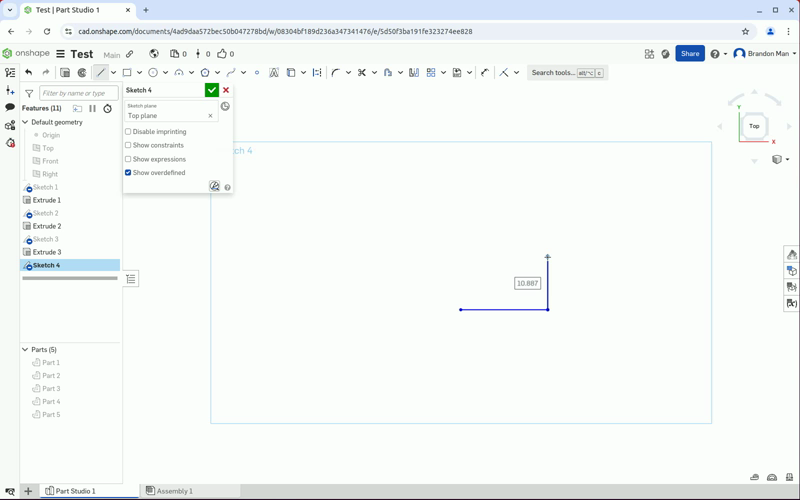
mouse_move(460, 256)
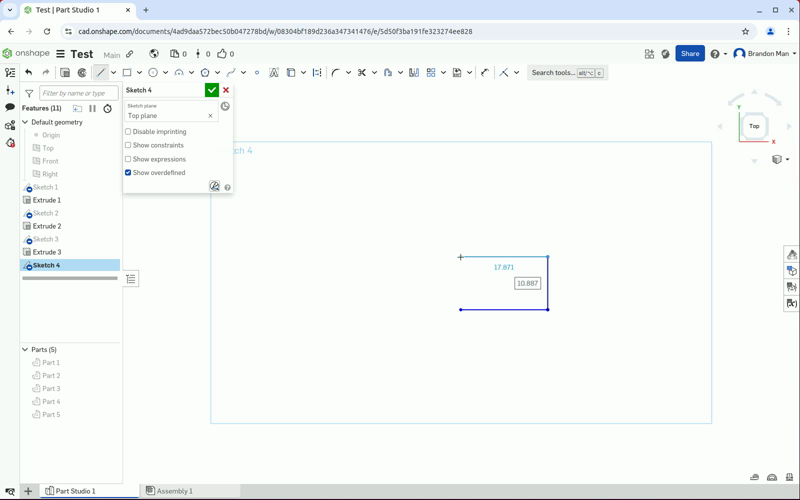
click(460, 256)
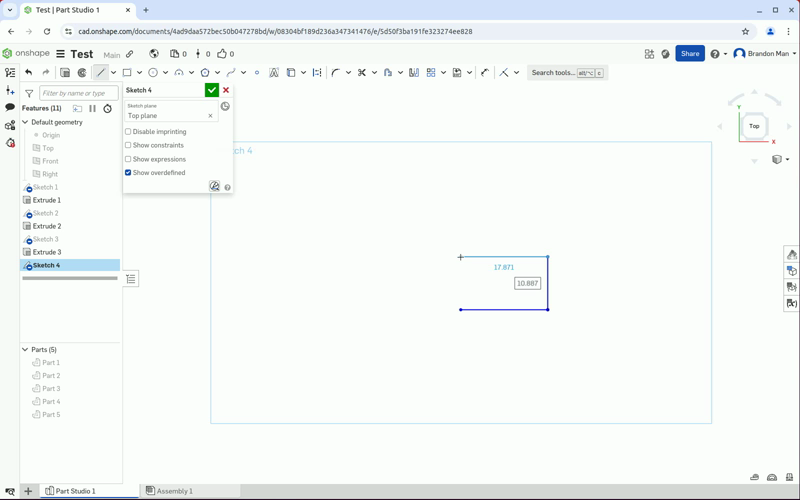
key_up(shift)
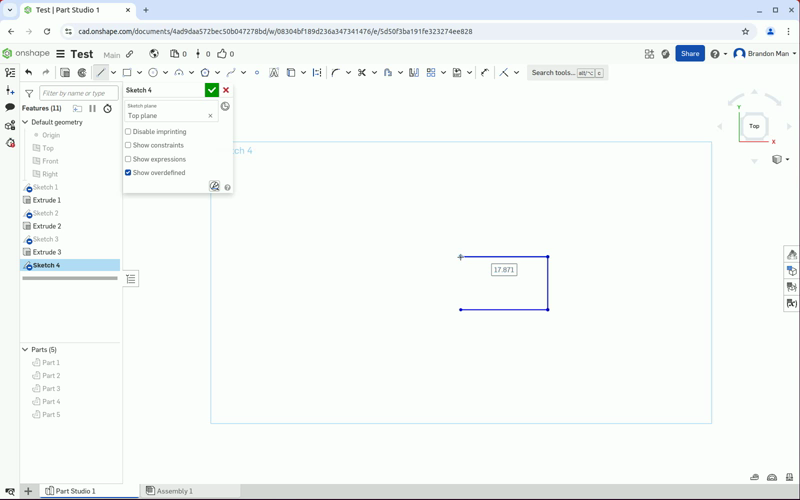
key(esc)
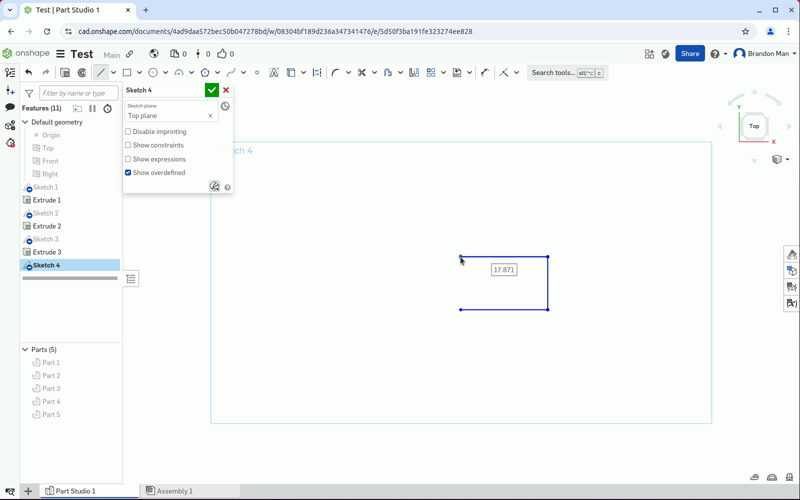
key(a)
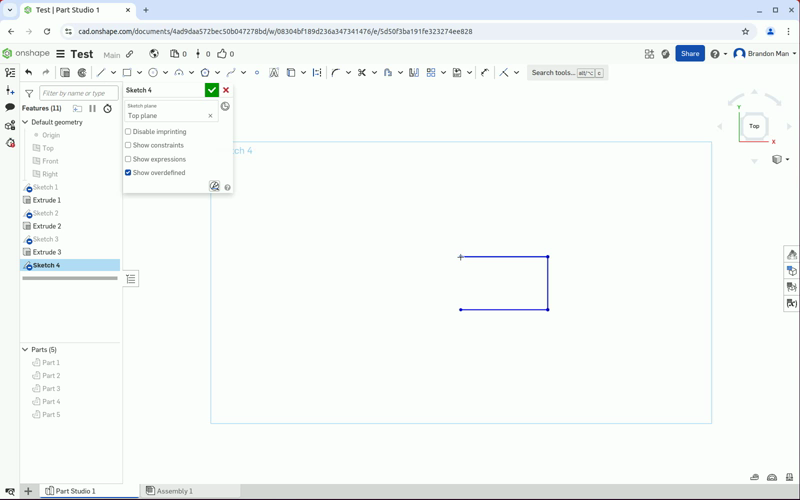
mouse_move(460, 256)
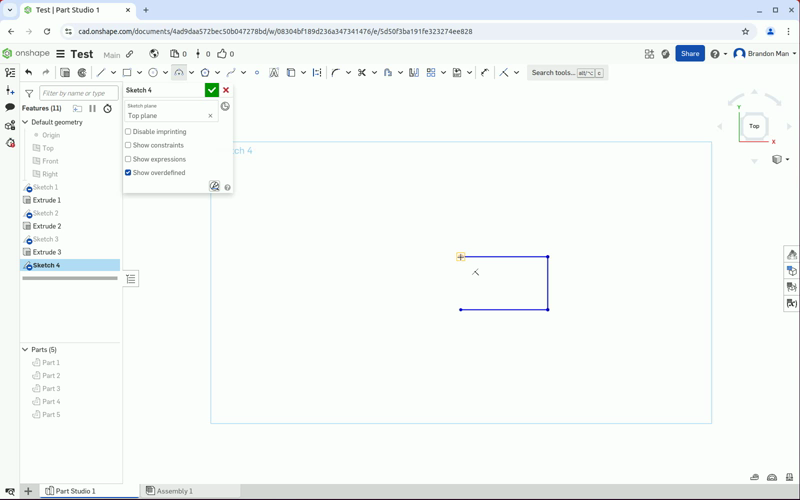
click(460, 256)
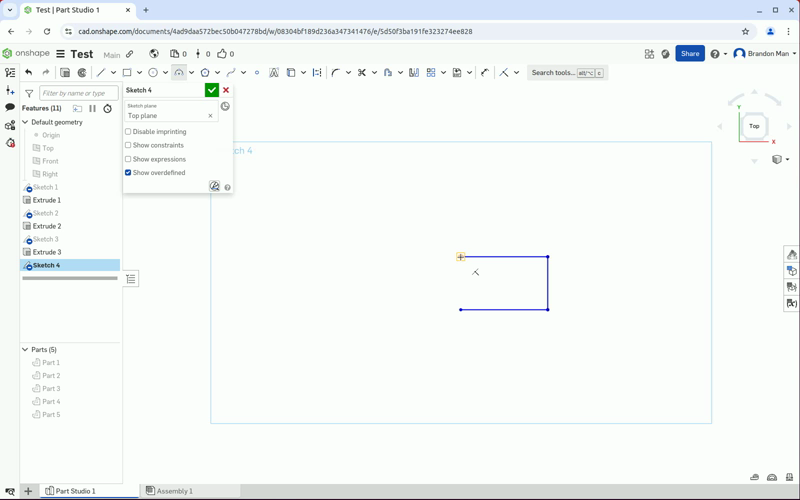
mouse_move(460, 309)
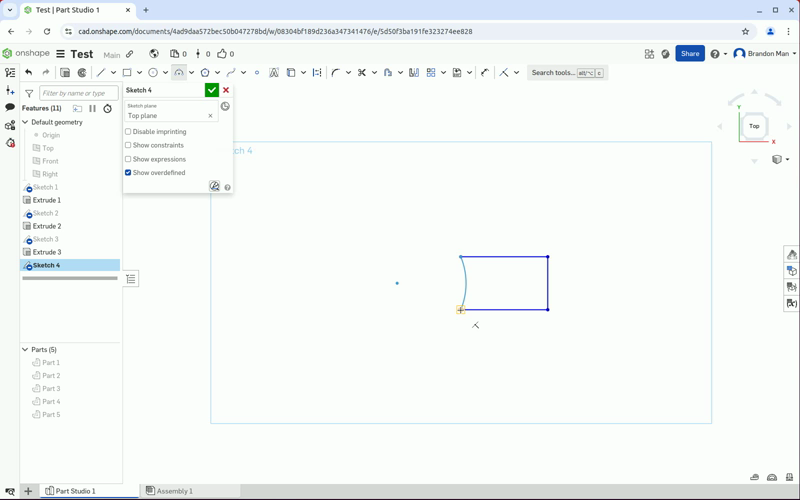
click(460, 309)
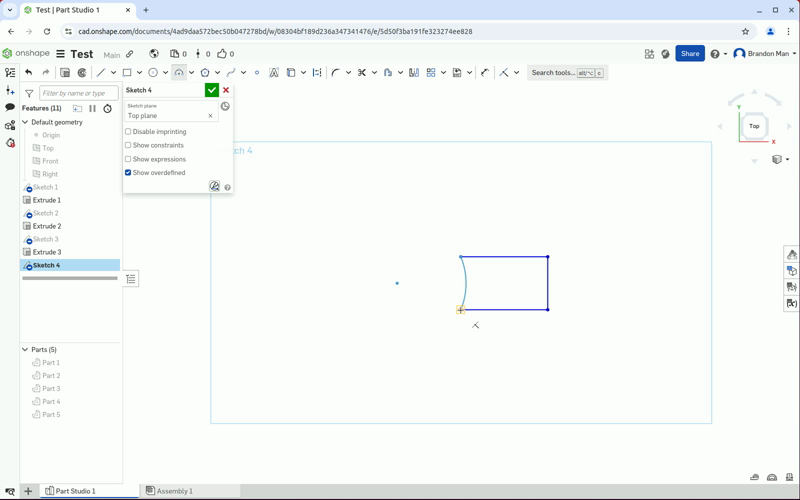
key_down(shift)
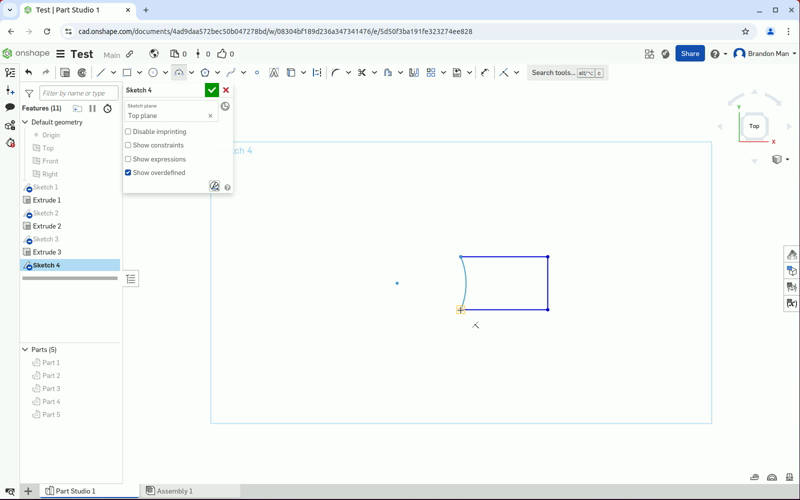
mouse_move(487, 283)
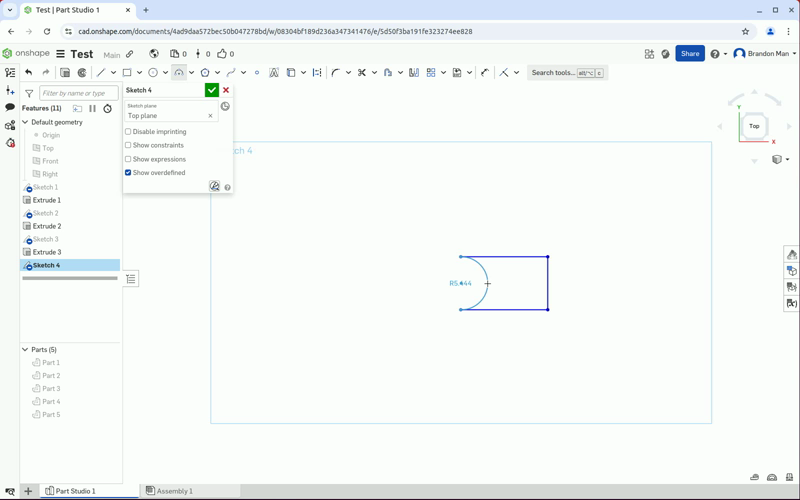
click(487, 283)
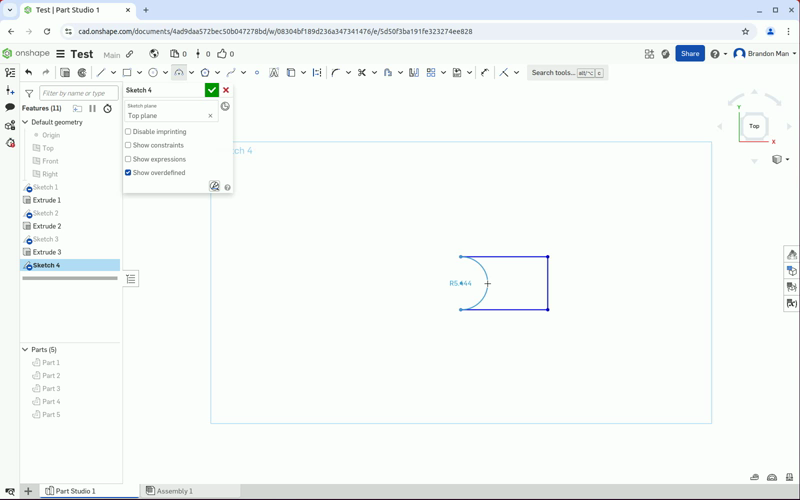
key_up(shift)
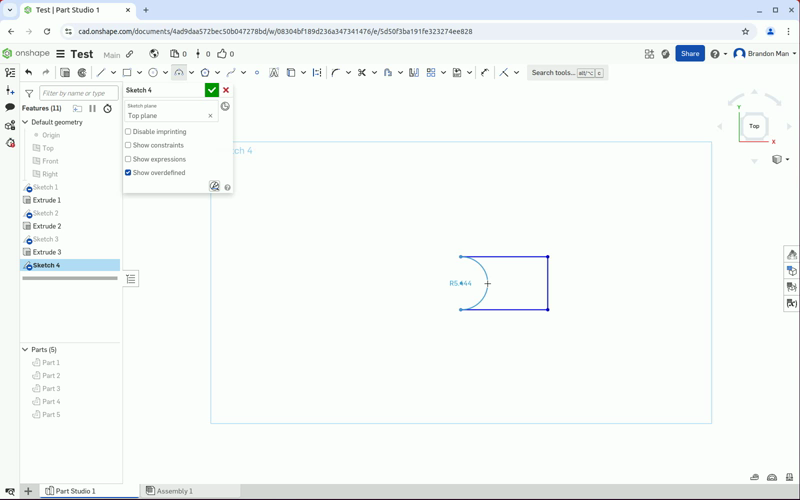
key(esc)
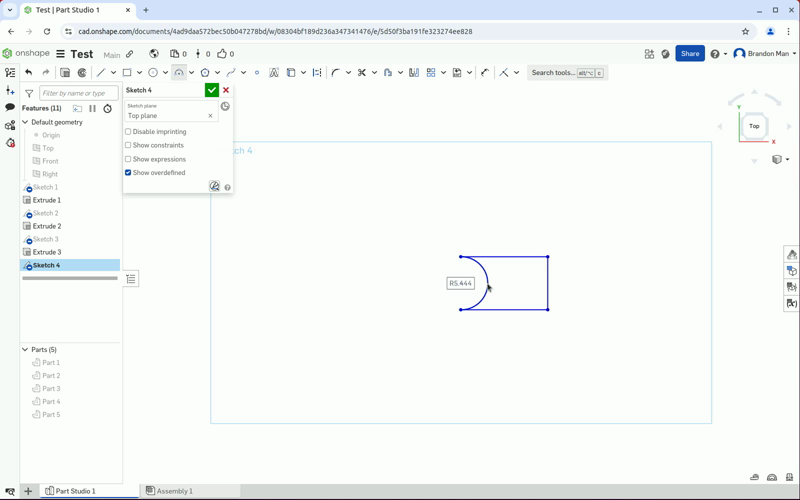
mouse_move(507, 283)
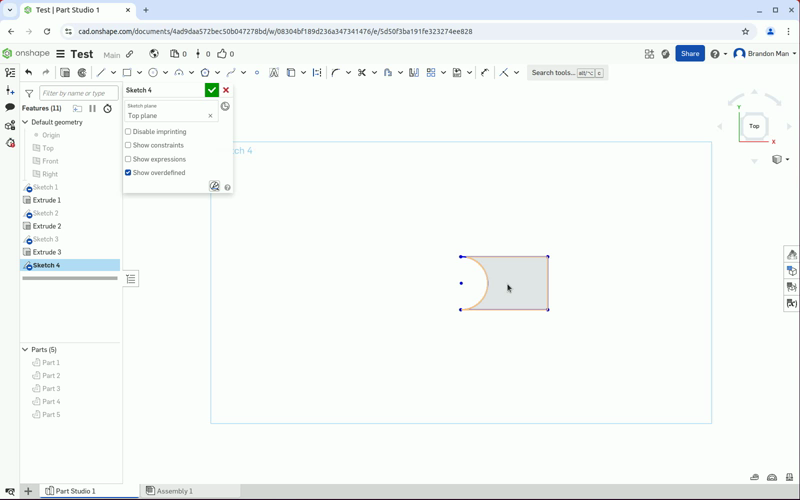
scroll(6)
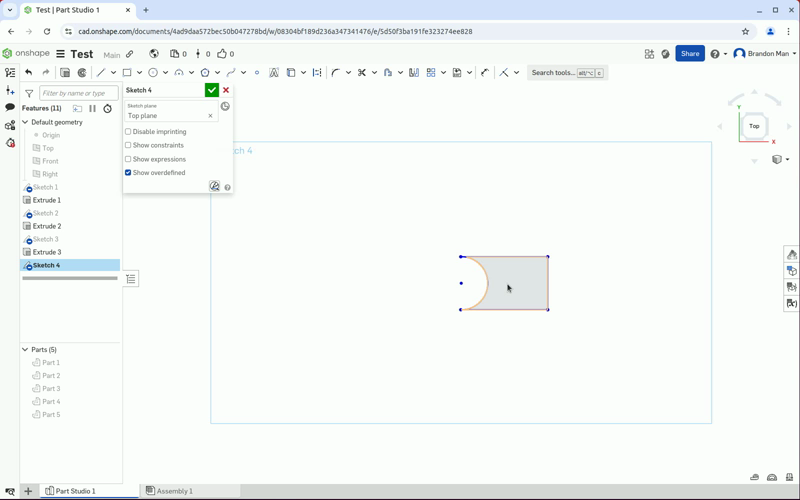
scroll(6)
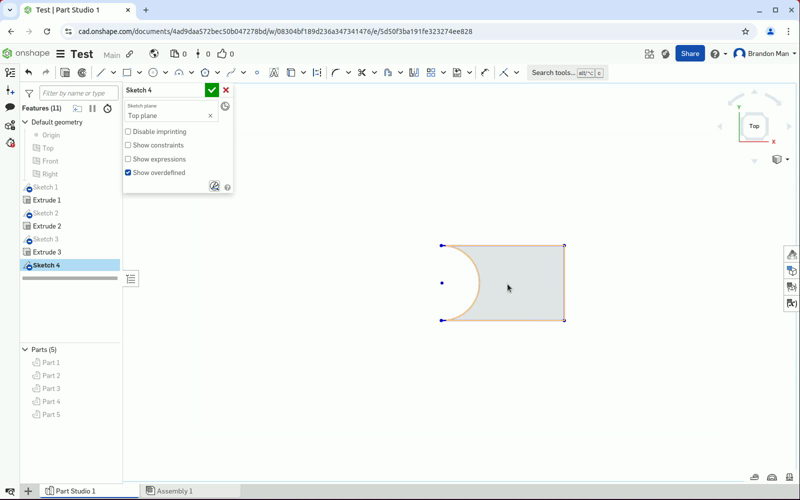
scroll(6)
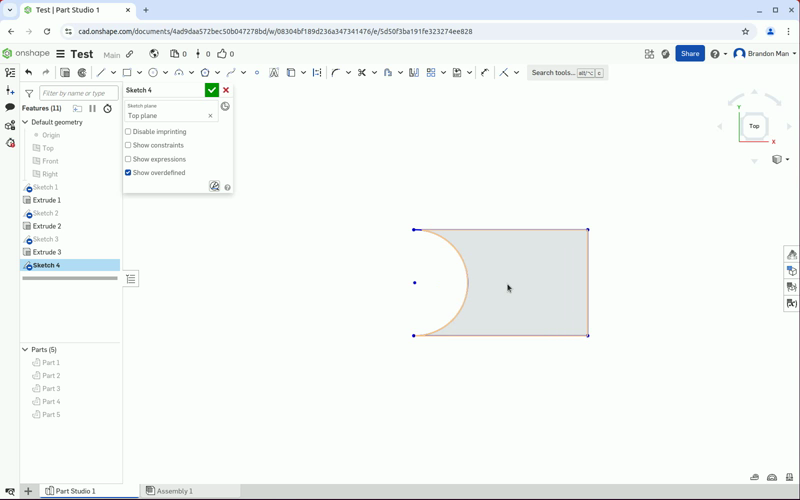
scroll(6)
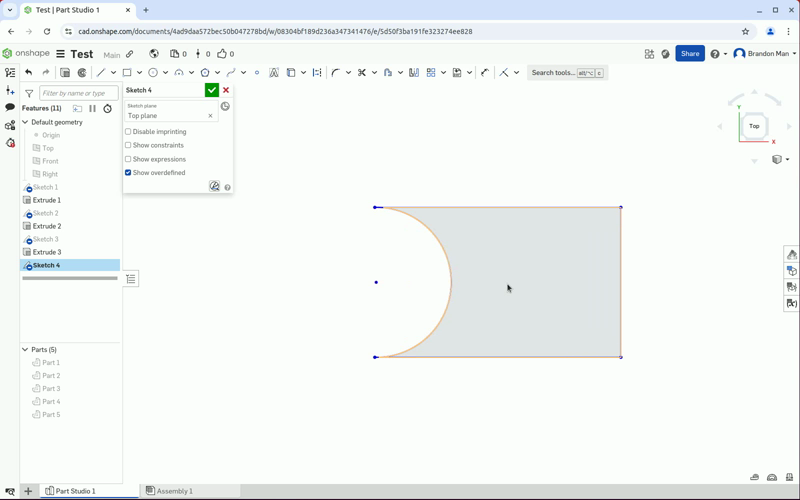
scroll(6)
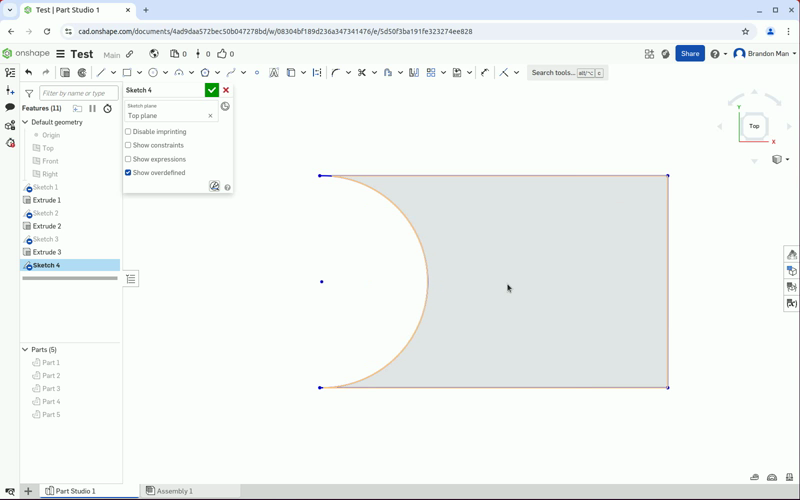
scroll(6)
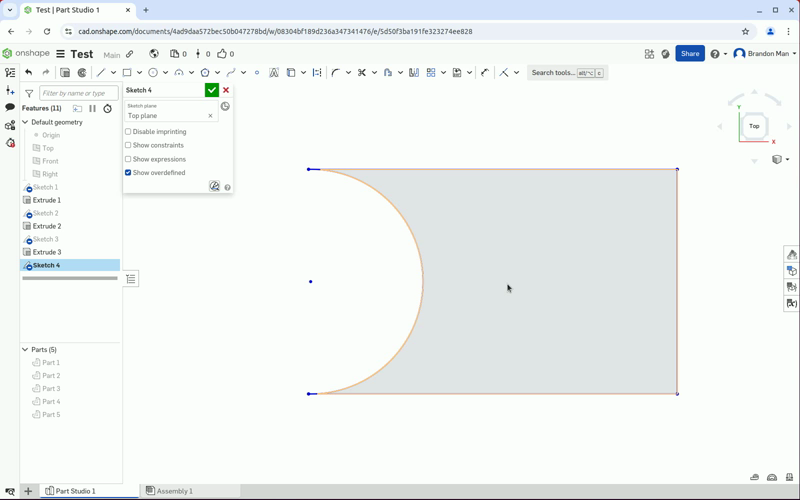
scroll(6)
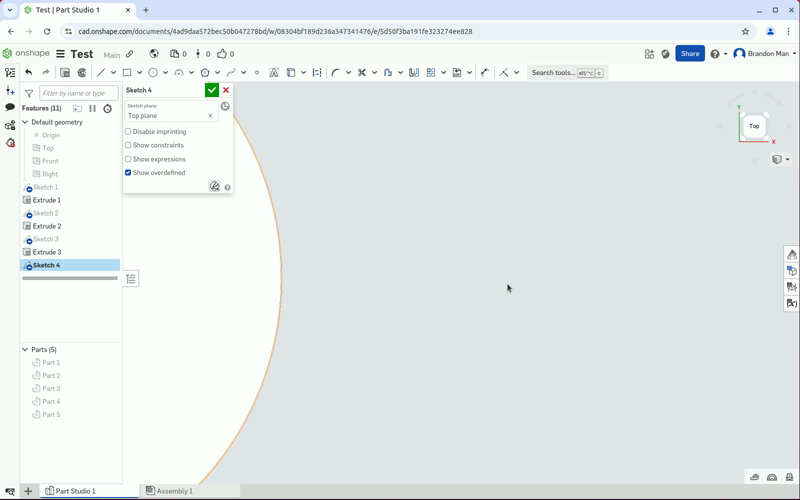
click(507, 283)
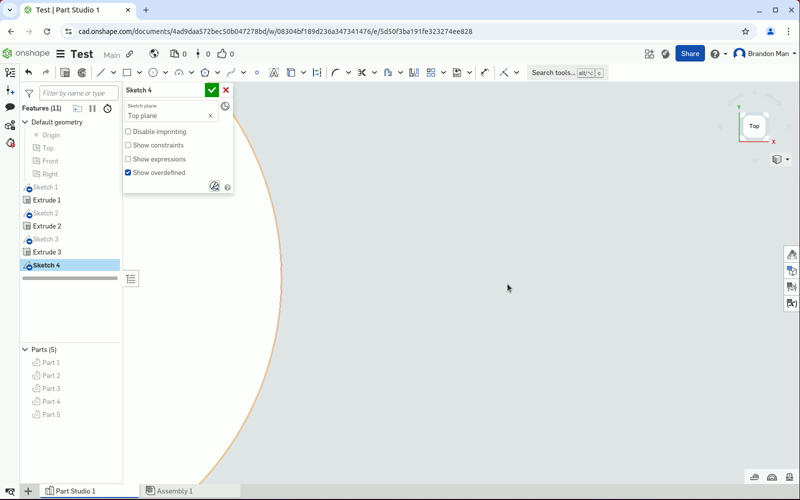
scroll(-6)
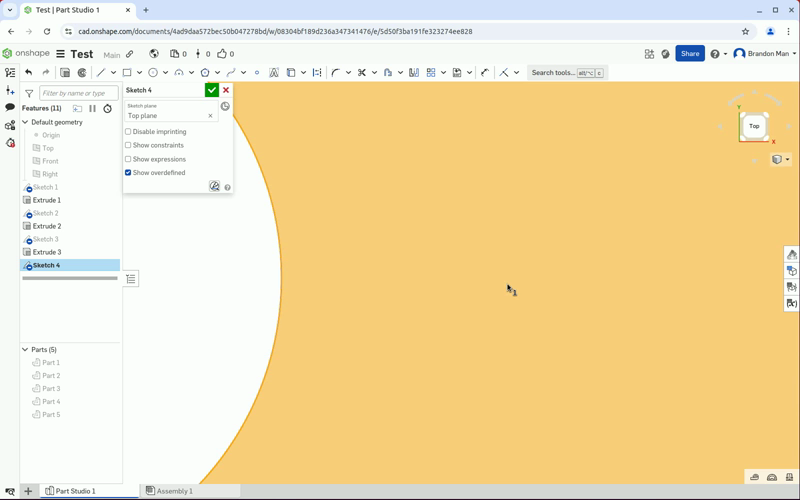
scroll(-6)
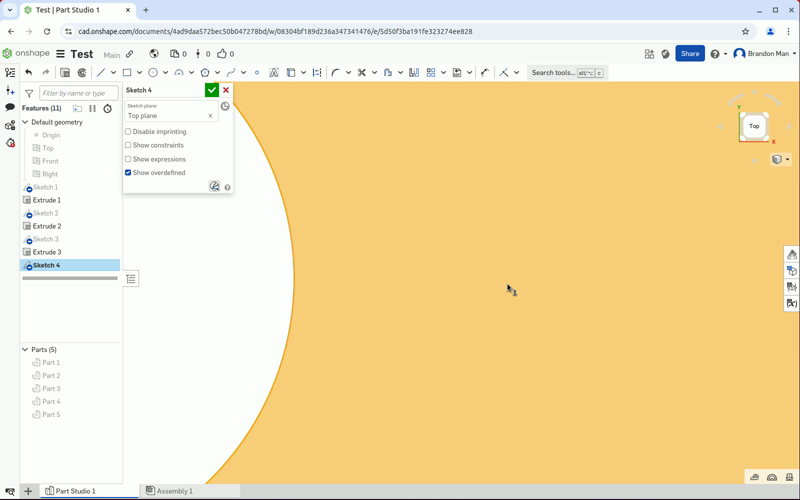
scroll(-6)
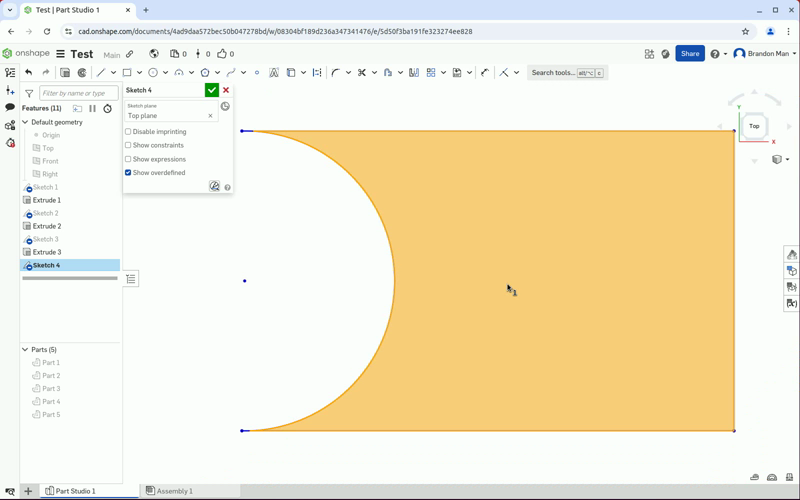
scroll(-6)
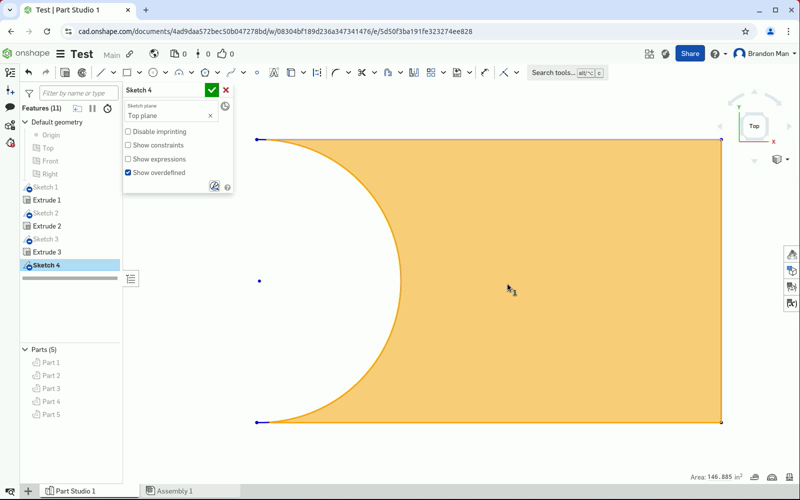
scroll(-6)
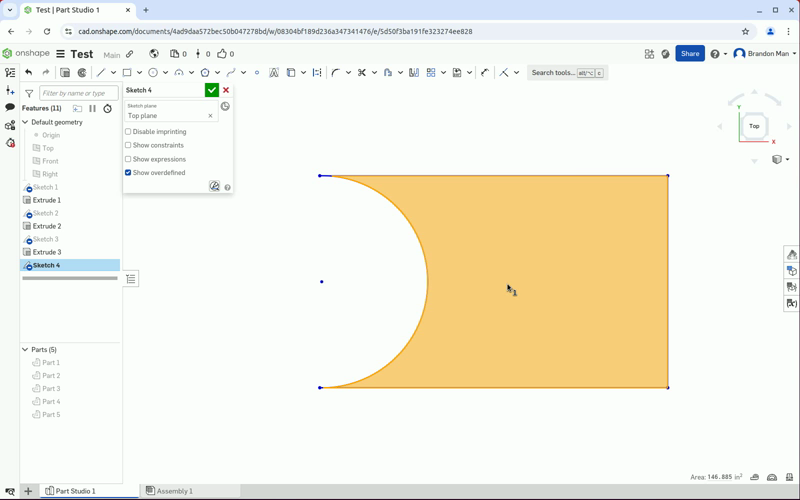
scroll(-6)
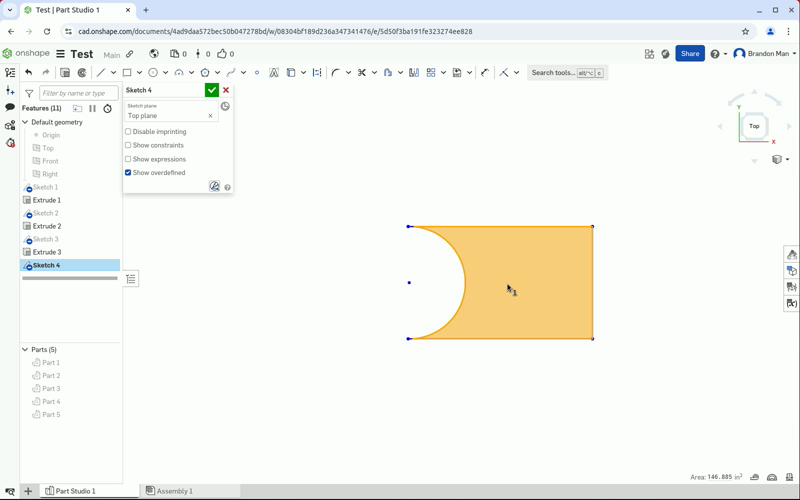
scroll(-6)
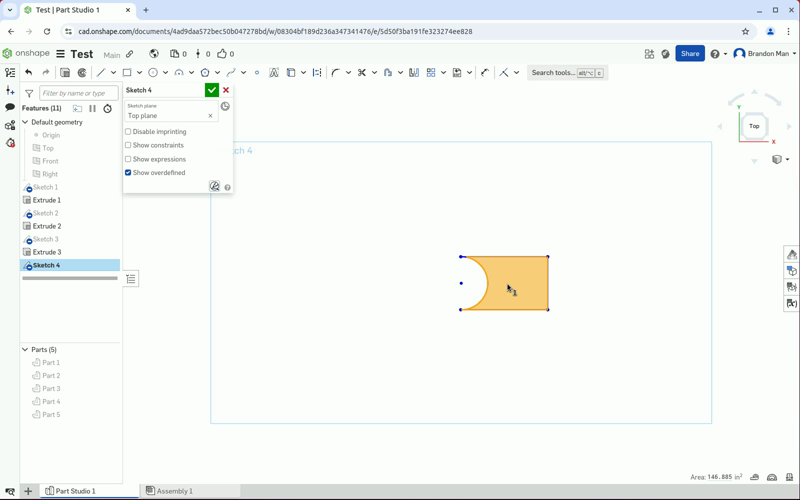
mouse_move(73, 352)
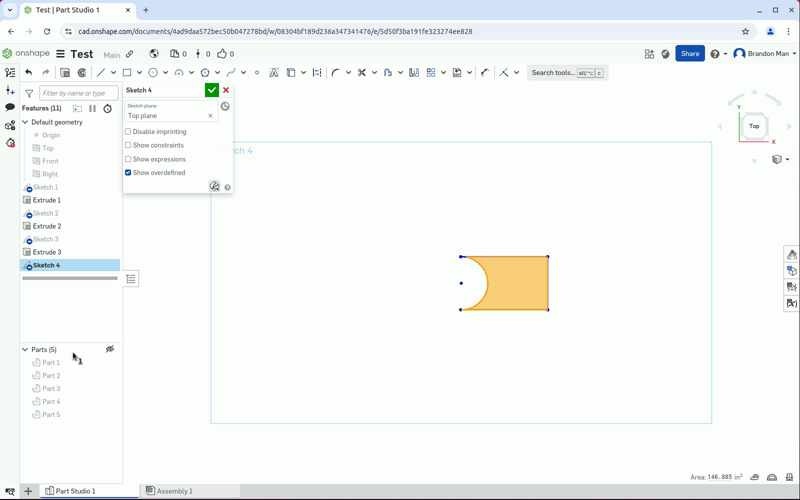
key(shift+y)
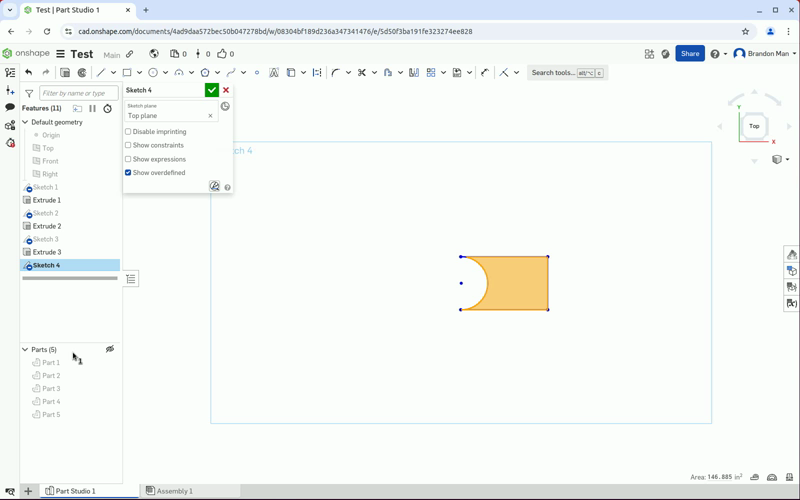
key(shift+e)
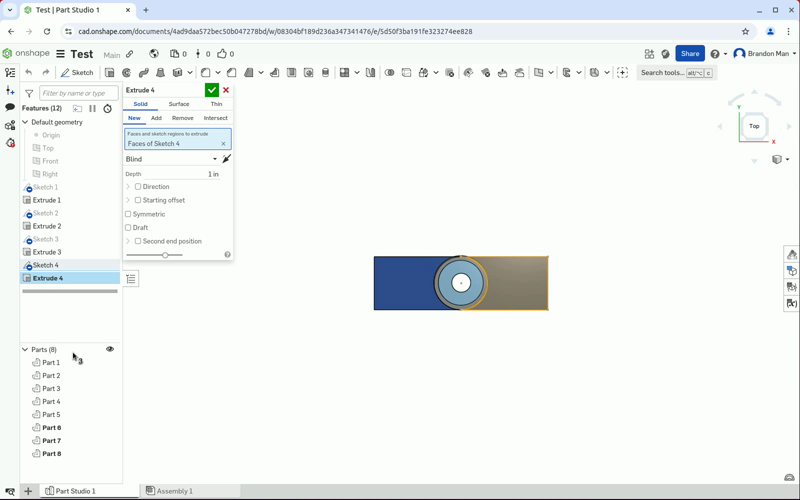
mouse_move(143, 106)
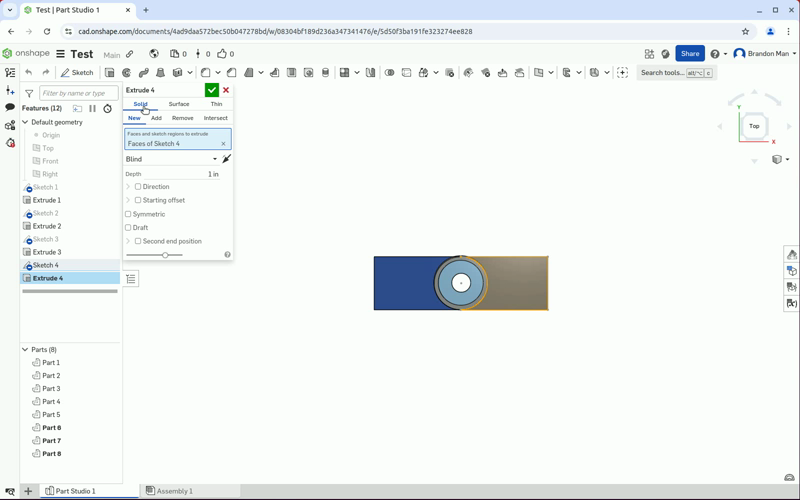
click(143, 106)
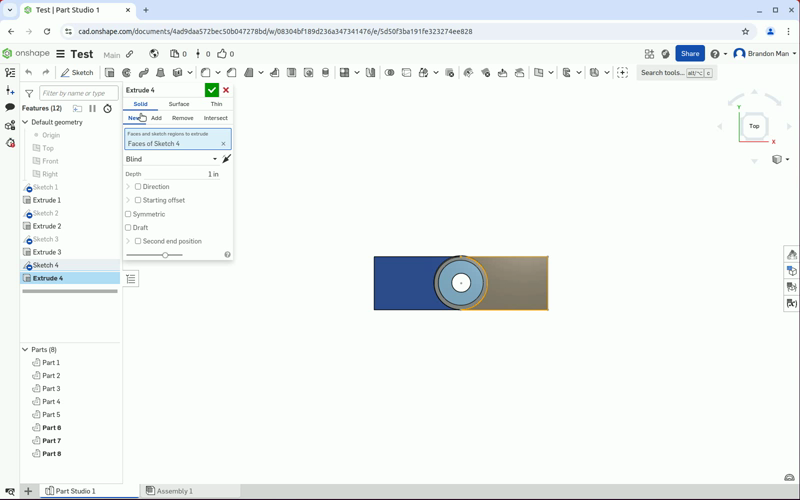
mouse_move(137, 120)
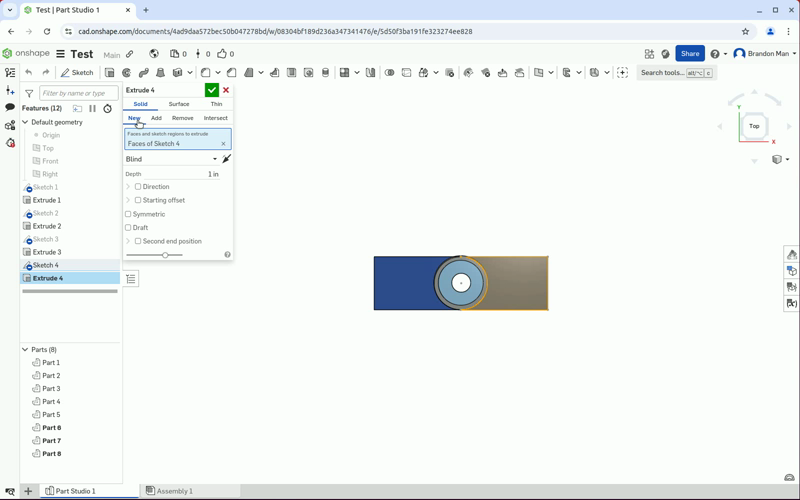
click(137, 120)
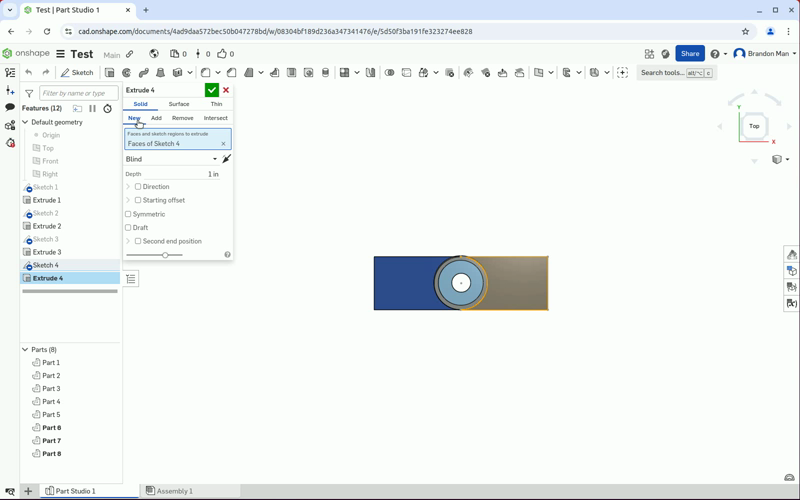
key(tab, 4)
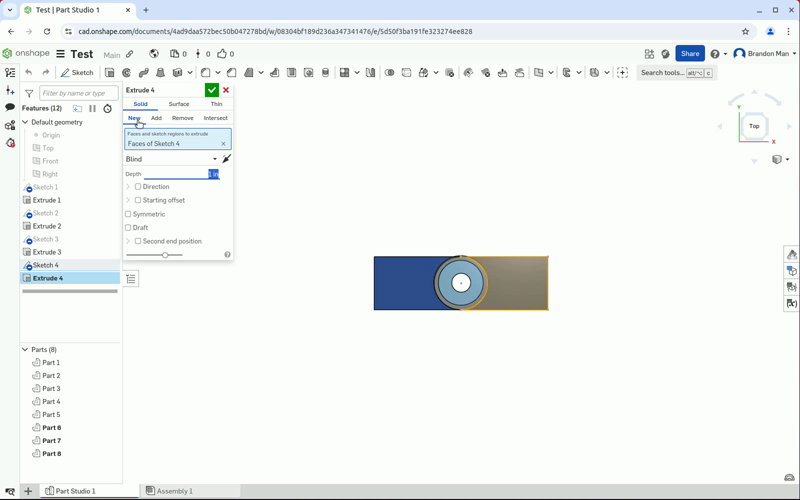
text(6.258)
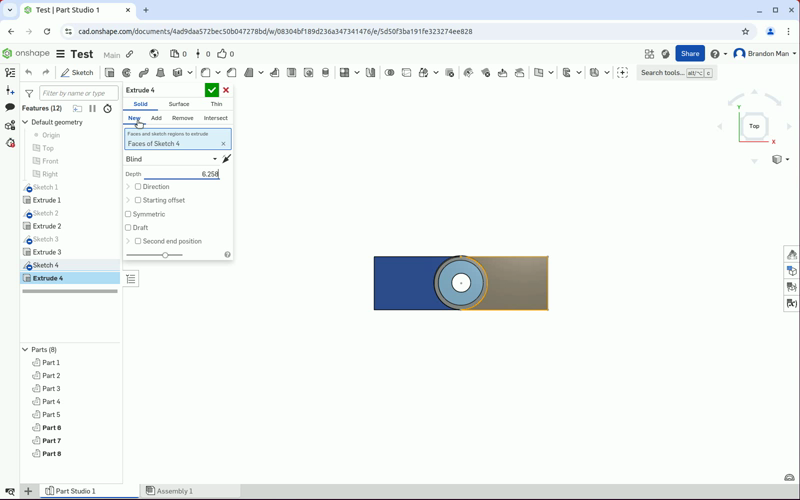
key(enter)
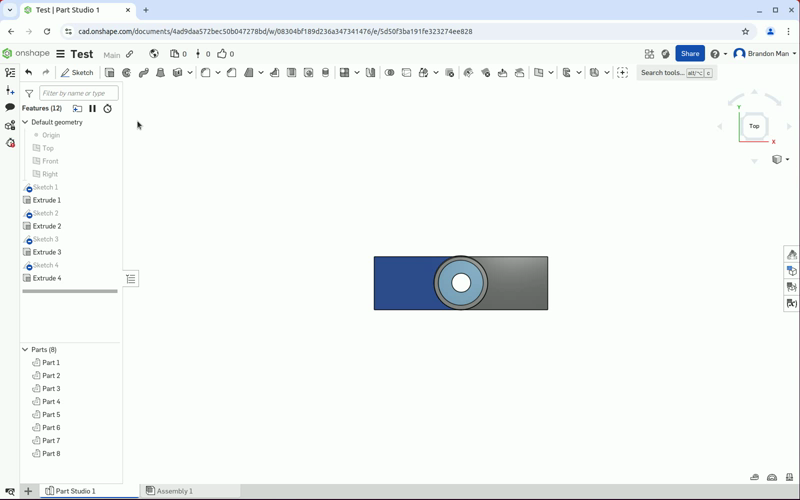
key(shift+h)
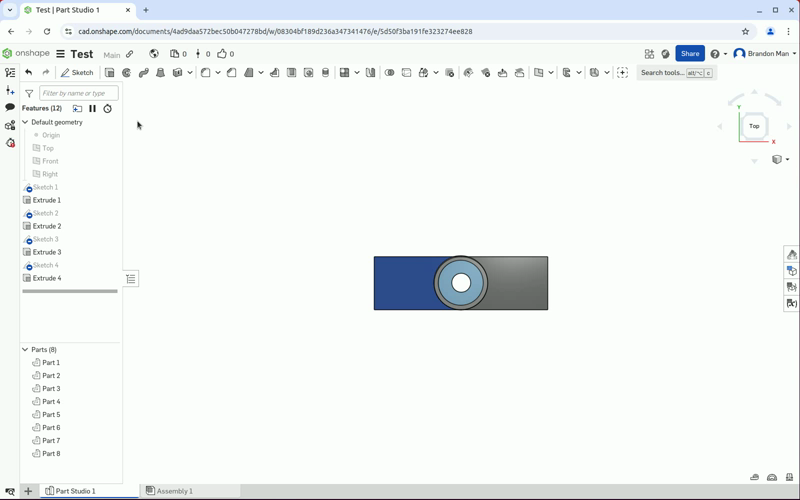
key(shift+h)
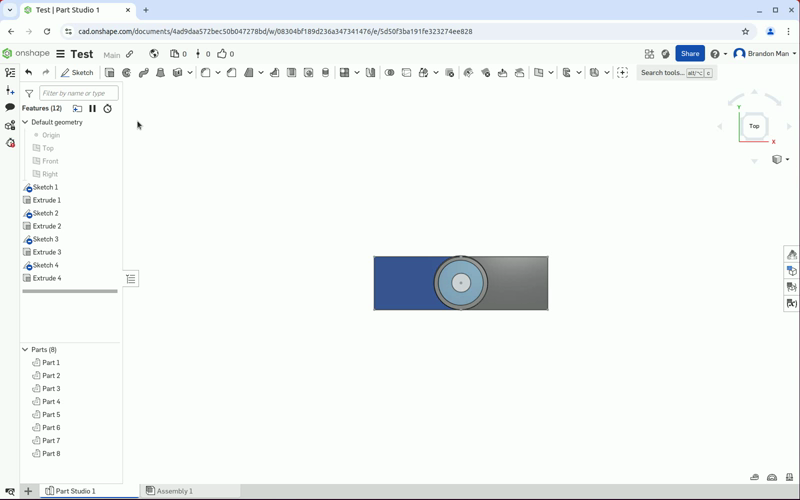
key(shift+7)
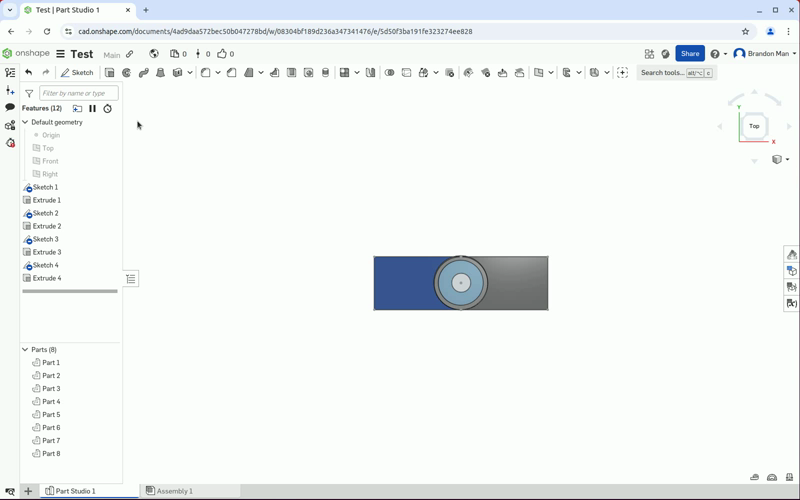
key(up, 3)
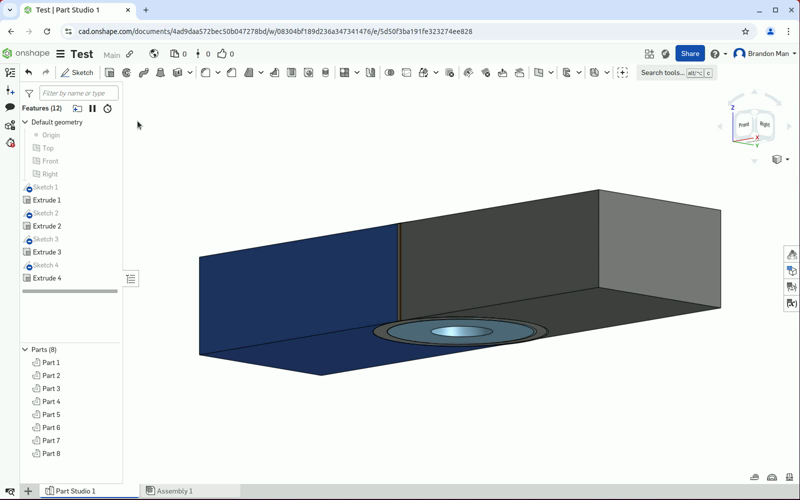
key(left, 3)
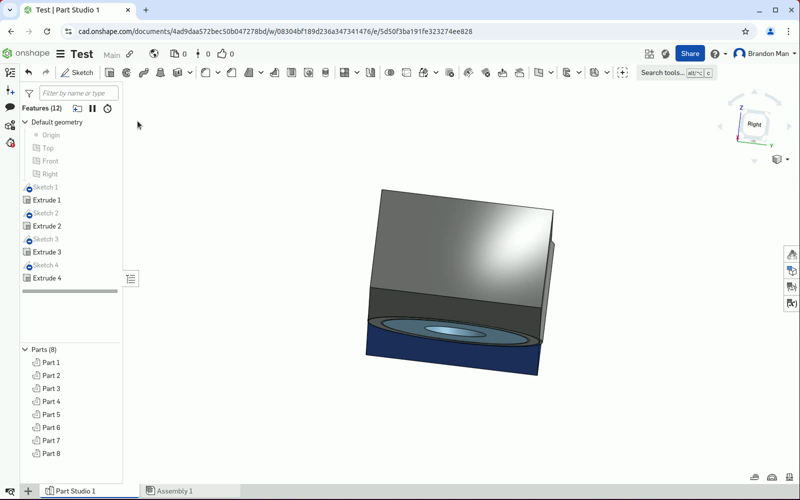
key(right, 3)
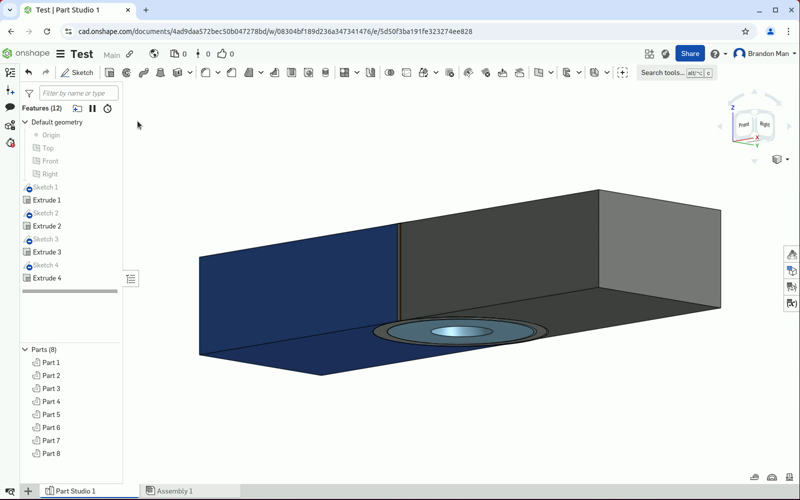
key(down, 3)
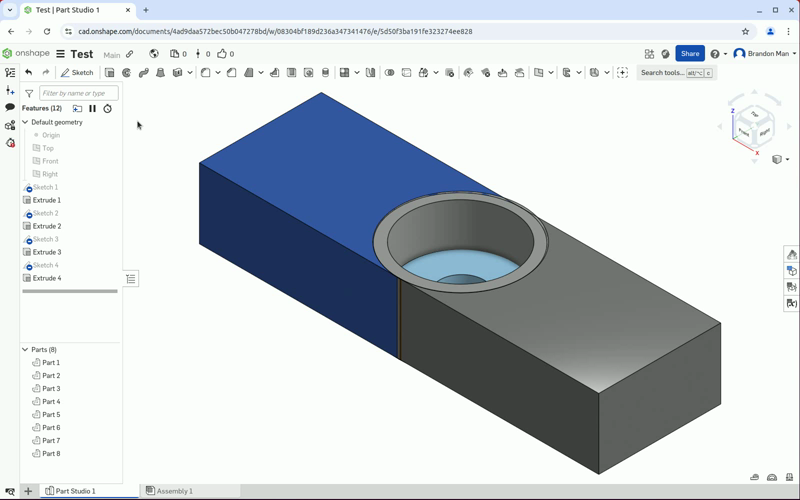
mouse_move(73, 189)
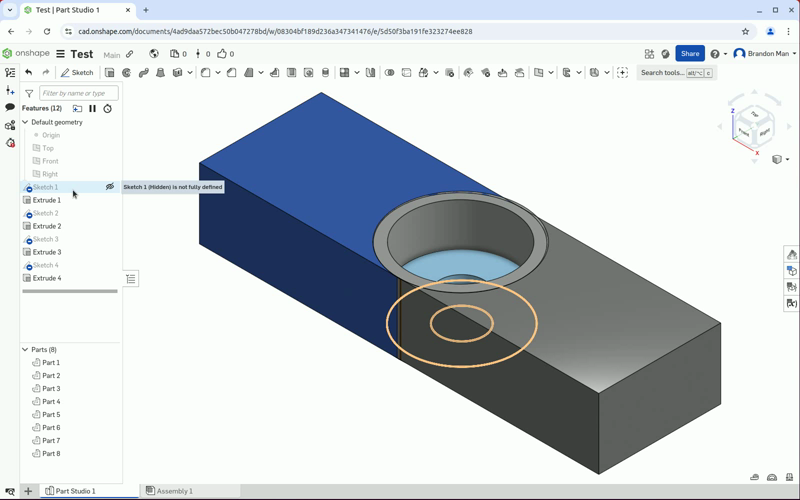
click(73, 189)